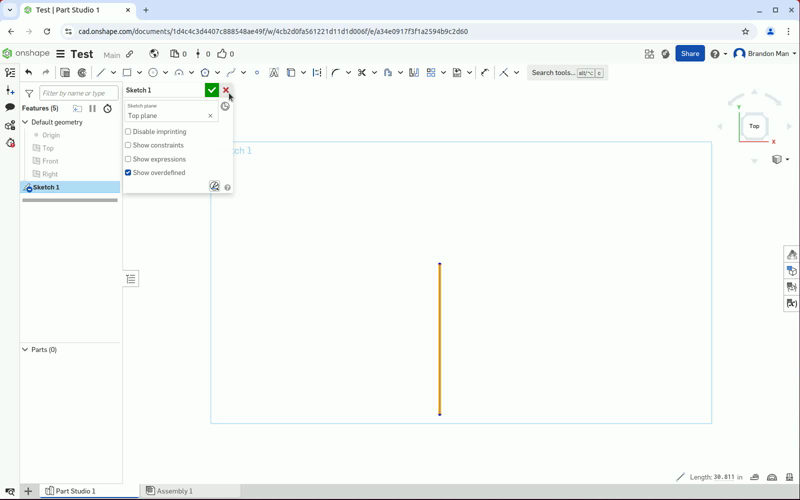
key(shift+h)
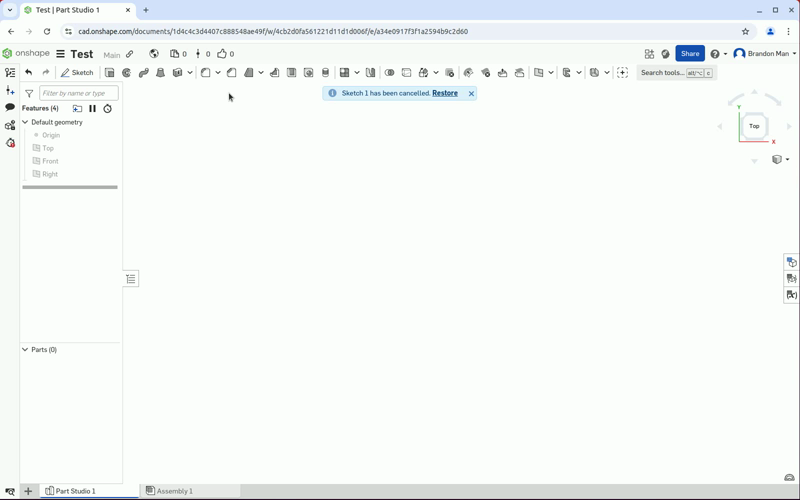
mouse_move(73, 352)
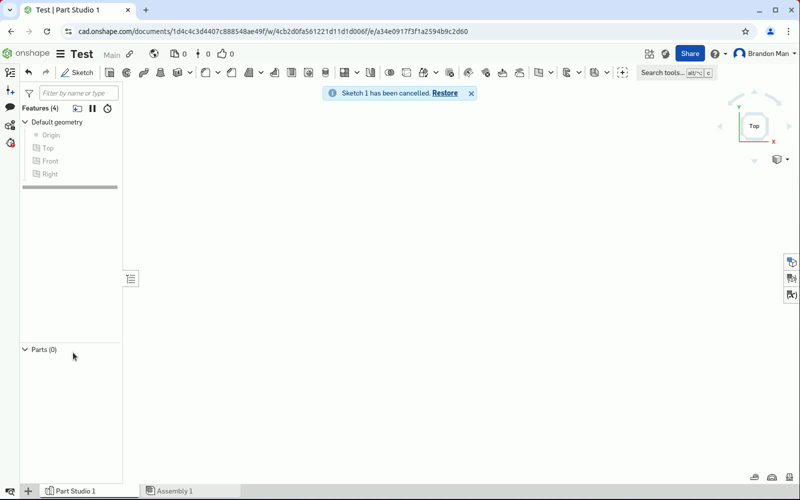
key(y)
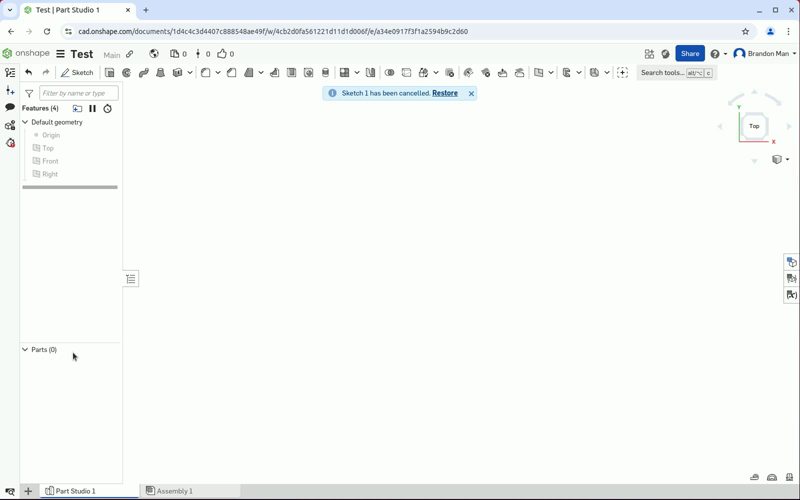
key(shift+p)
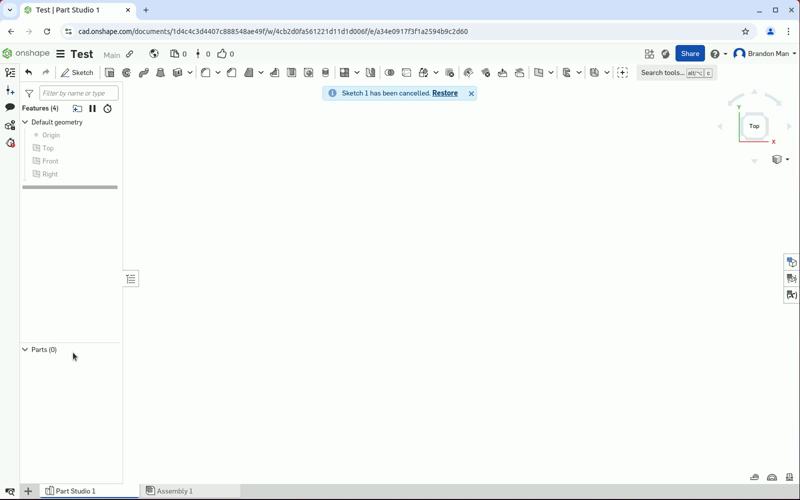
key(space)
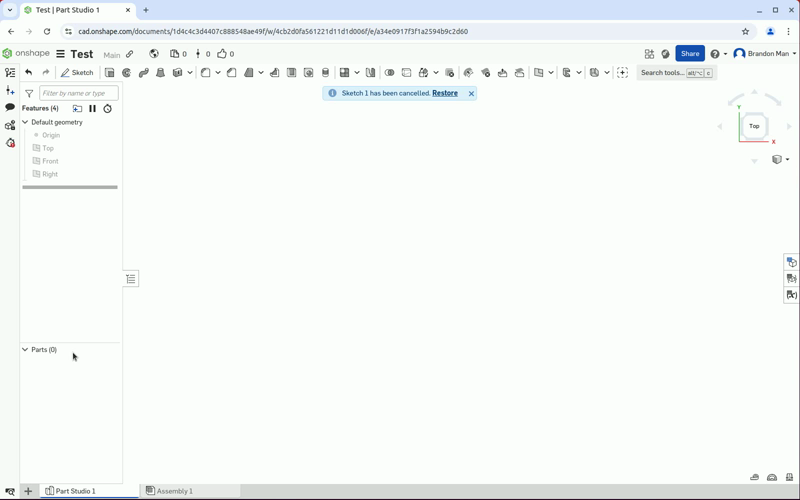
key_down(shift)
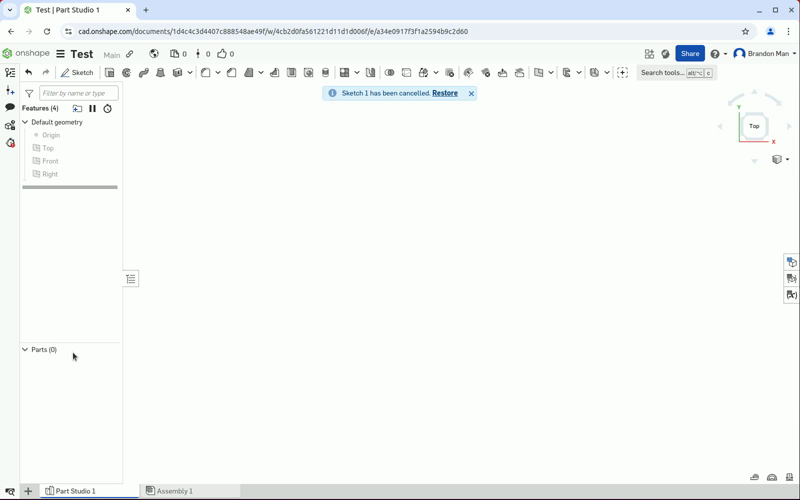
key(up)
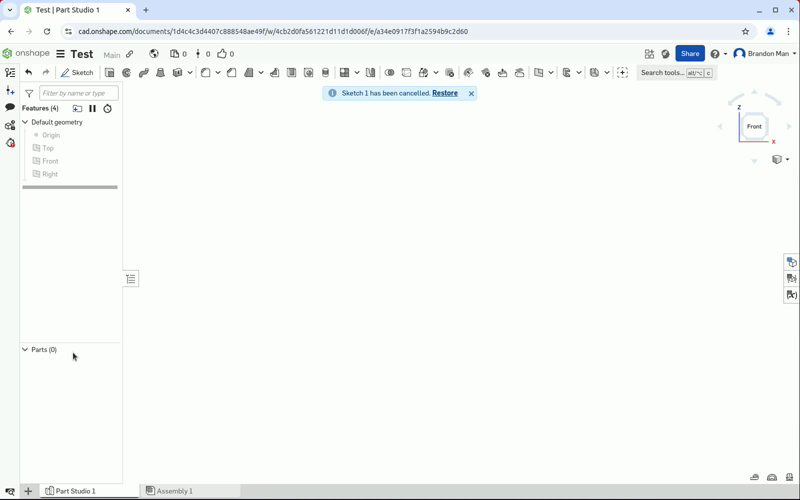
key_up(shift)
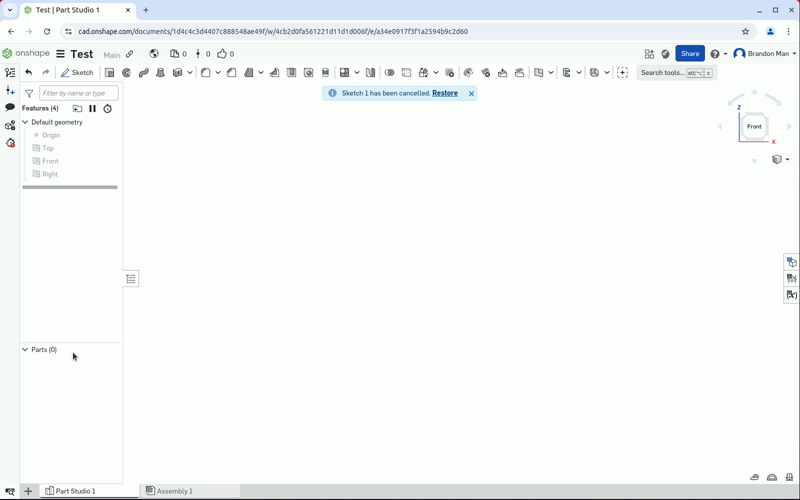
mouse_move(73, 352)
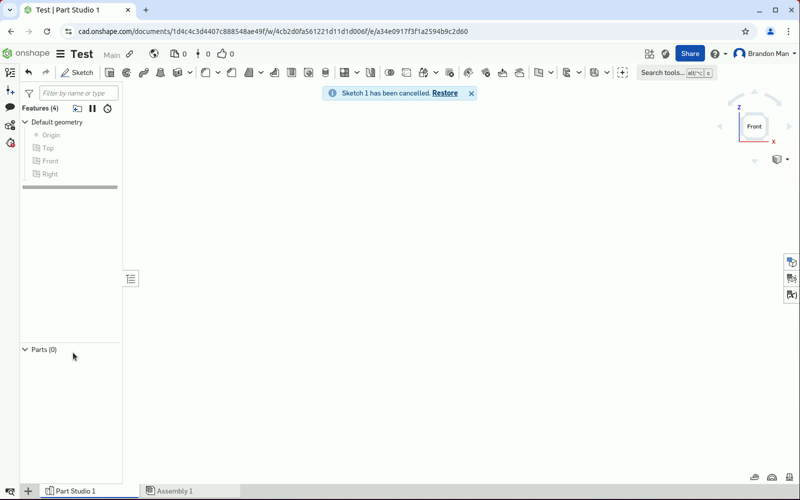
key(shift+y)
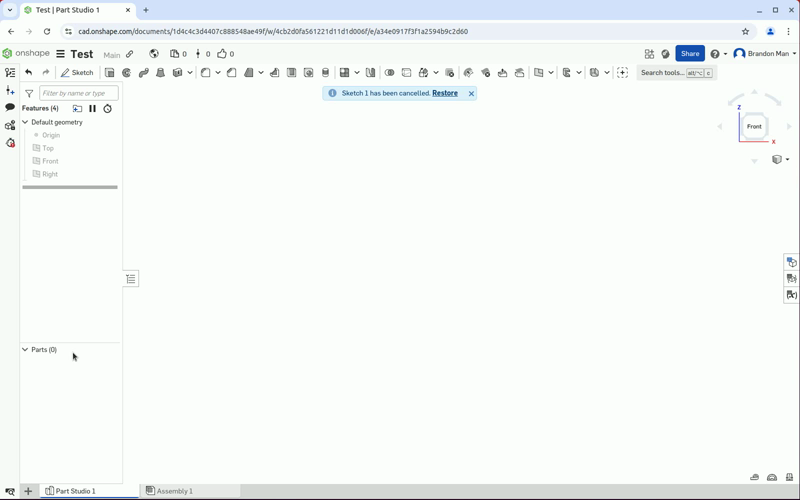
key(shift+s)
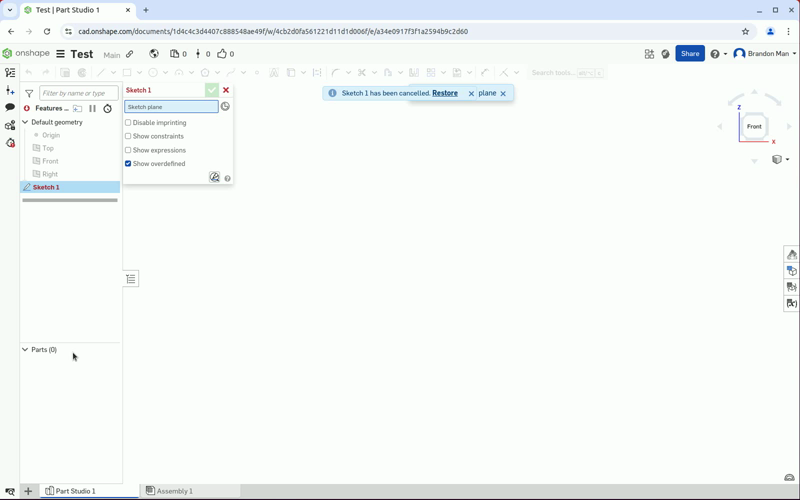
mouse_move(73, 163)
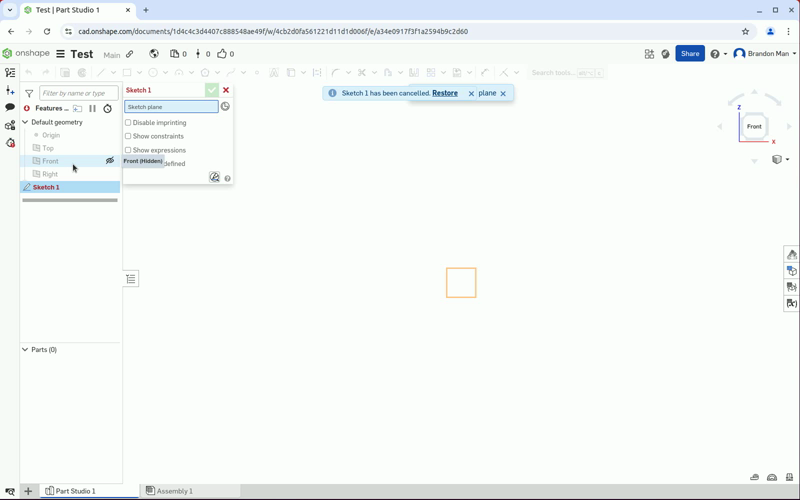
click(73, 163)
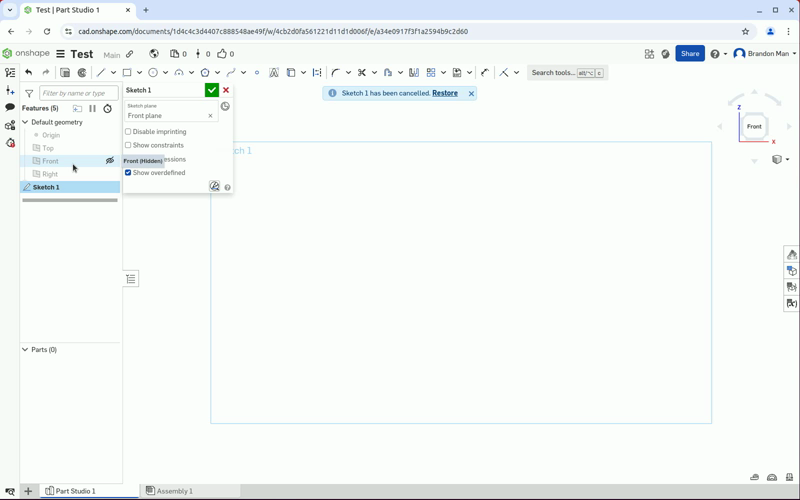
mouse_move(73, 352)
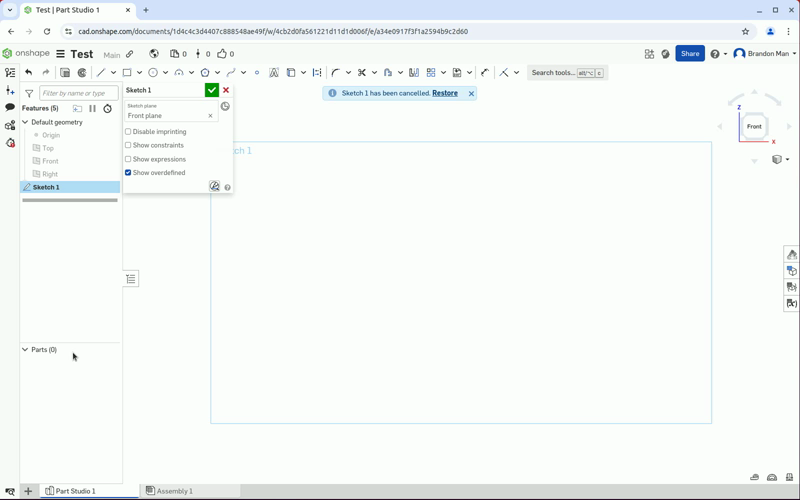
key(y)
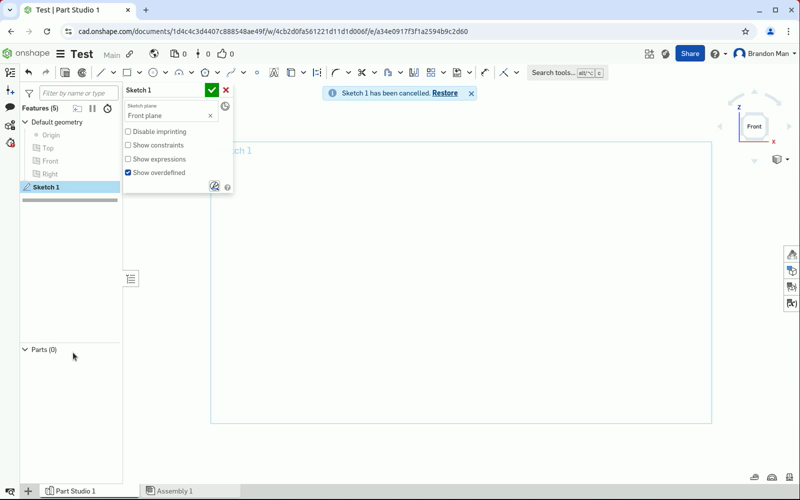
key(c)
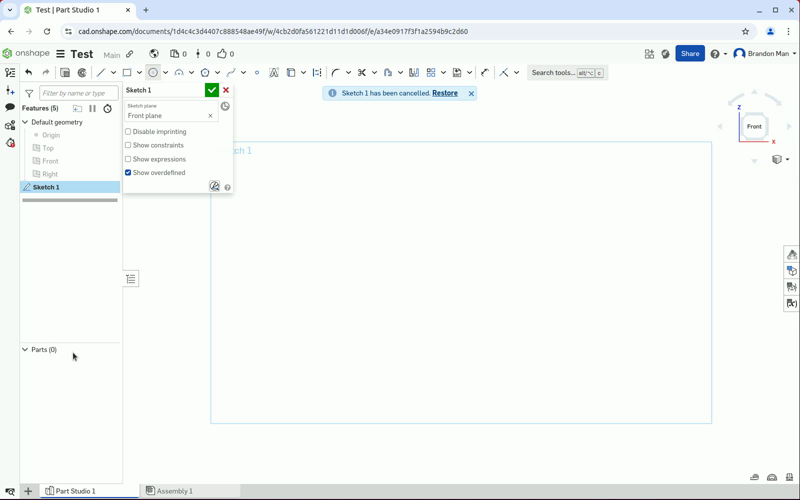
key_down(shift)
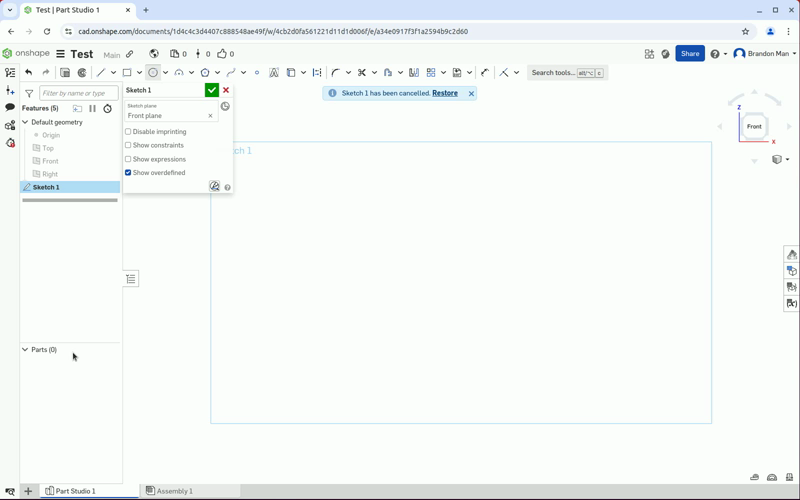
mouse_move(519, 282)
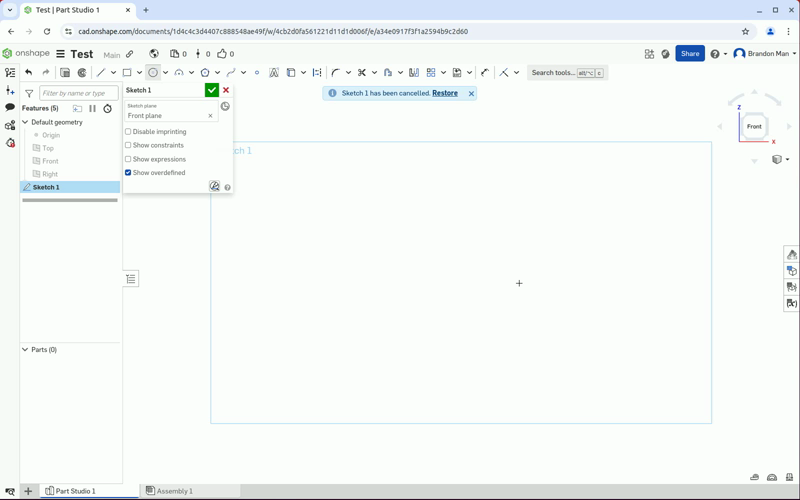
click(519, 282)
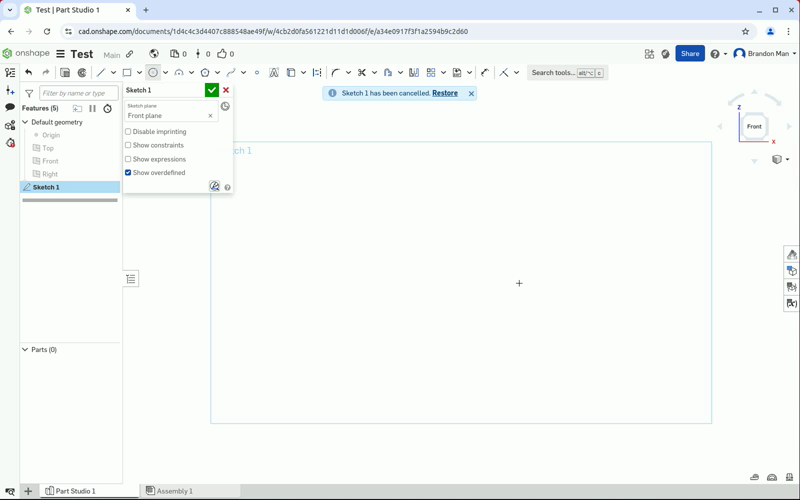
key_up(shift)
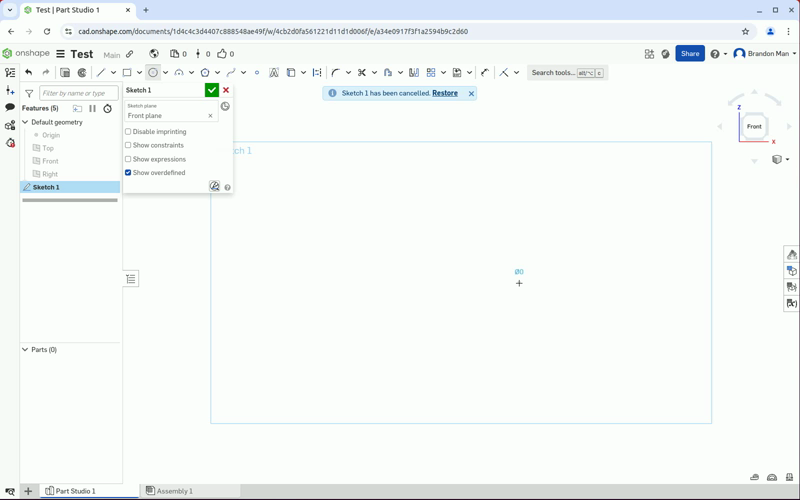
mouse_move(540, 282)
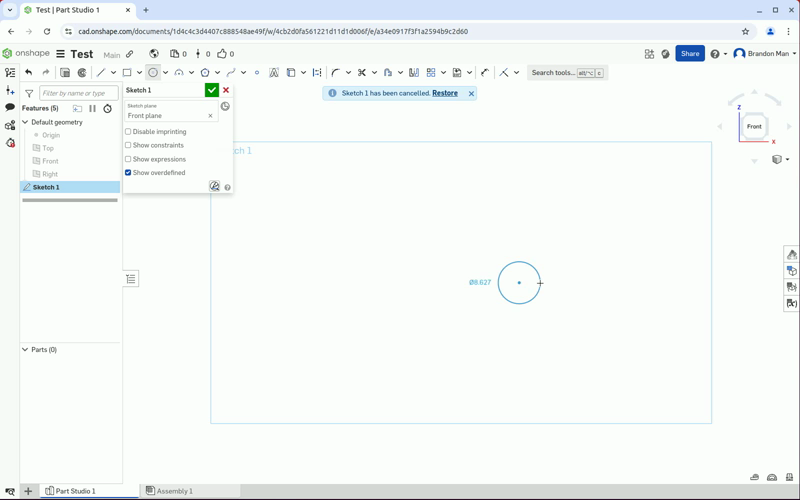
click(540, 282)
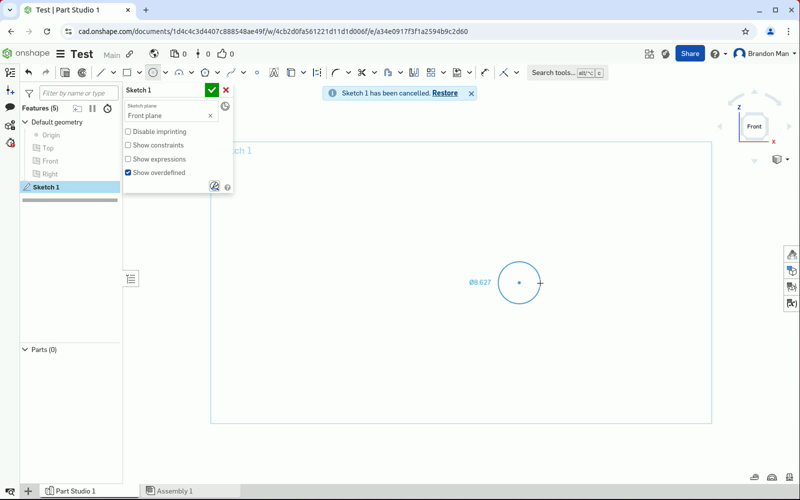
key(esc)
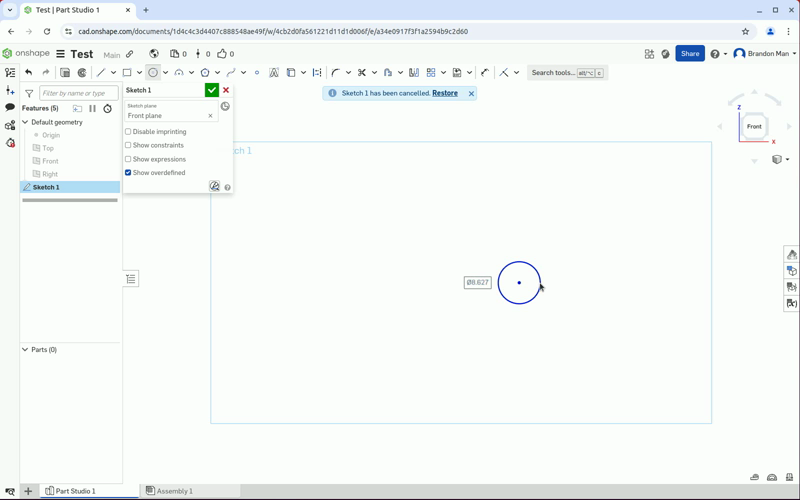
key(c)
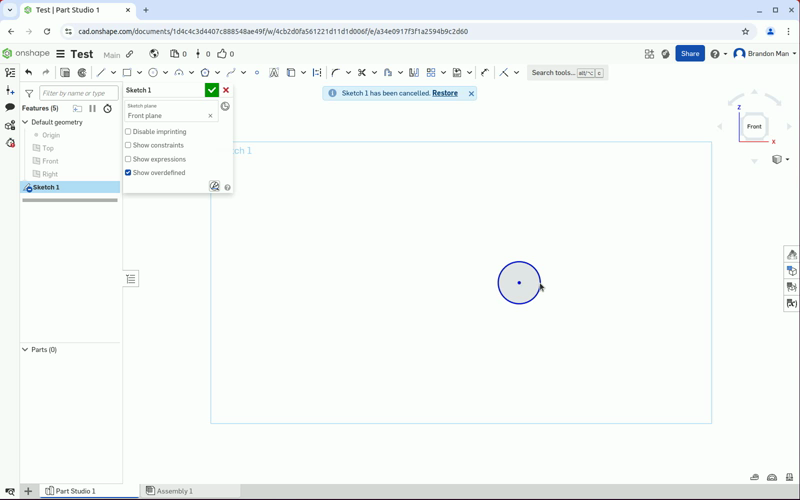
key_down(shift)
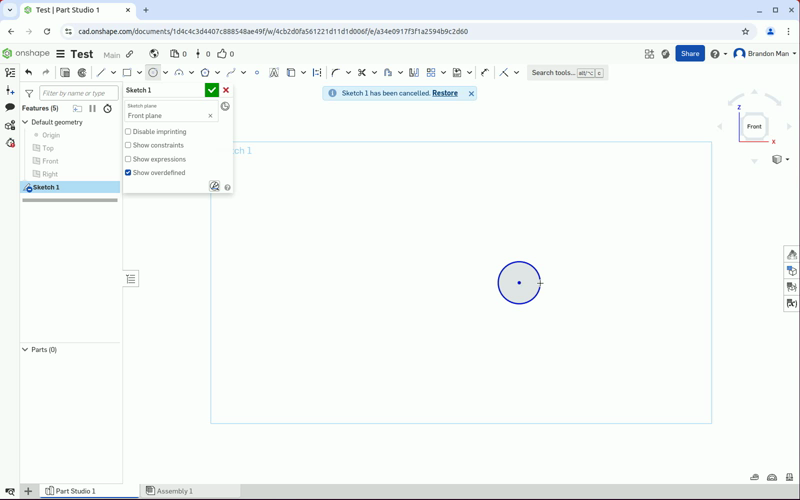
mouse_move(519, 282)
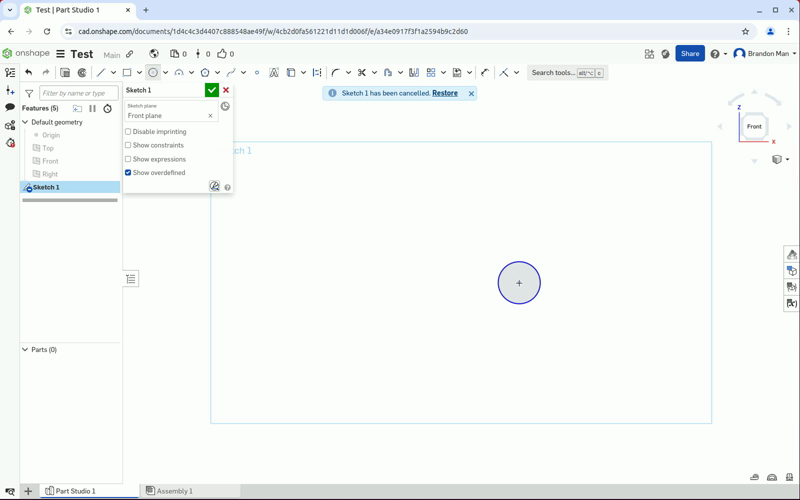
click(519, 282)
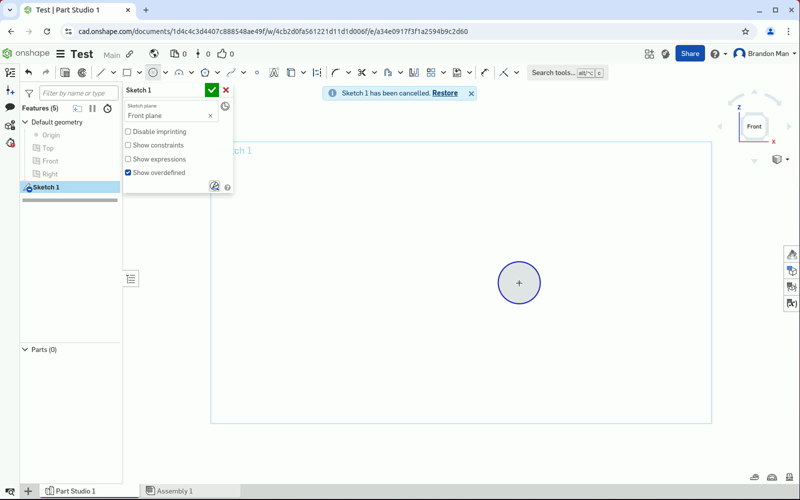
key_up(shift)
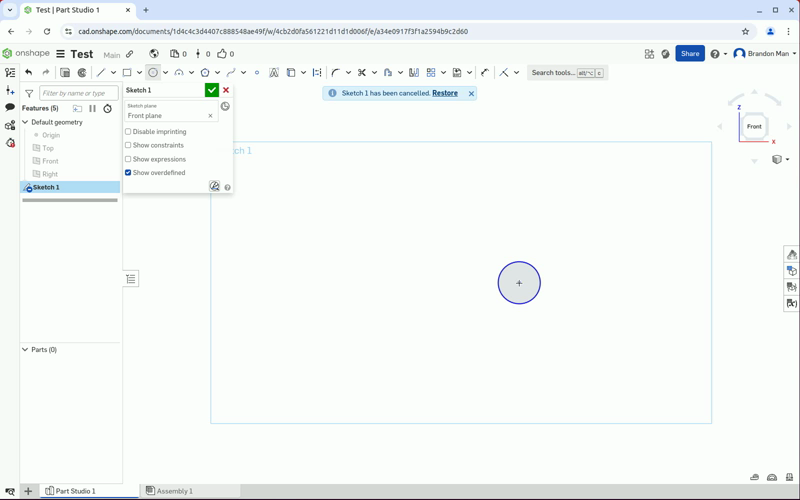
mouse_move(533, 282)
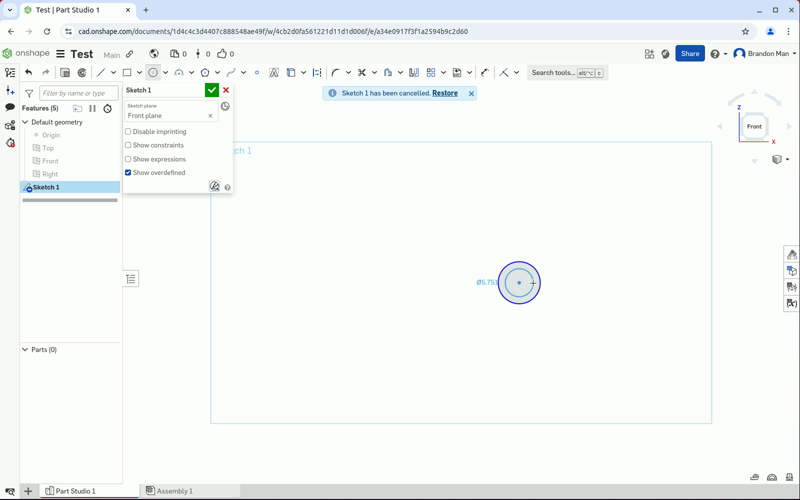
click(533, 282)
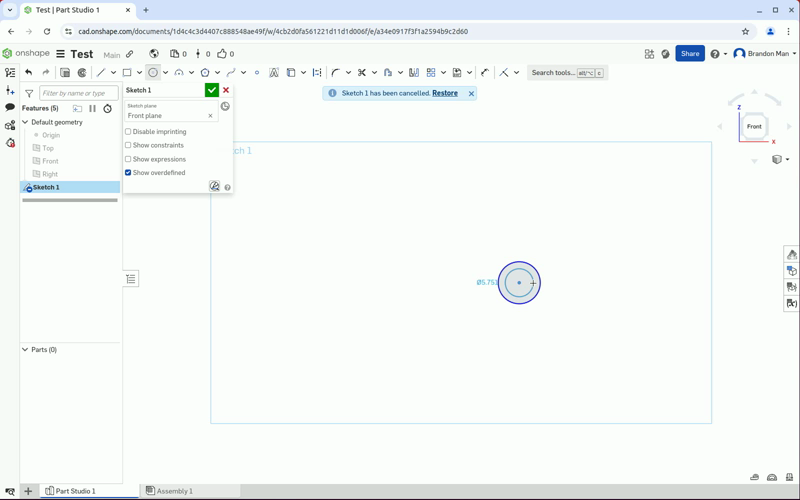
key(esc)
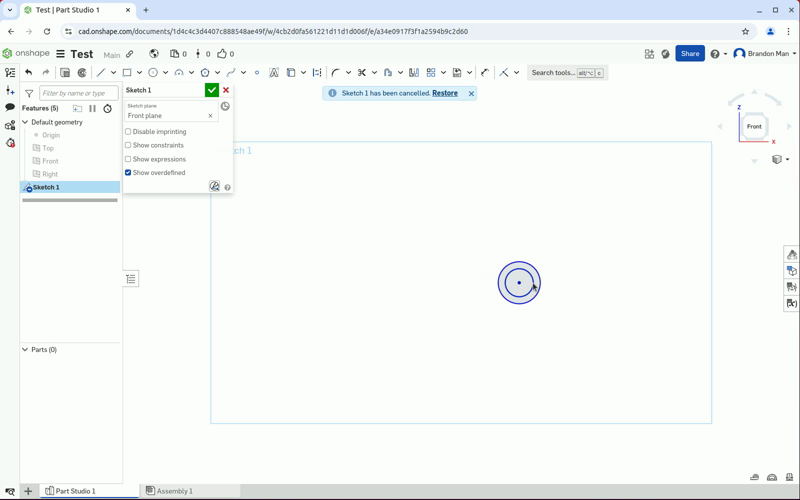
mouse_move(513, 267)
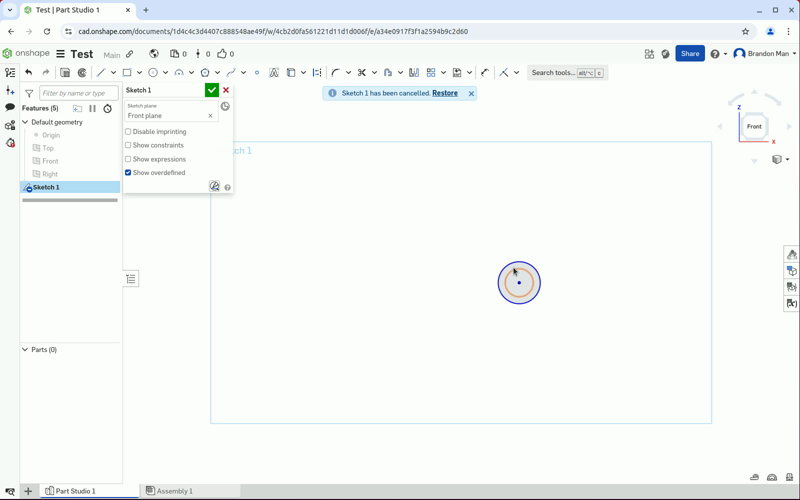
scroll(6)
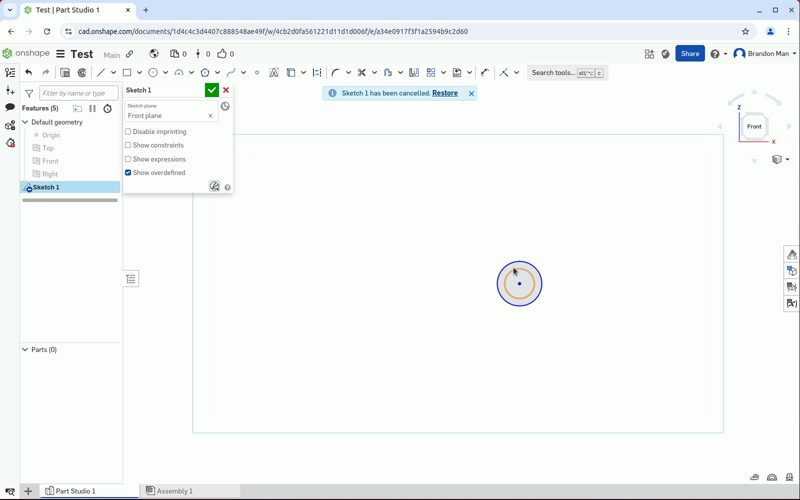
scroll(6)
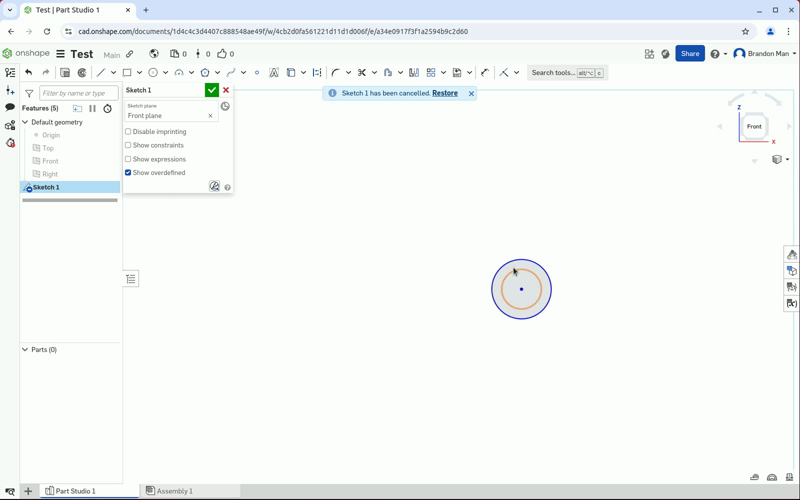
scroll(6)
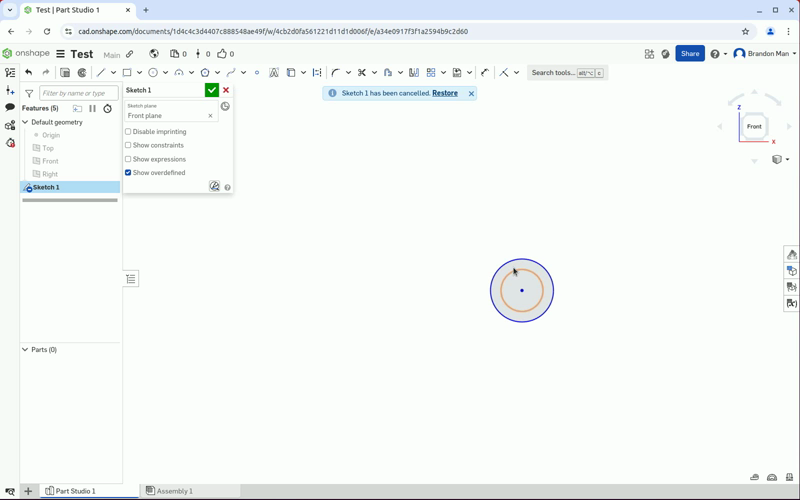
scroll(6)
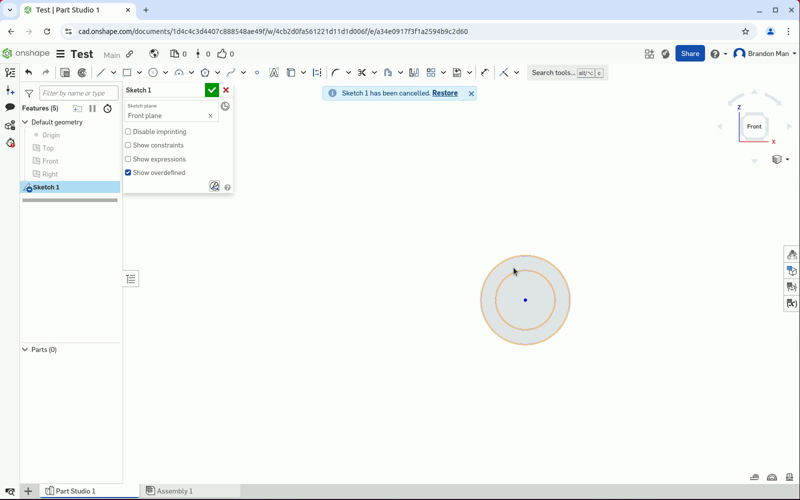
scroll(6)
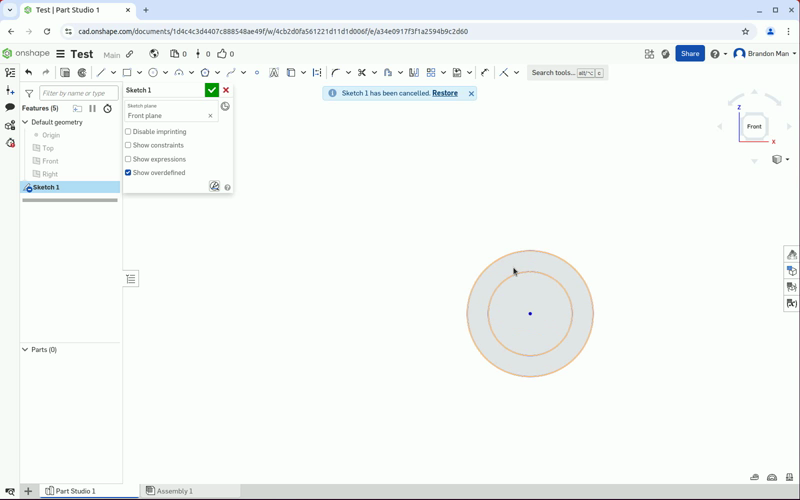
scroll(6)
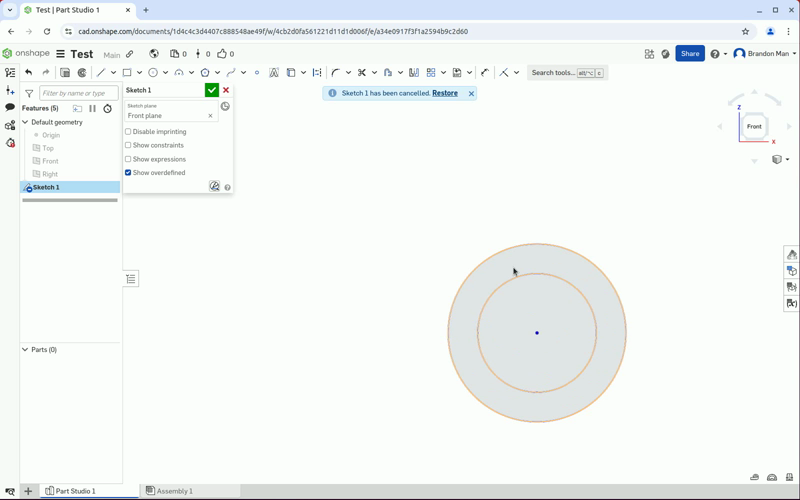
scroll(6)
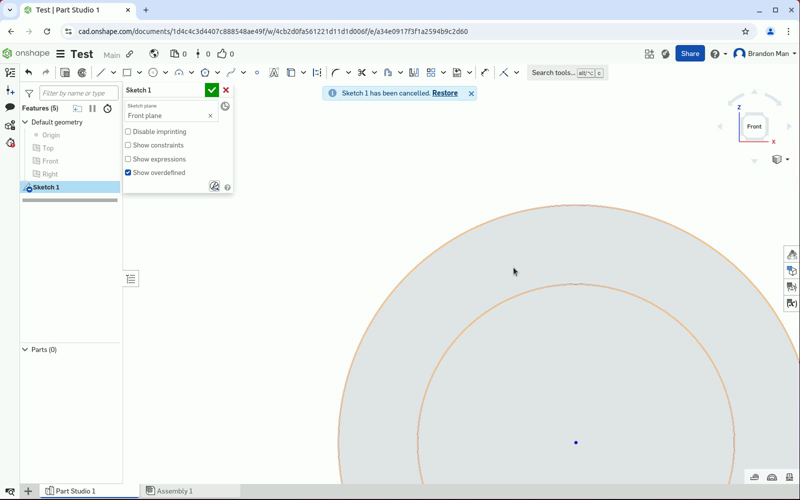
click(513, 267)
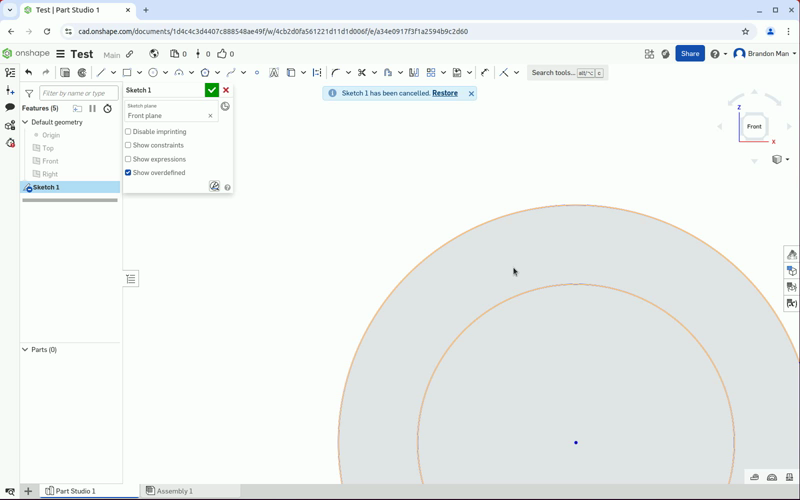
scroll(-6)
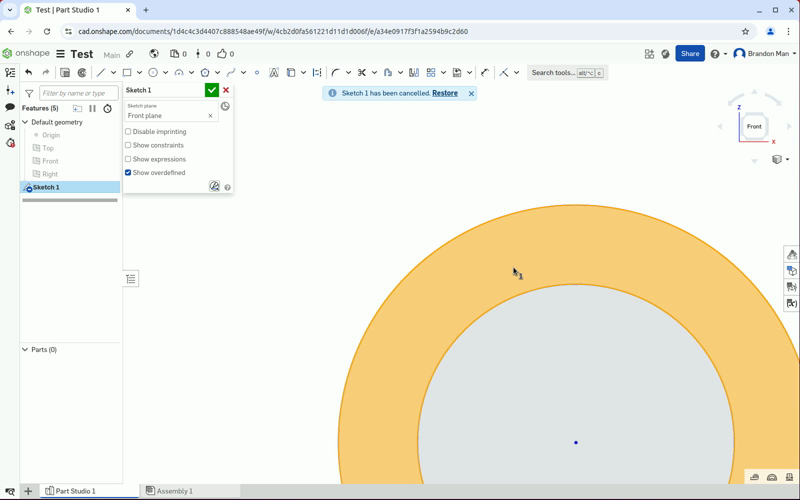
scroll(-6)
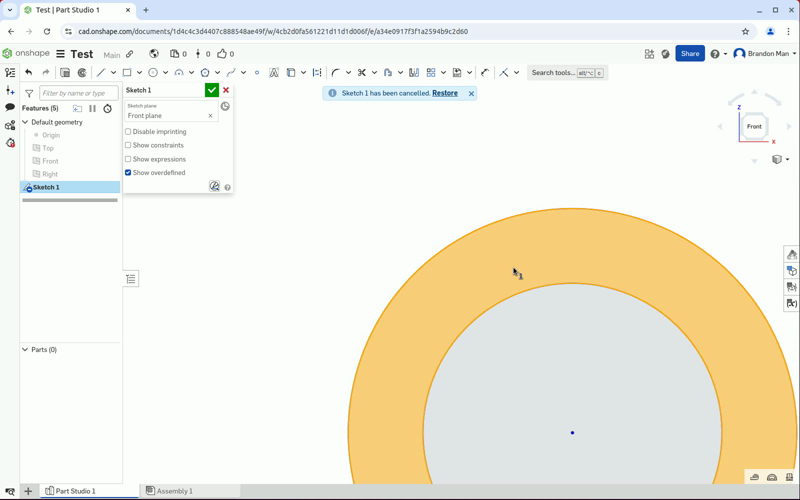
scroll(-6)
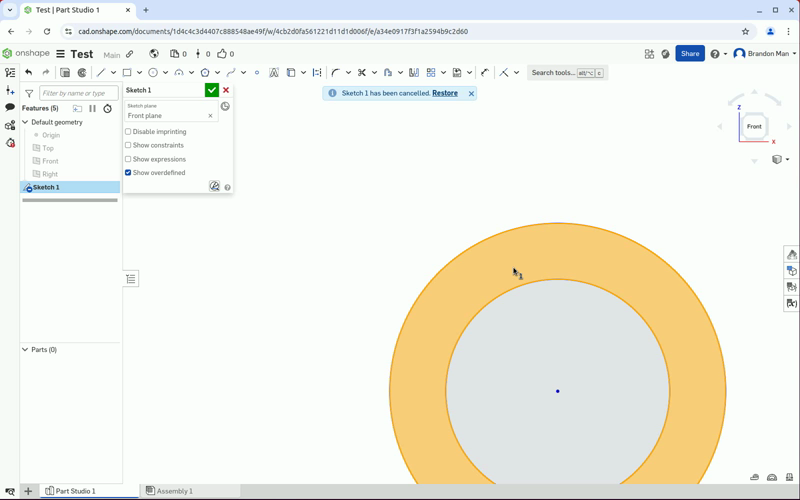
scroll(-6)
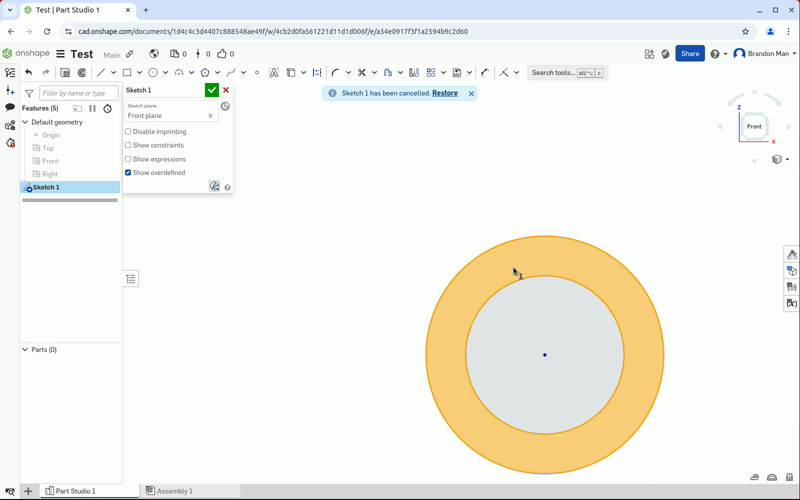
scroll(-6)
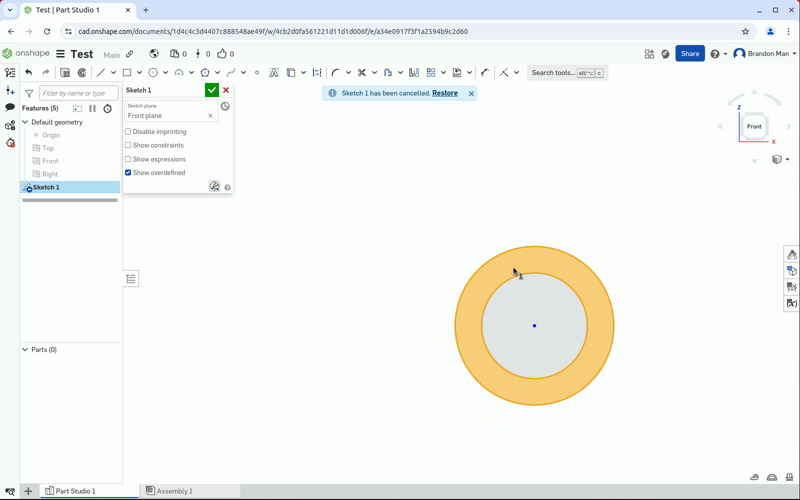
scroll(-6)
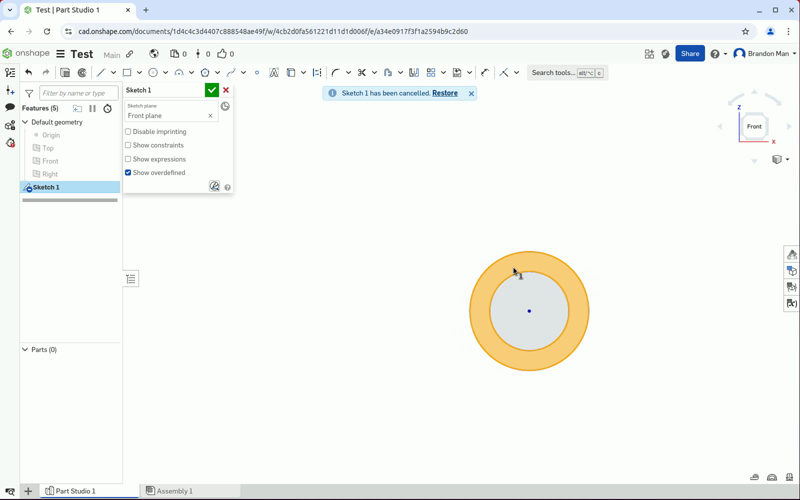
scroll(-6)
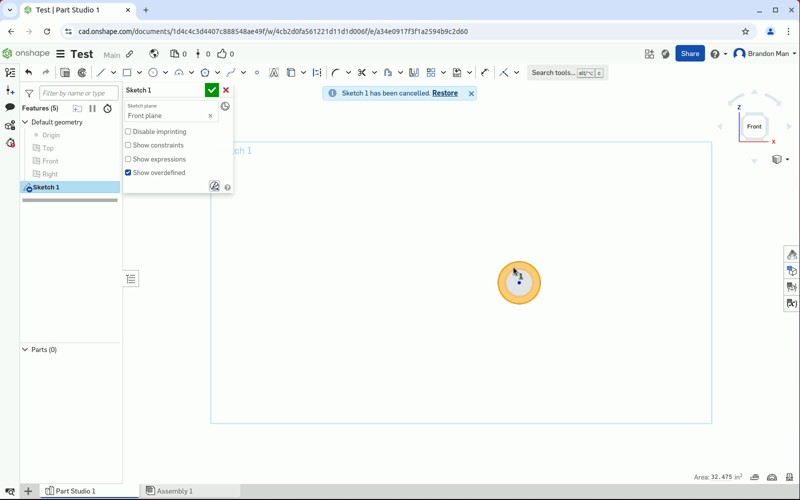
mouse_move(73, 352)
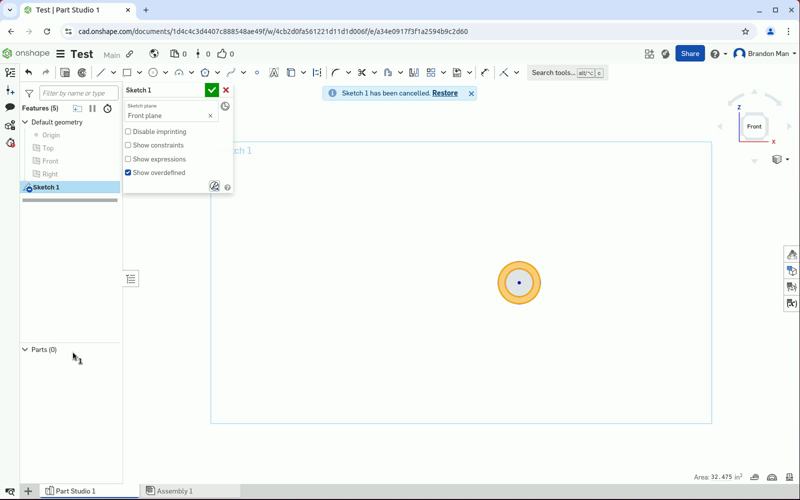
key(shift+y)
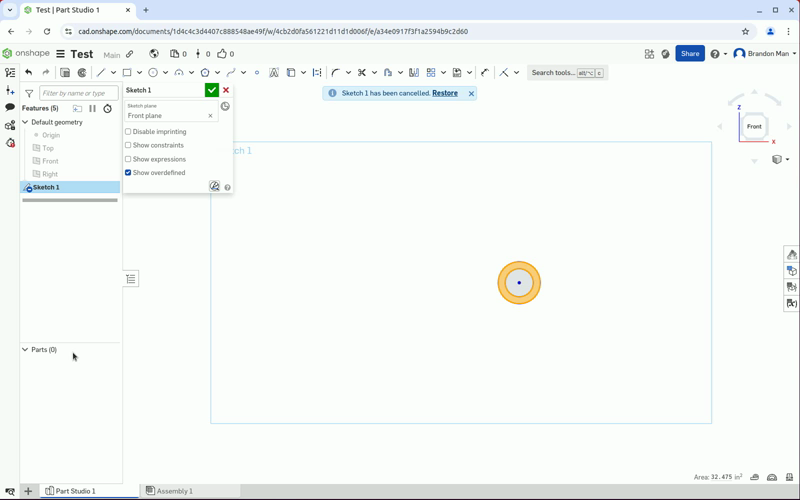
key(shift+e)
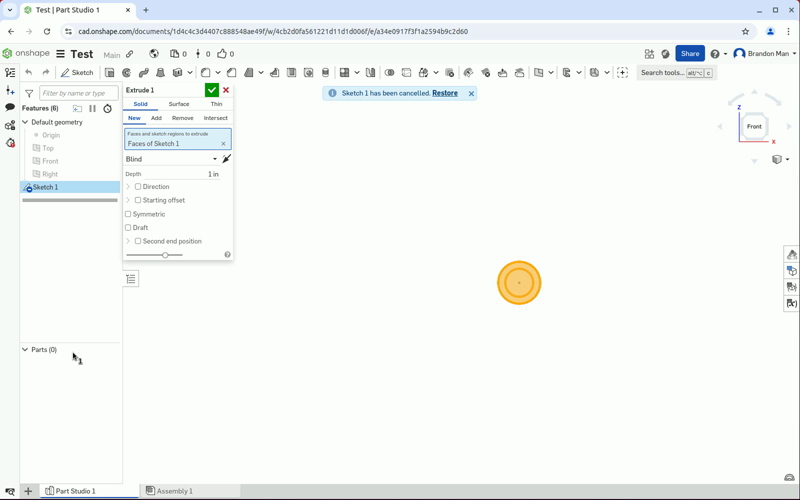
mouse_move(143, 106)
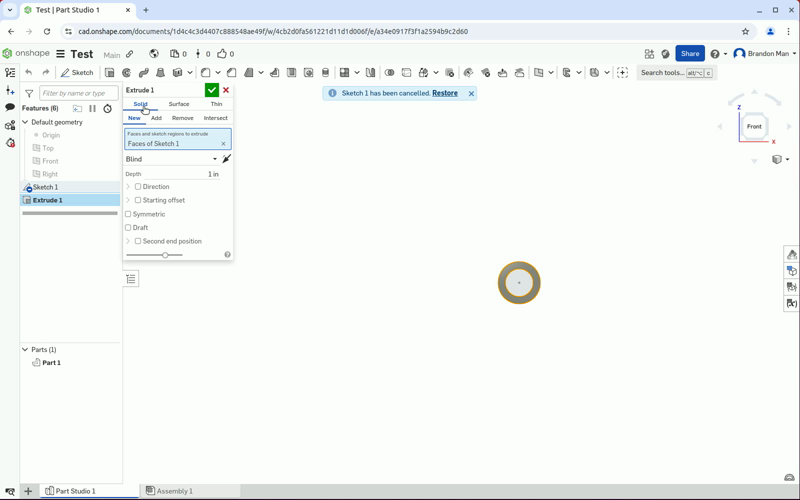
click(143, 106)
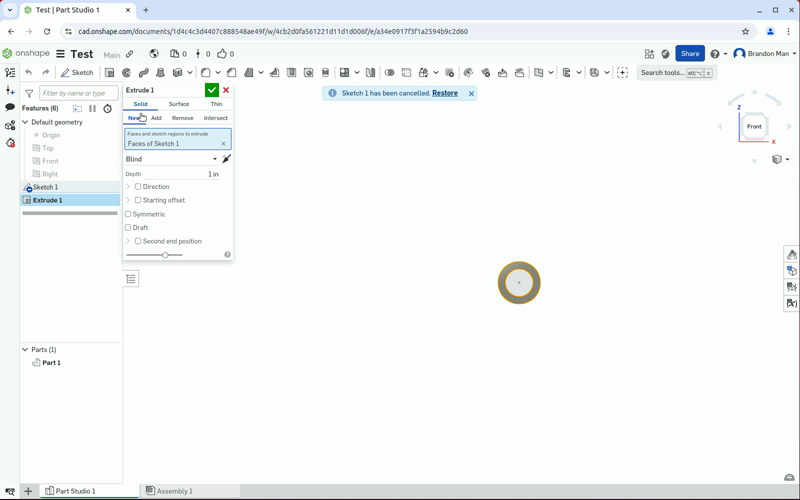
mouse_move(137, 120)
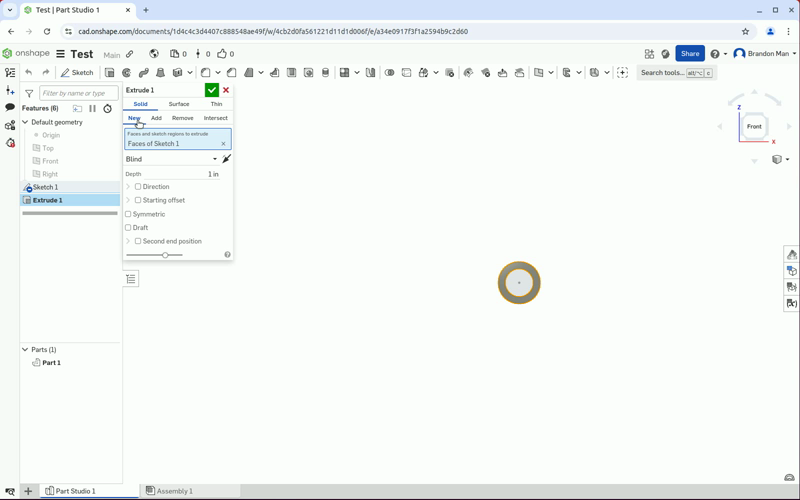
click(137, 120)
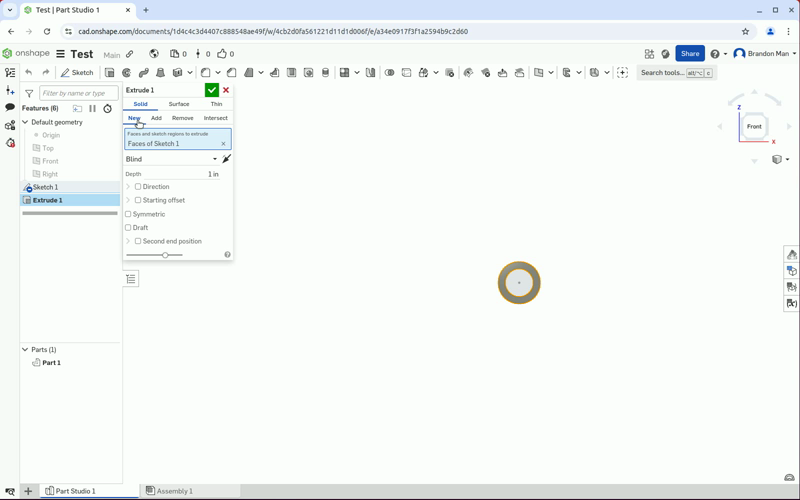
key(tab, 4)
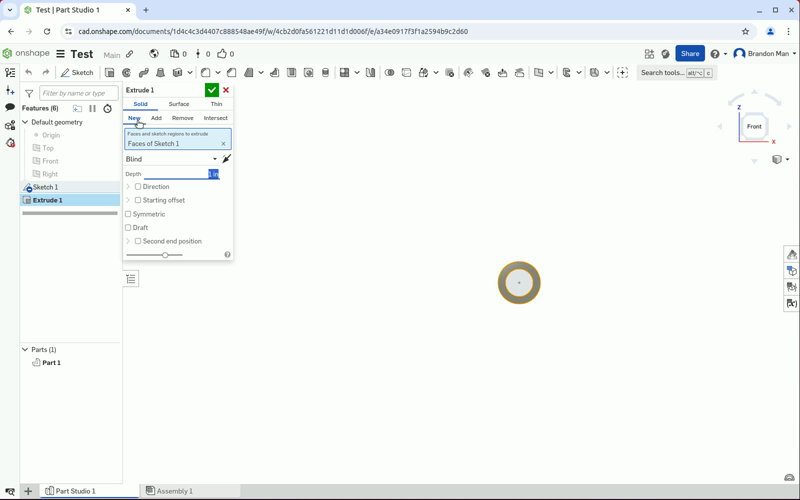
text(5.536)
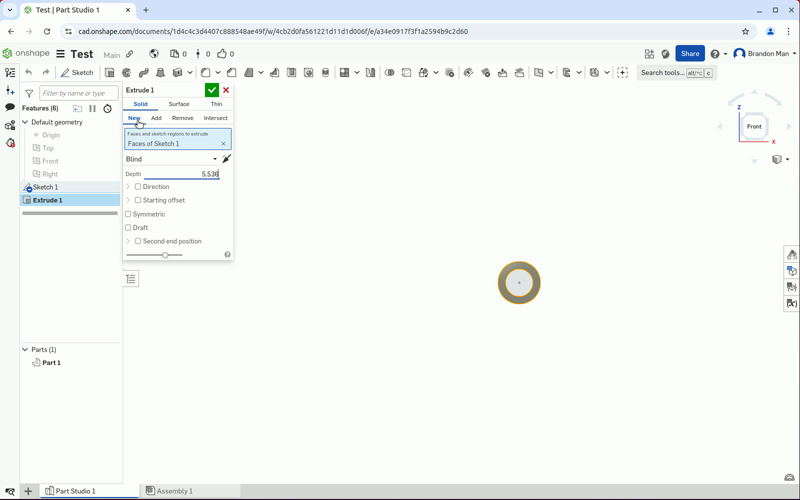
key(enter)
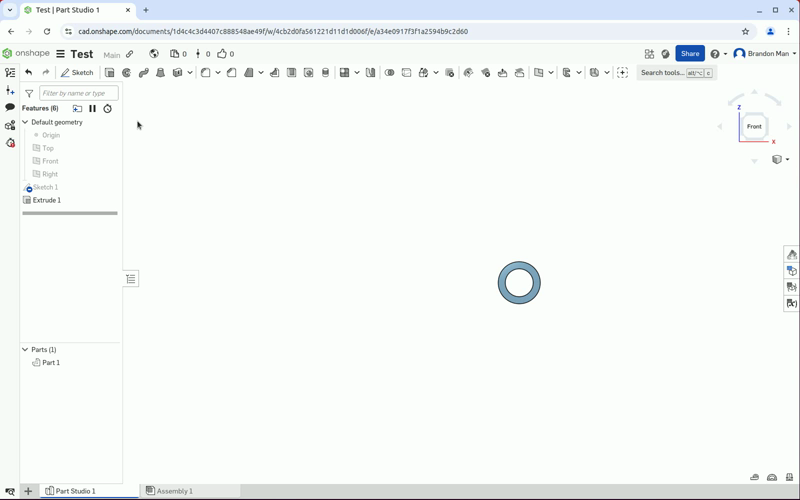
key(shift+h)
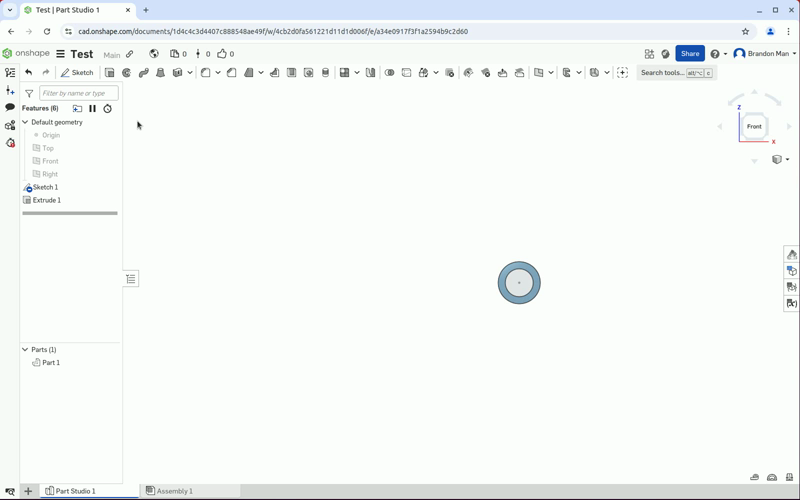
key(shift+h)
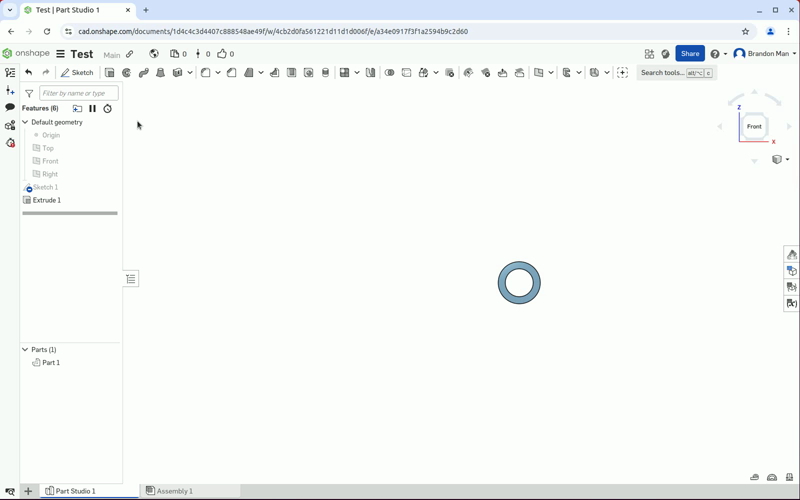
mouse_move(73, 189)
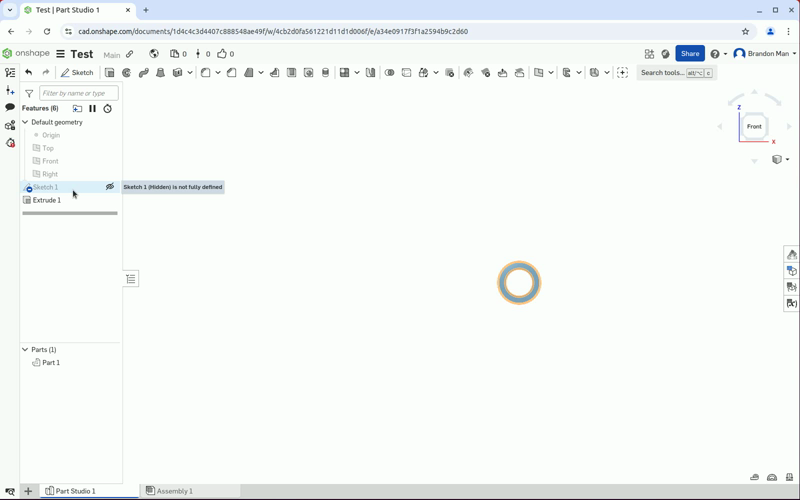
click(73, 189)
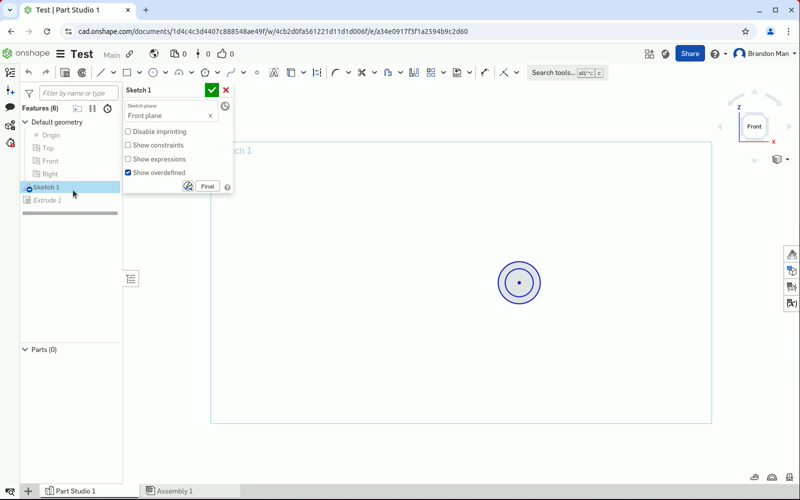
mouse_move(229, 92)
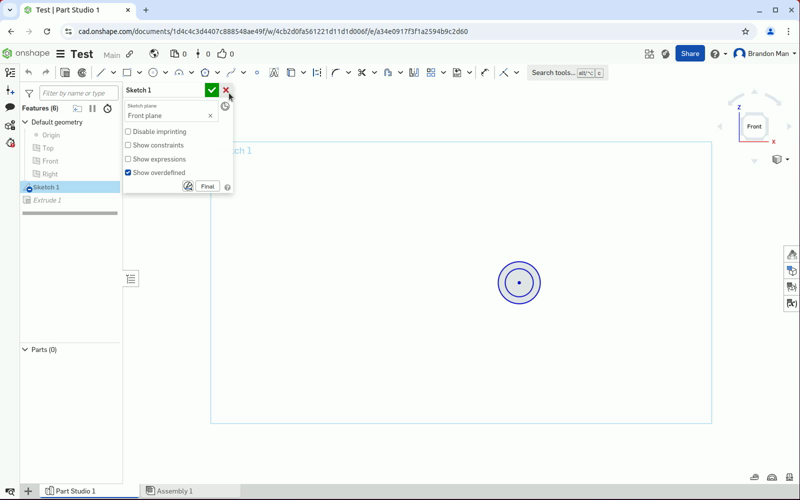
click(229, 92)
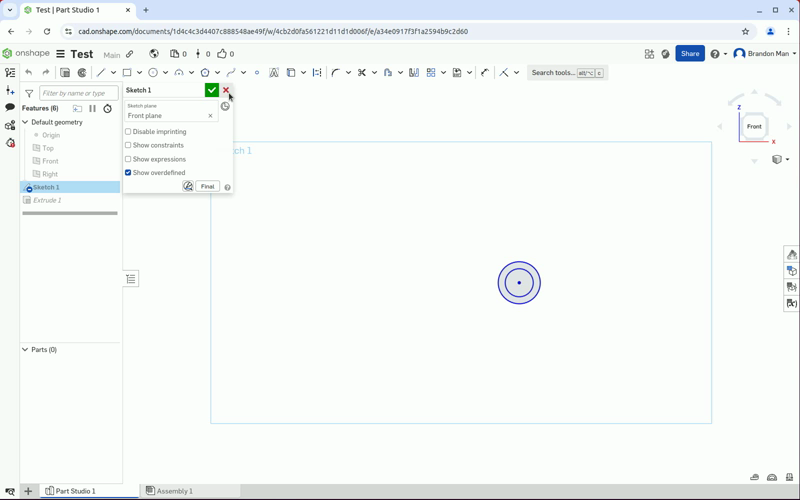
key(shift+s)
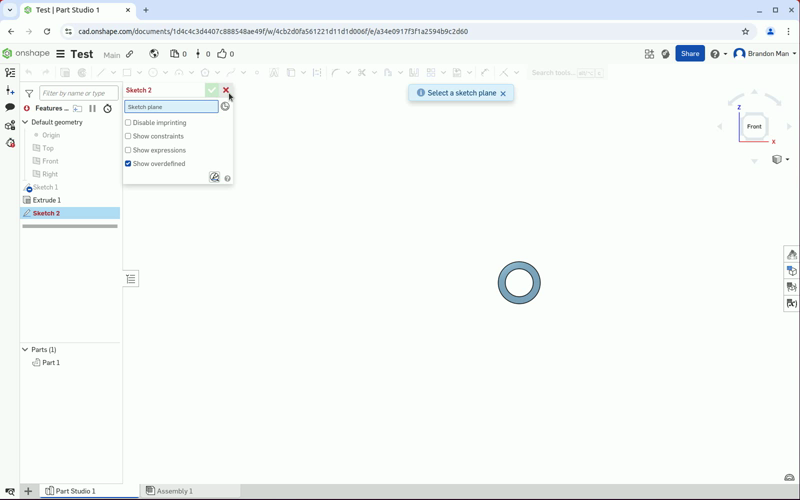
mouse_move(73, 163)
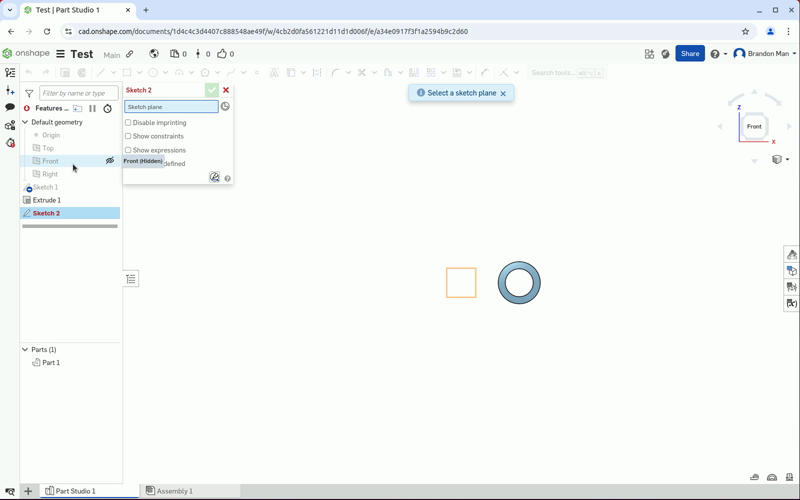
click(73, 163)
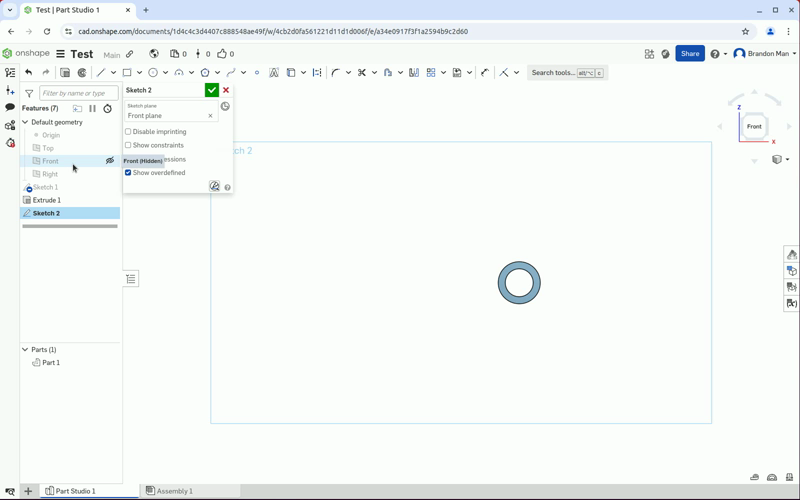
mouse_move(73, 352)
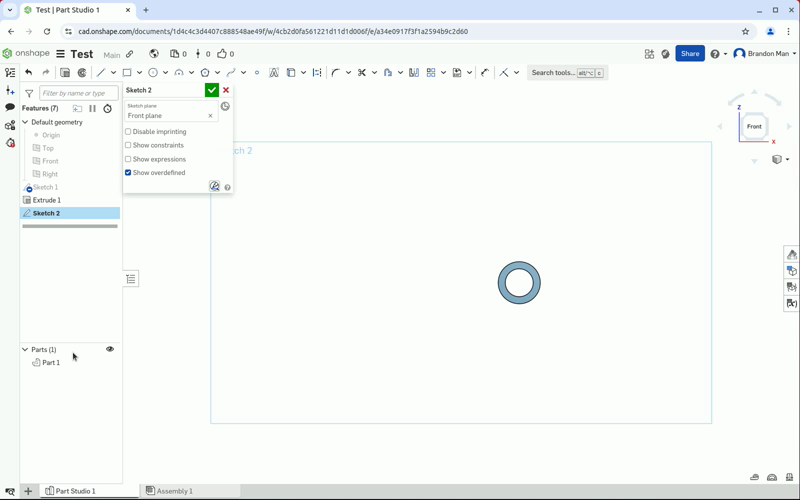
key(y)
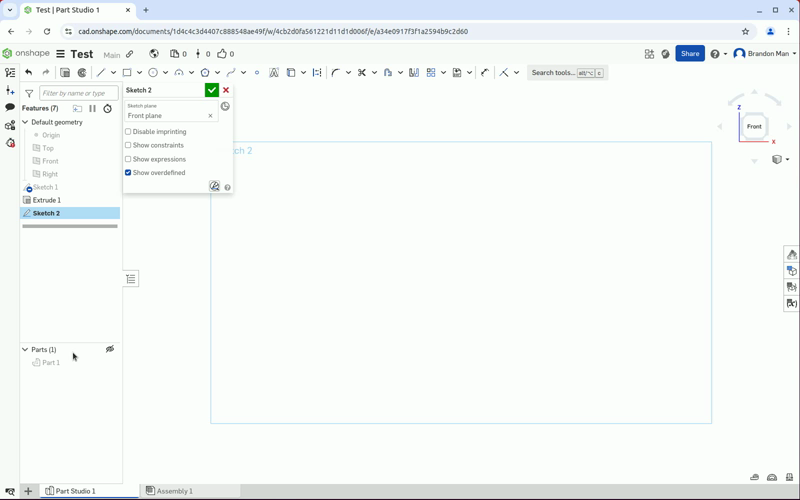
key(c)
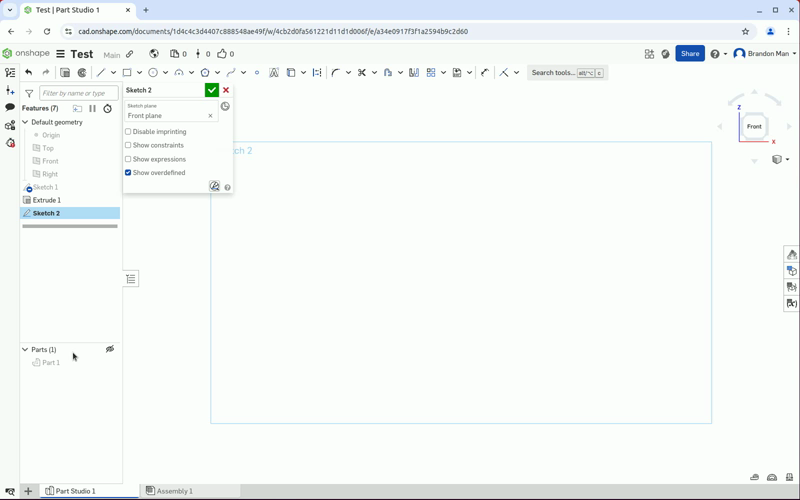
key_down(shift)
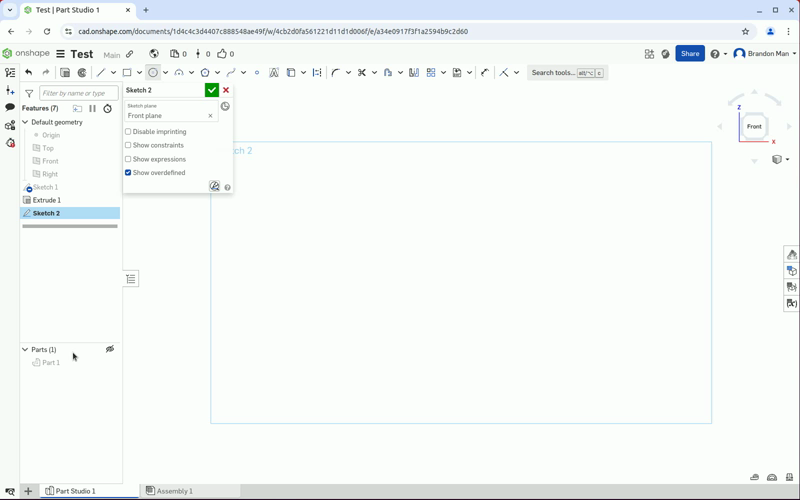
mouse_move(461, 282)
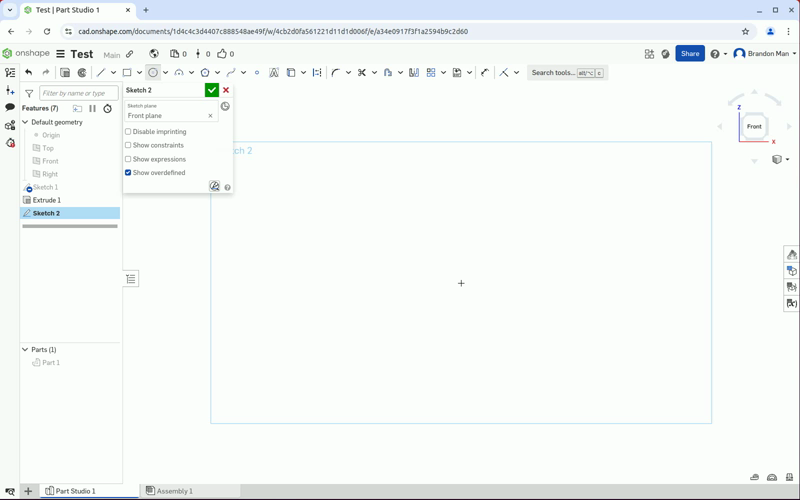
click(461, 282)
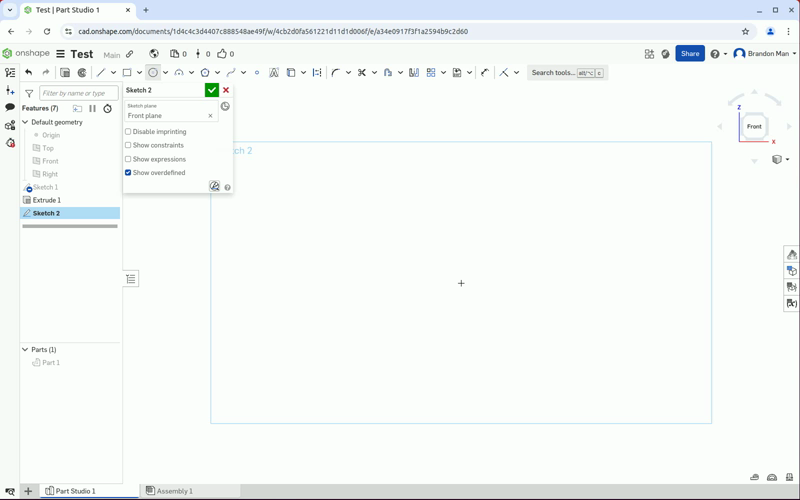
key_up(shift)
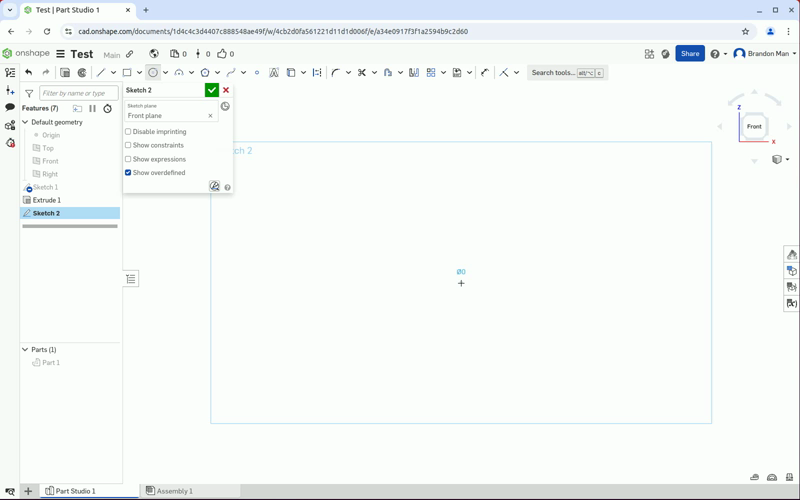
mouse_move(492, 282)
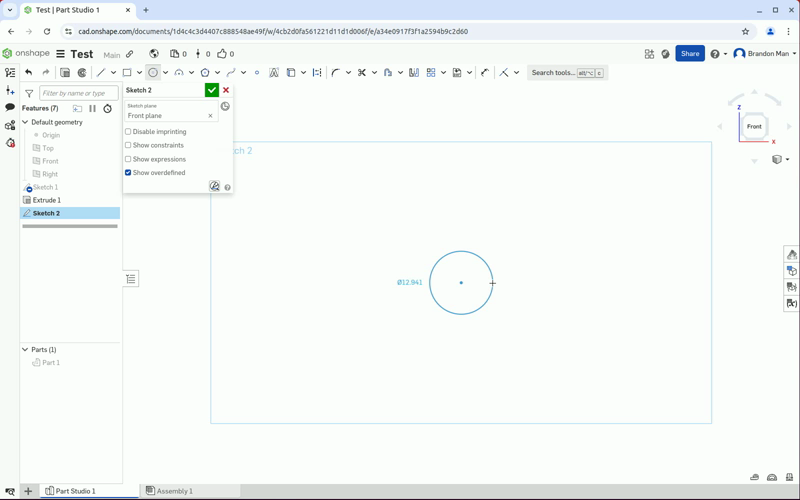
click(492, 282)
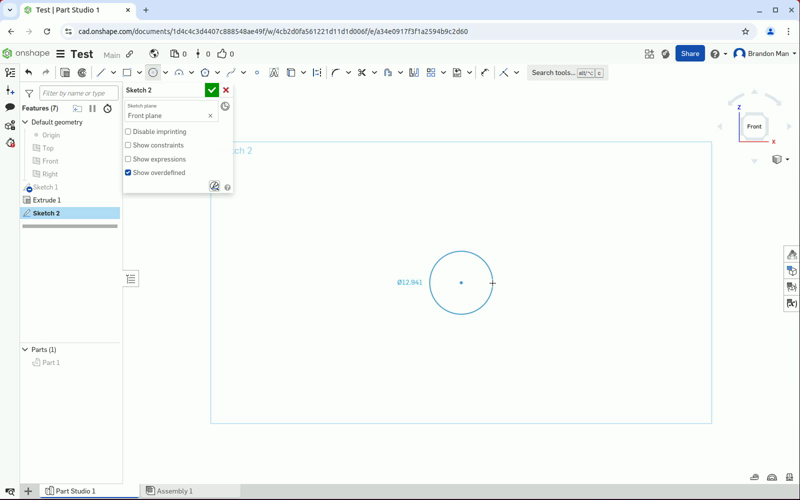
key(esc)
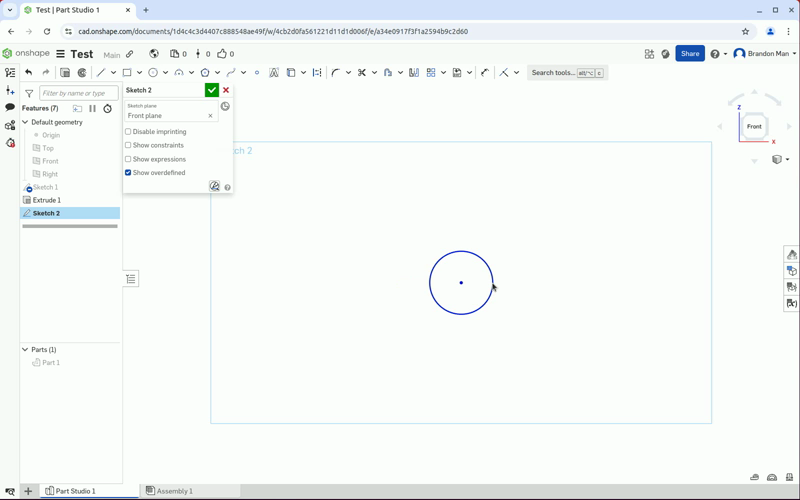
key(l)
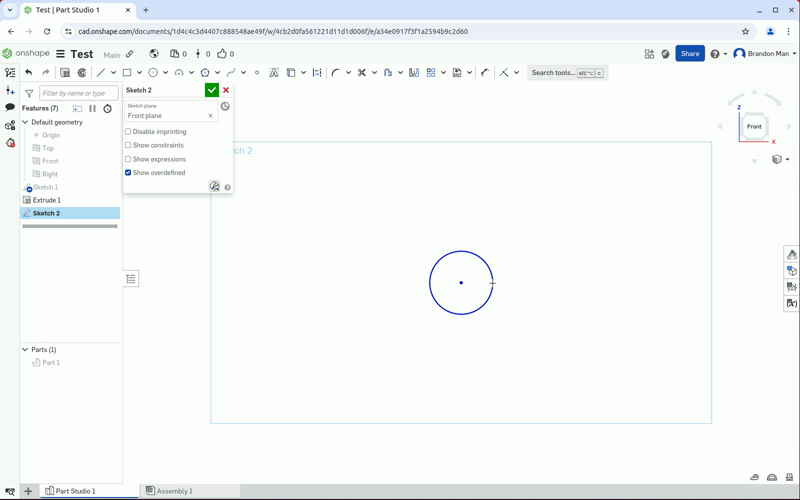
key_down(shift)
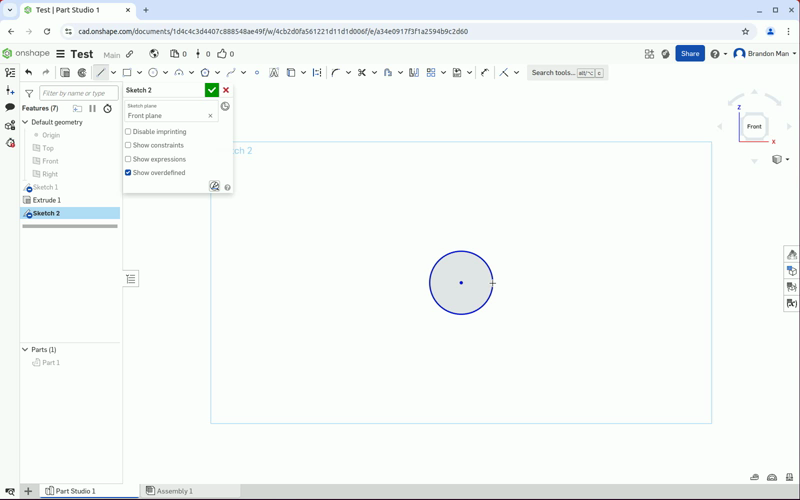
mouse_move(440, 288)
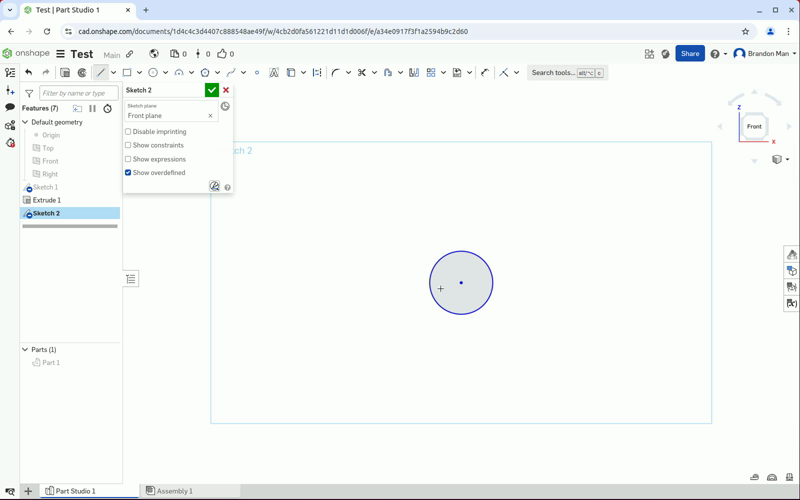
click(440, 288)
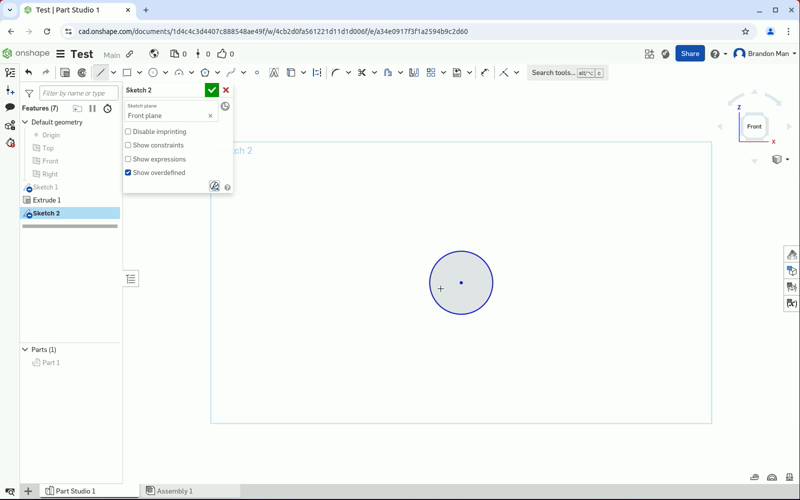
key_up(shift)
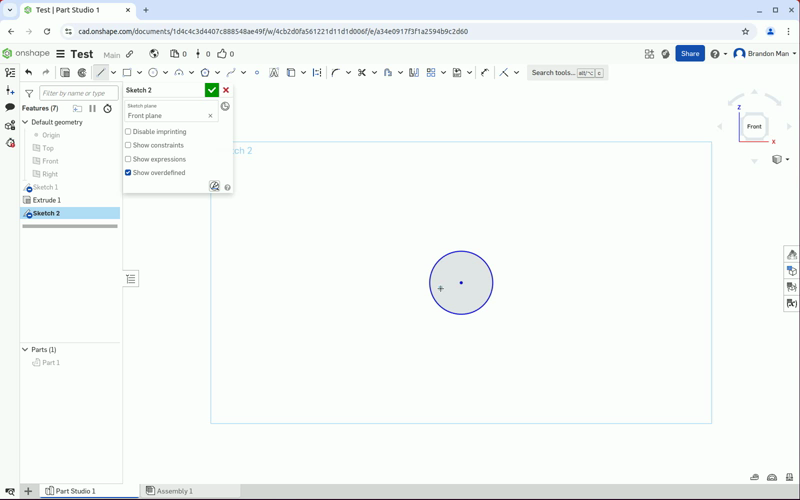
key_down(shift)
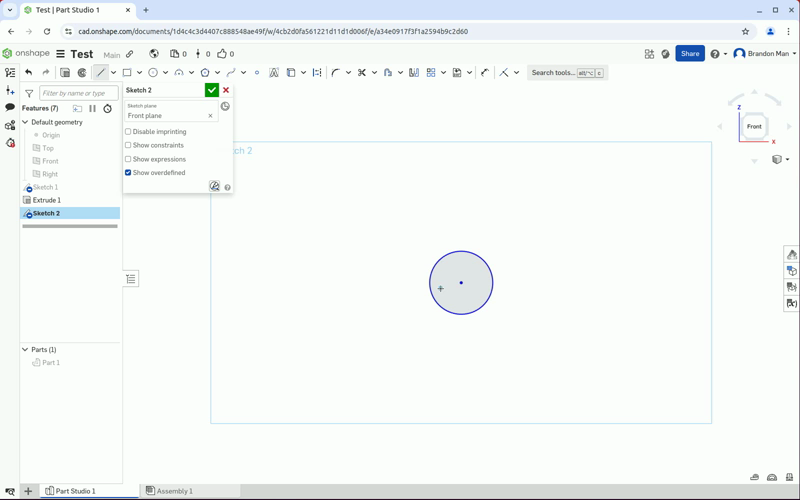
mouse_move(470, 288)
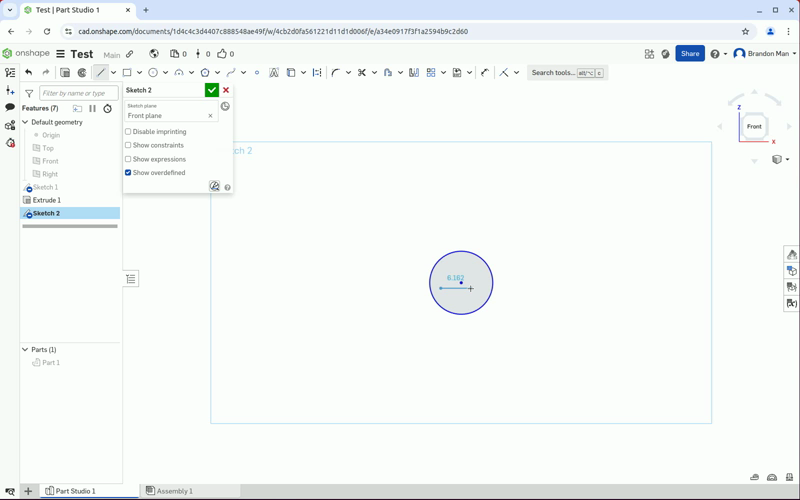
mouse_move(448, 288)
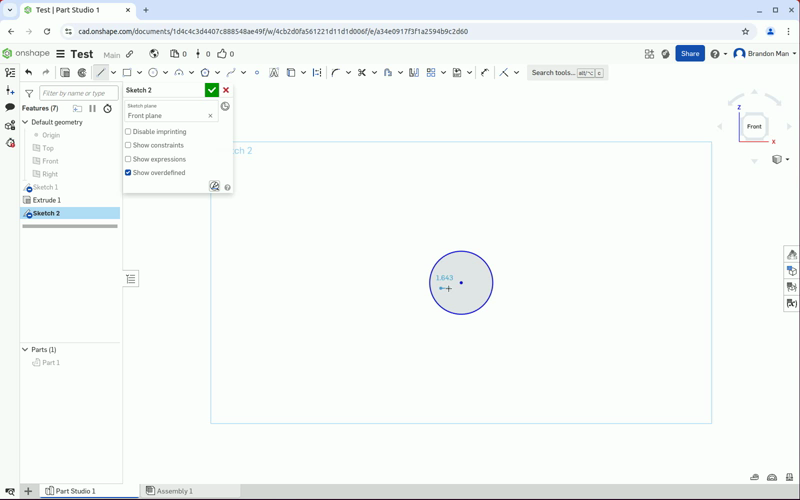
click(448, 288)
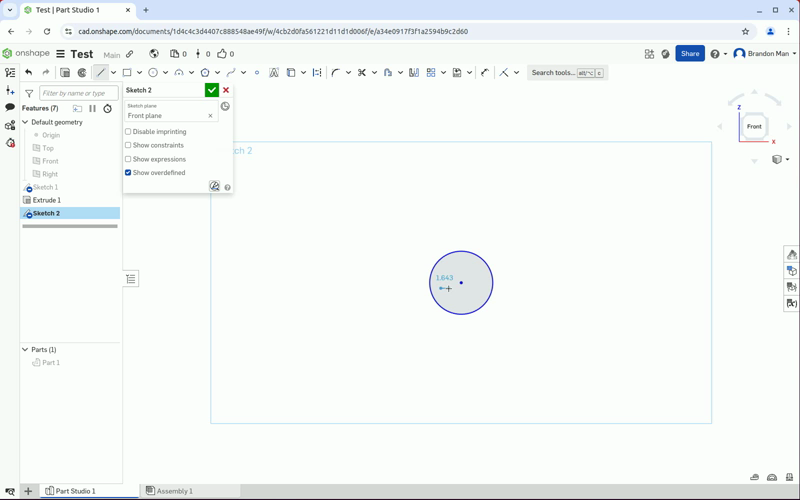
key_up(shift)
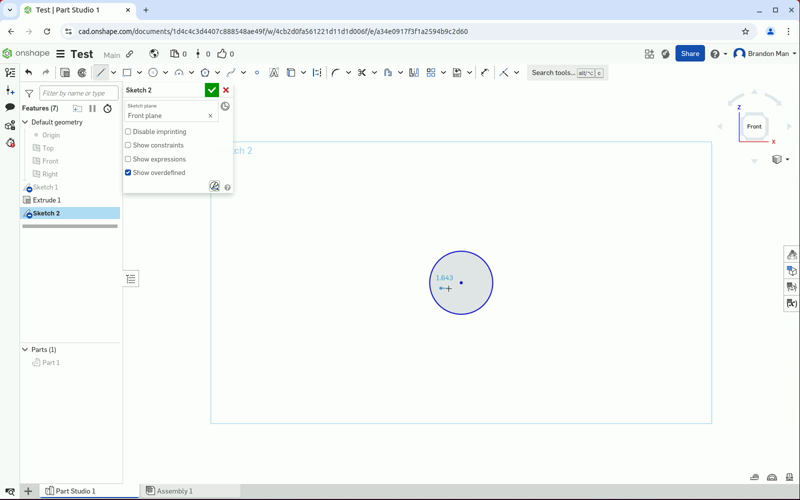
key(esc)
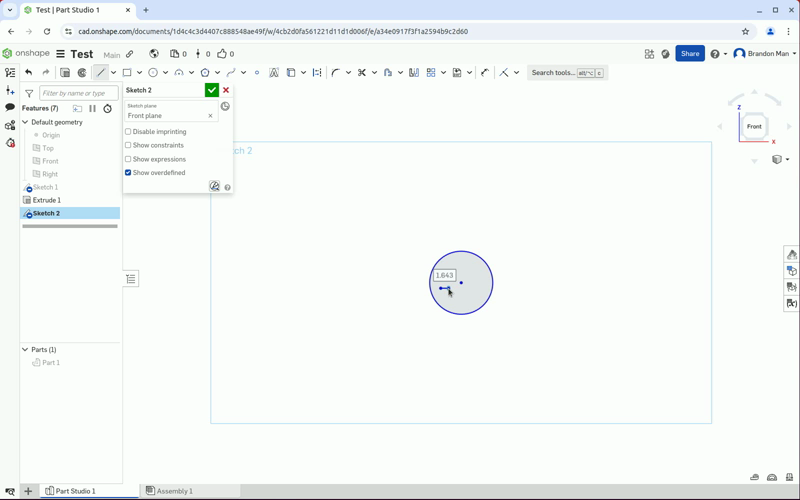
key(a)
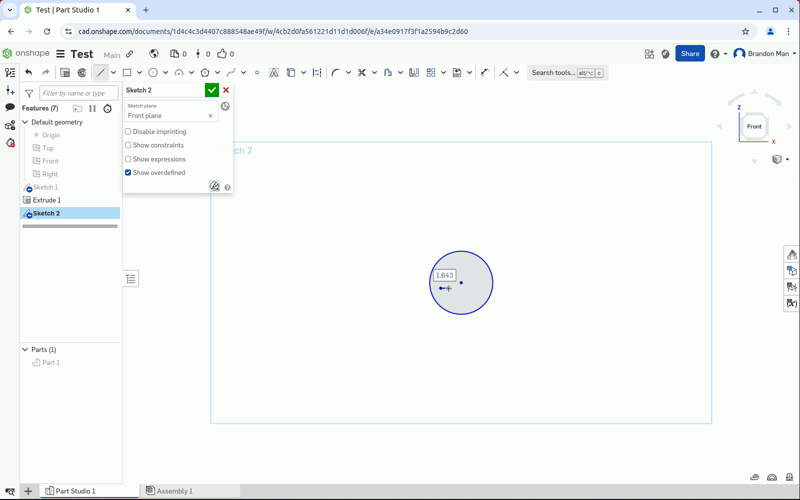
mouse_move(448, 288)
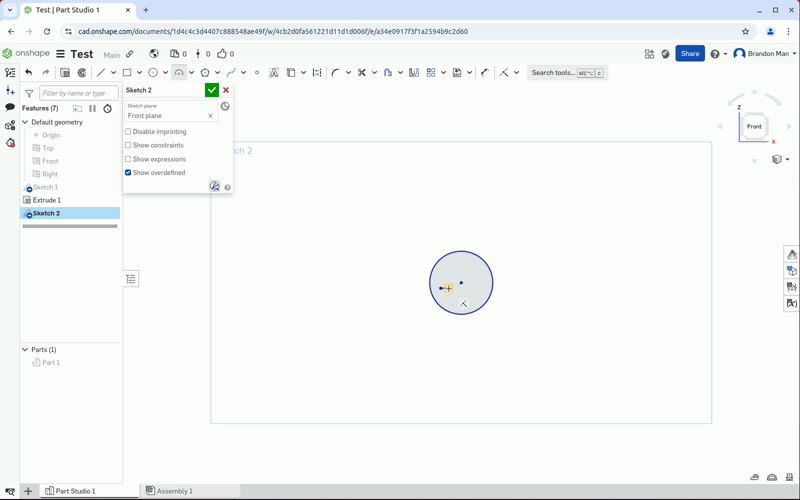
click(448, 288)
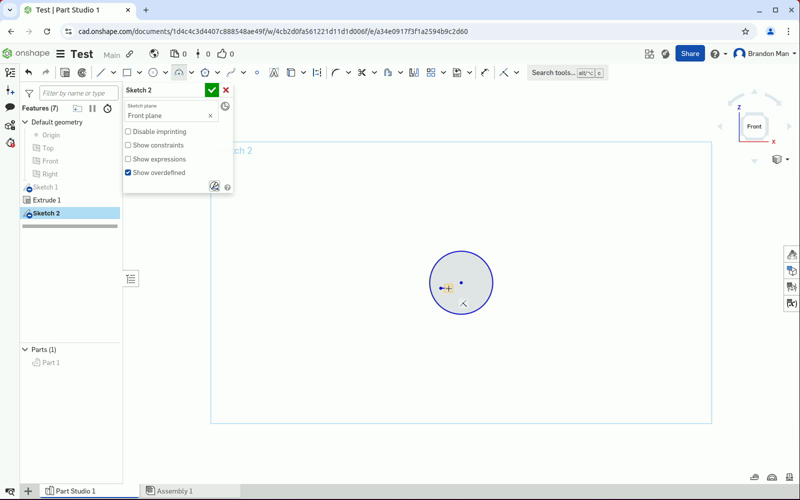
key_down(shift)
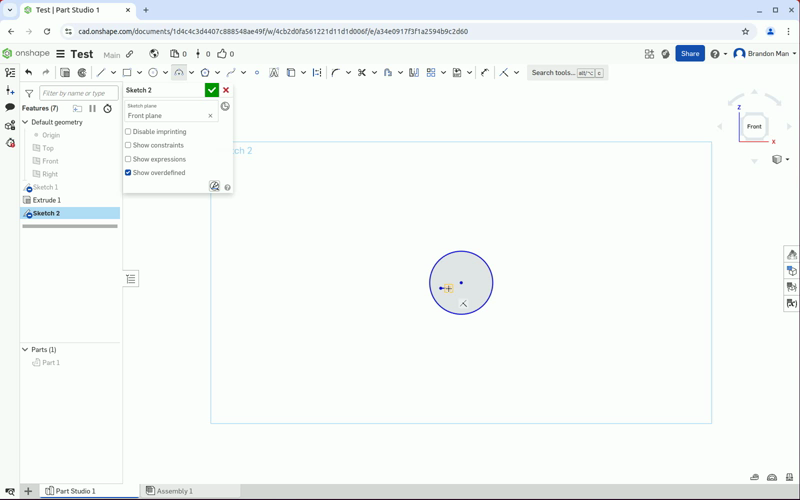
mouse_move(473, 288)
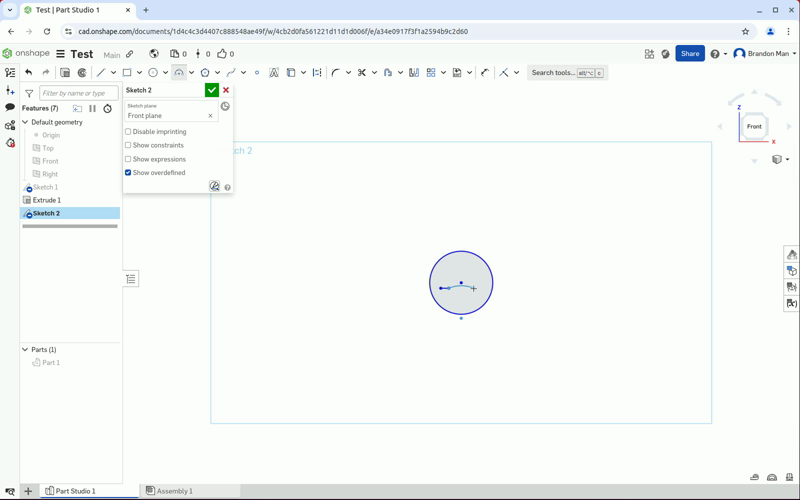
click(473, 288)
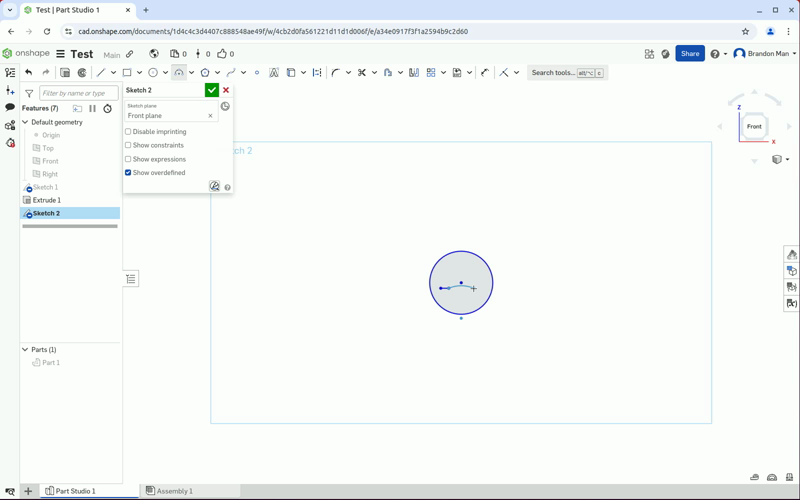
mouse_move(461, 296)
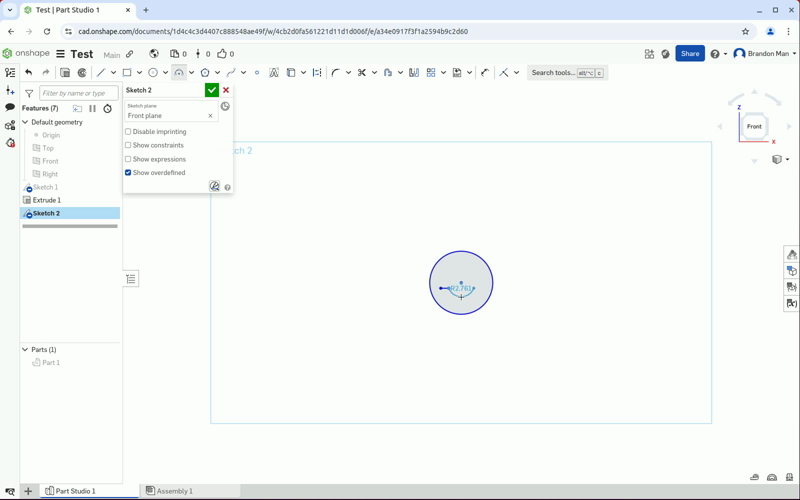
click(461, 296)
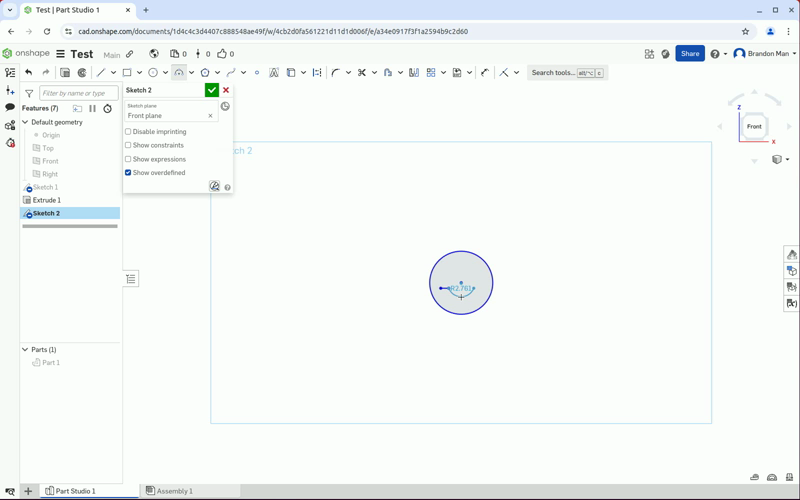
key_up(shift)
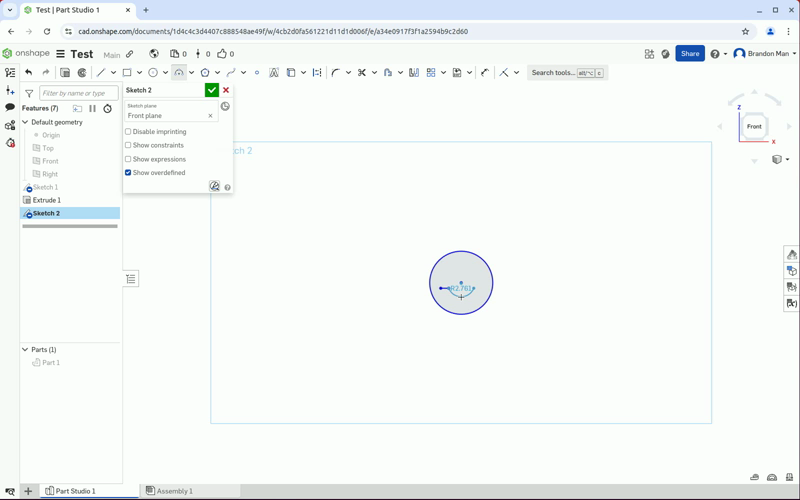
key(esc)
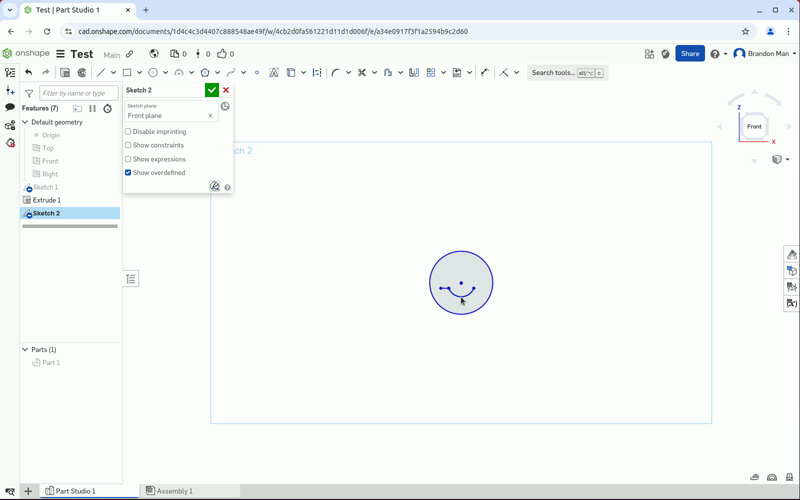
key(l)
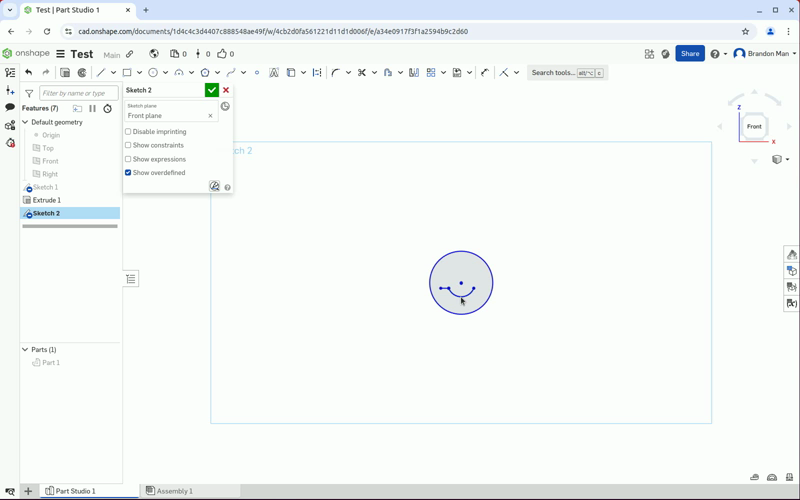
mouse_move(473, 288)
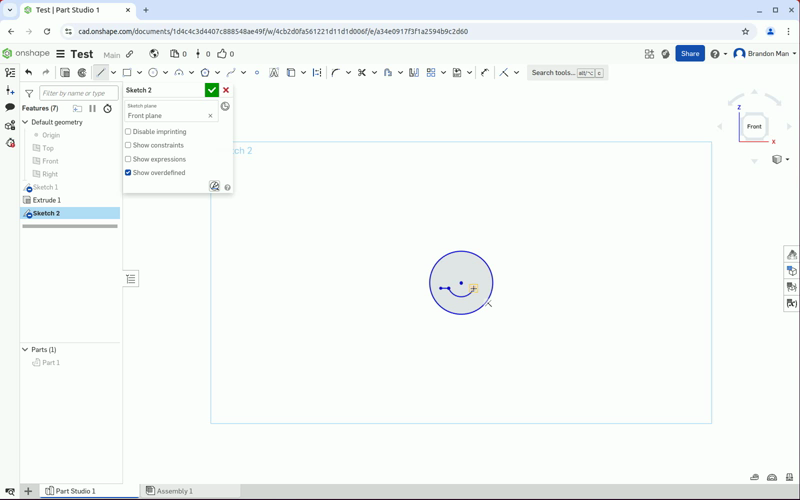
click(473, 288)
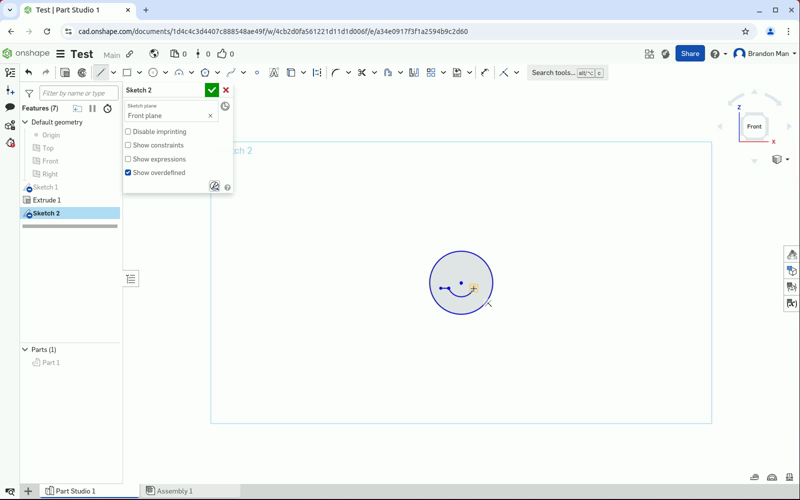
key_down(shift)
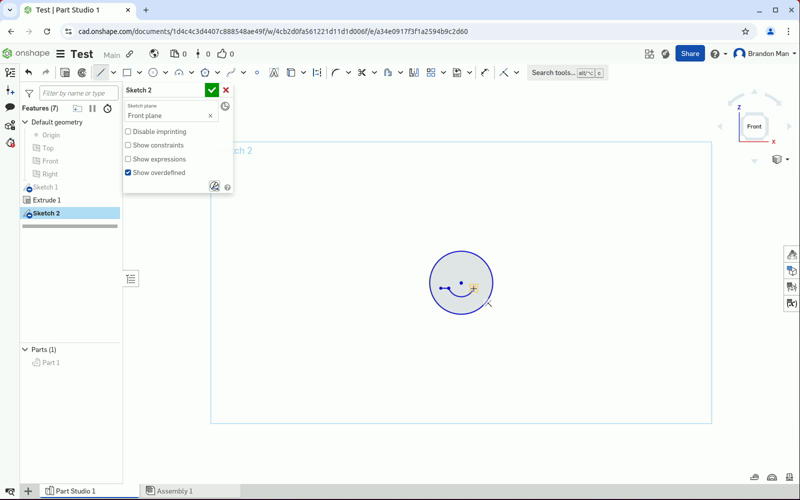
mouse_move(503, 288)
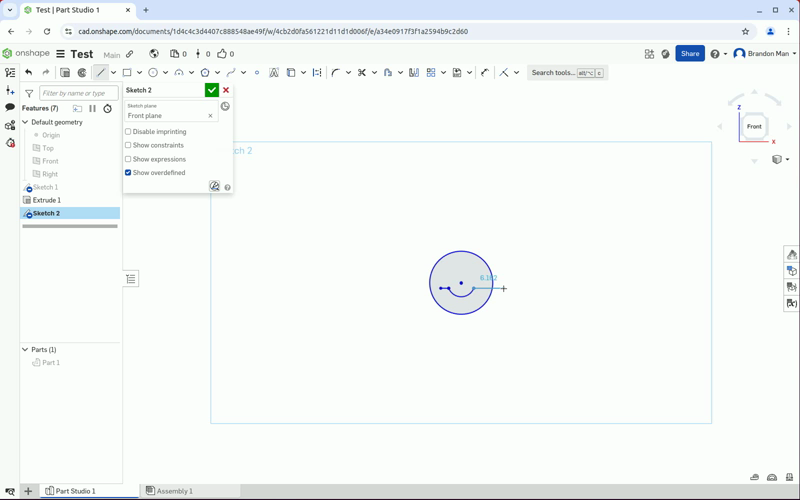
mouse_move(481, 288)
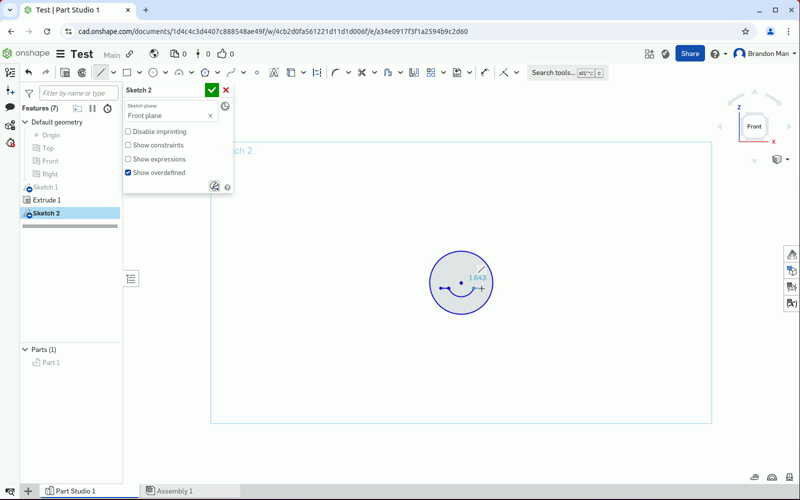
click(481, 288)
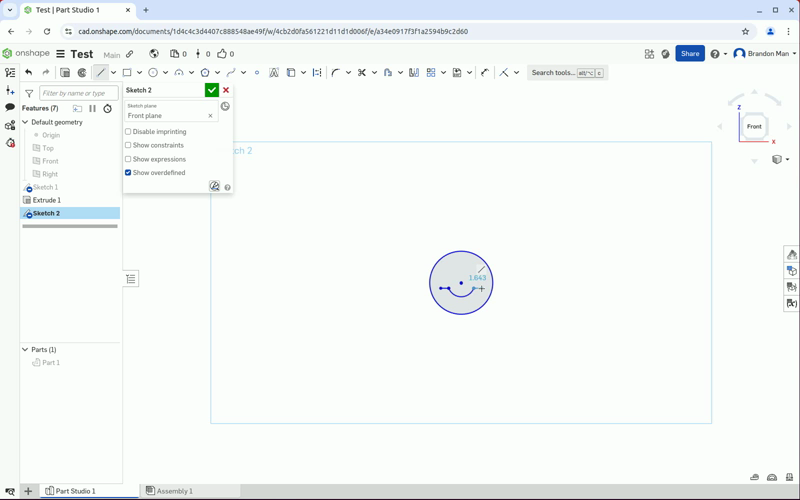
key_up(shift)
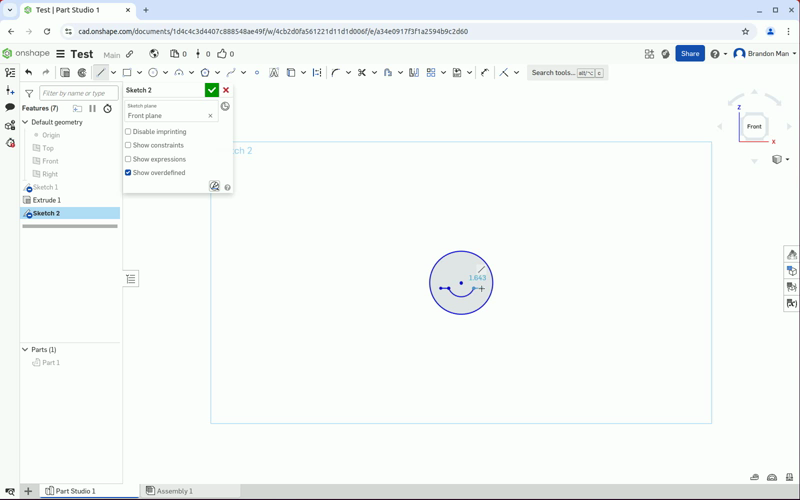
key_down(shift)
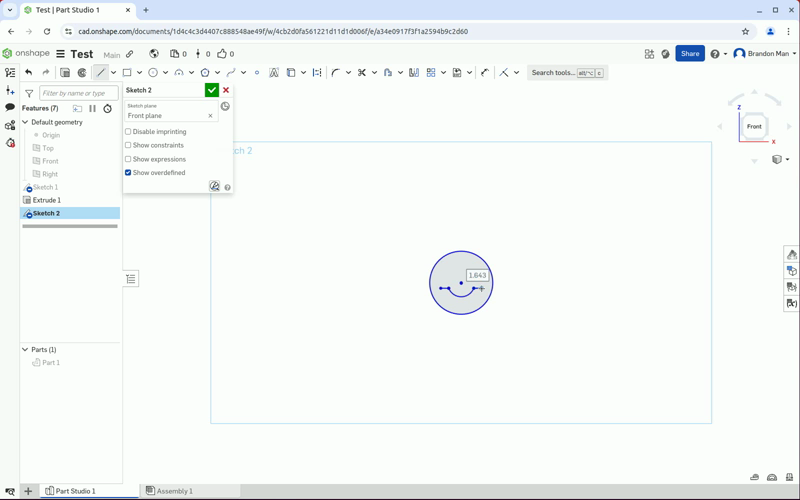
mouse_move(511, 288)
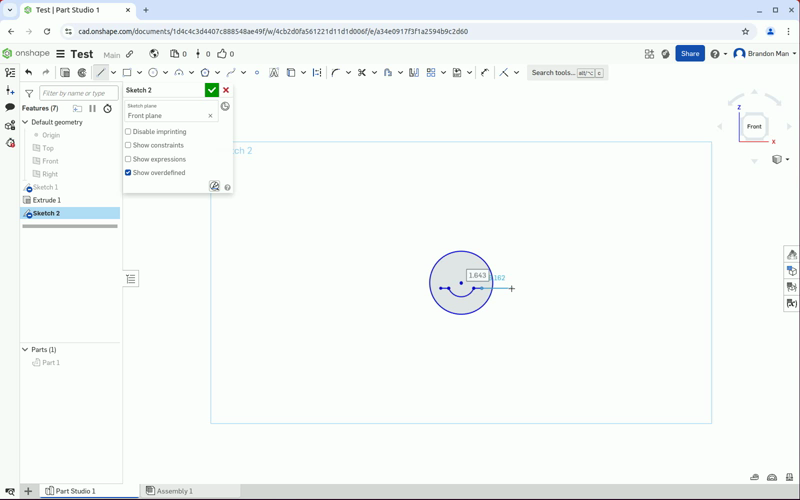
mouse_move(481, 277)
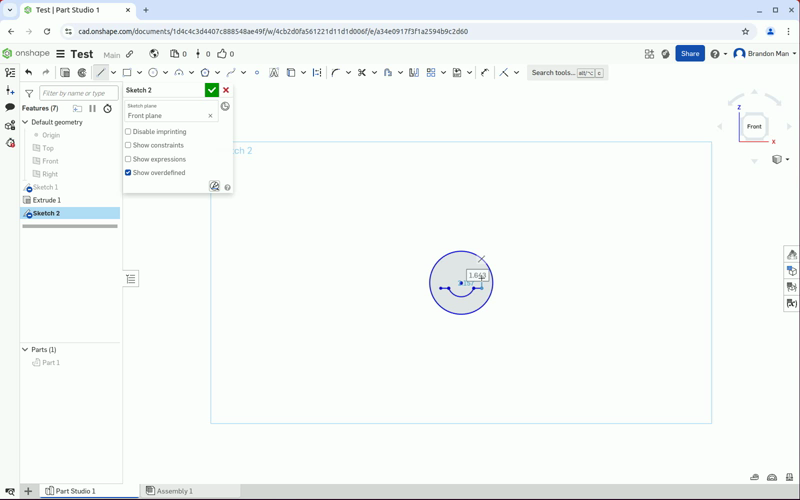
click(481, 277)
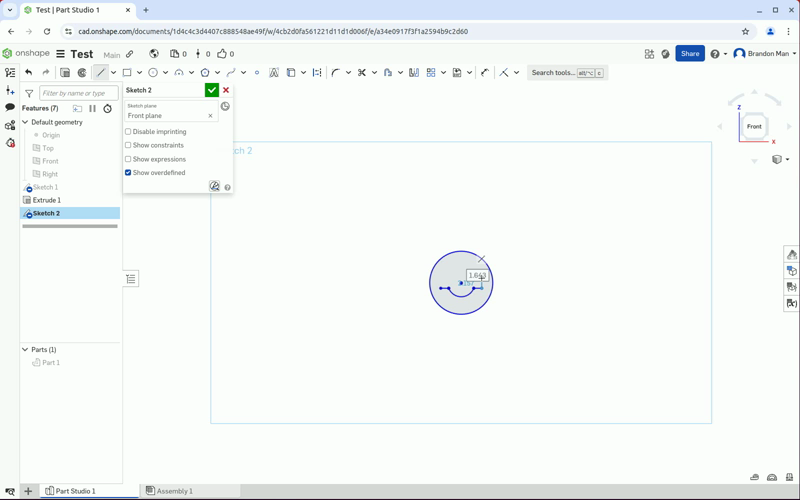
key_up(shift)
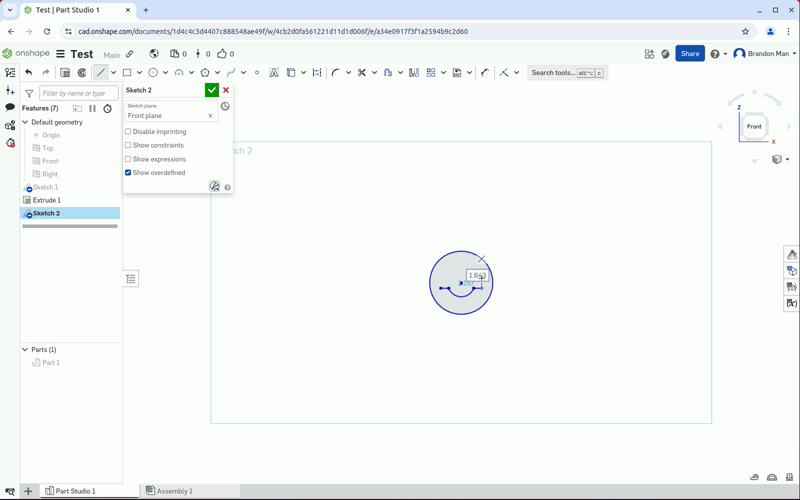
key_down(shift)
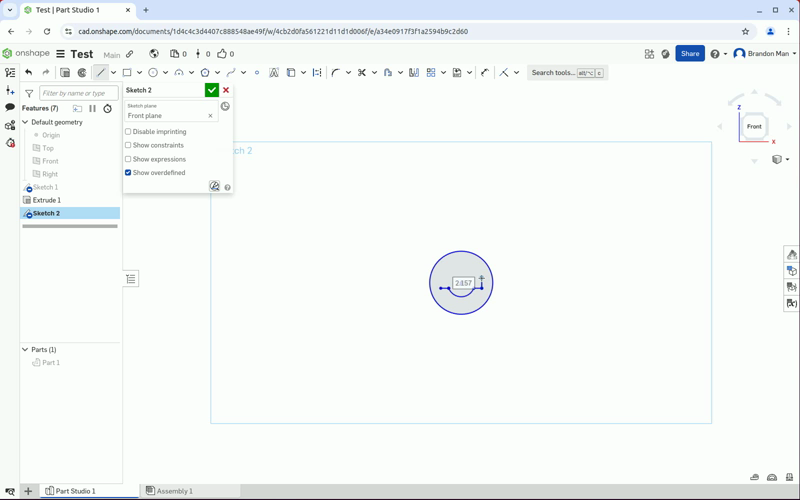
mouse_move(511, 277)
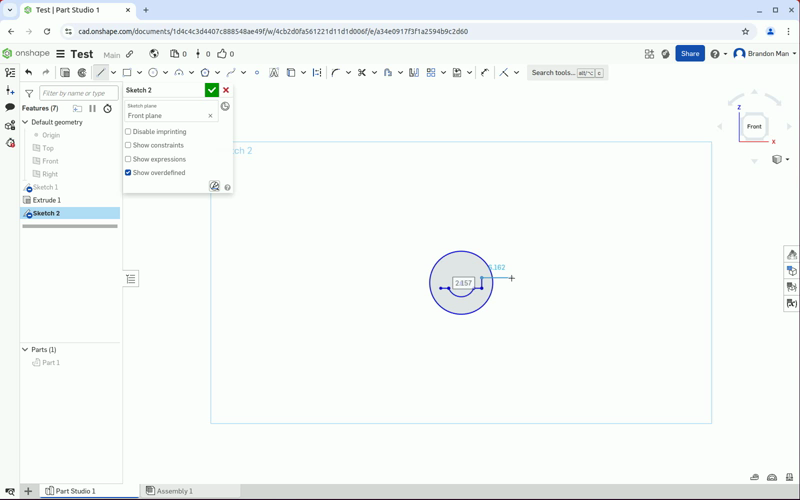
mouse_move(473, 277)
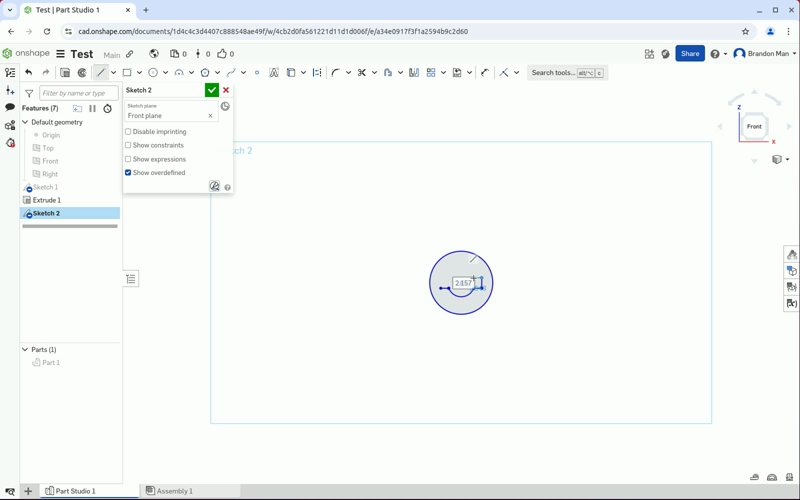
click(473, 277)
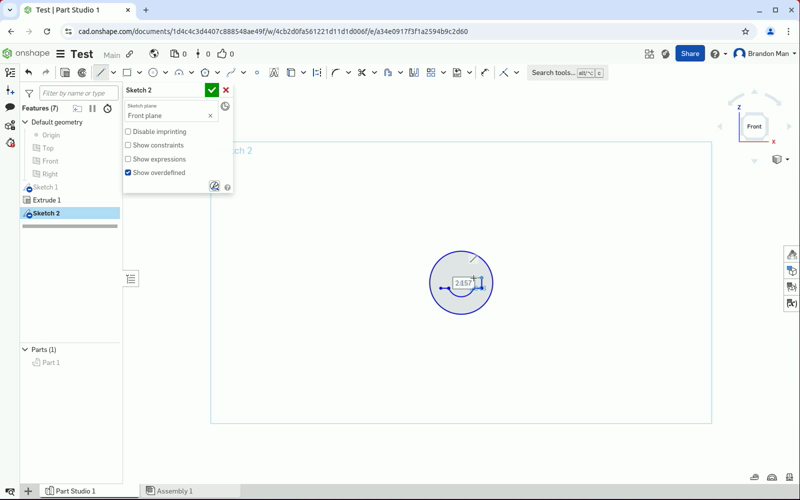
key_up(shift)
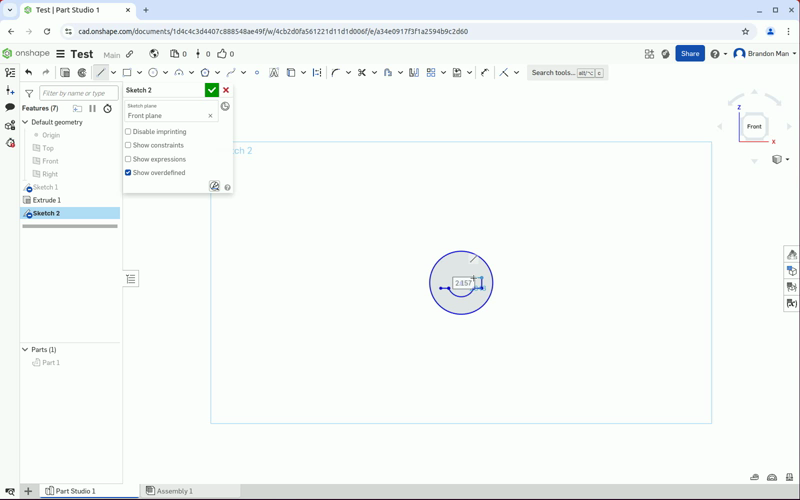
key(esc)
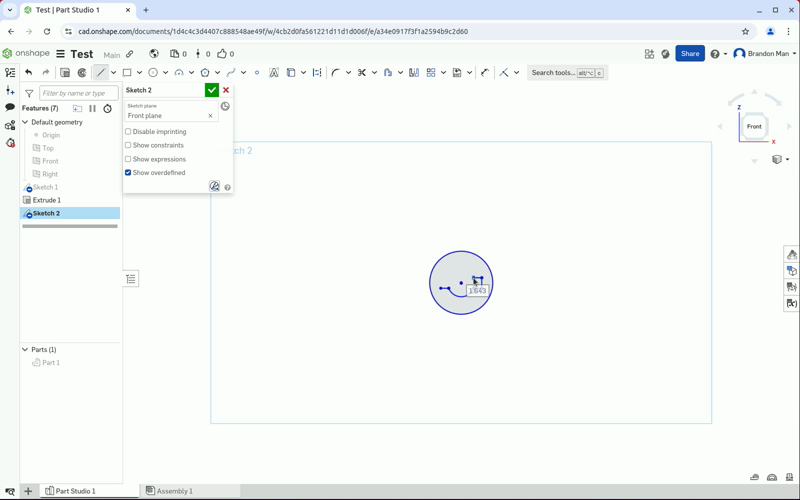
key(a)
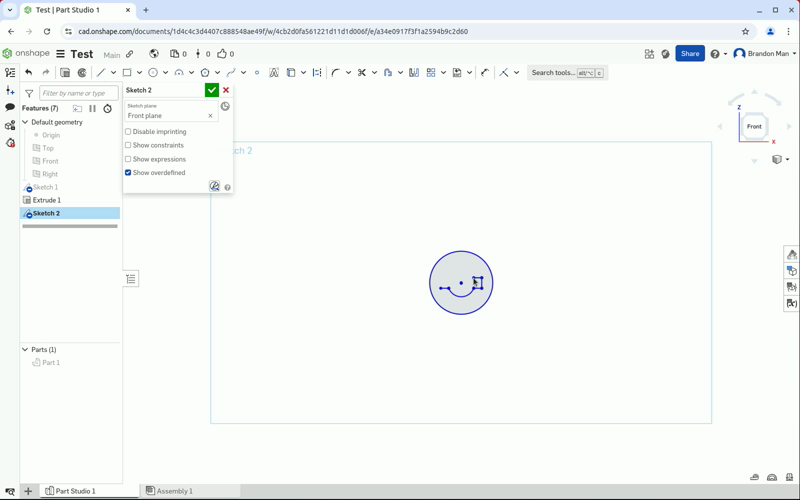
mouse_move(473, 277)
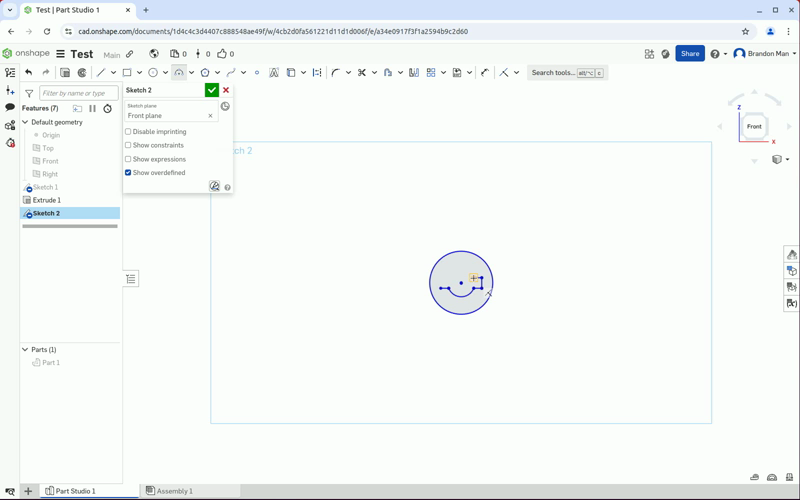
click(473, 277)
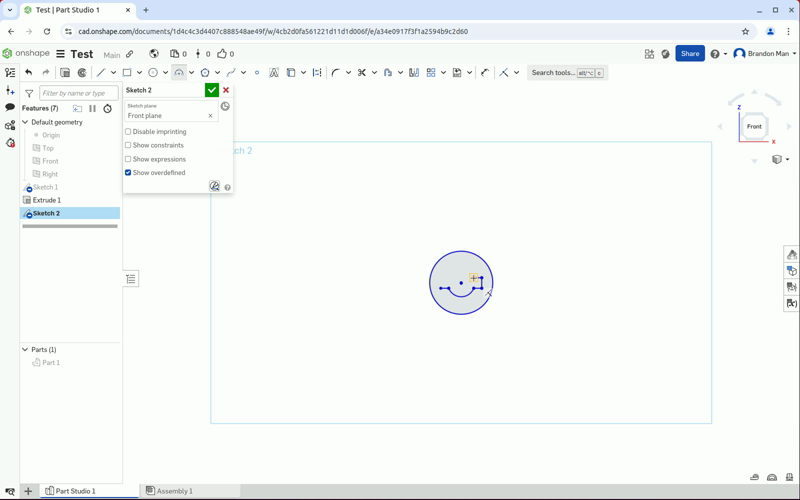
key_down(shift)
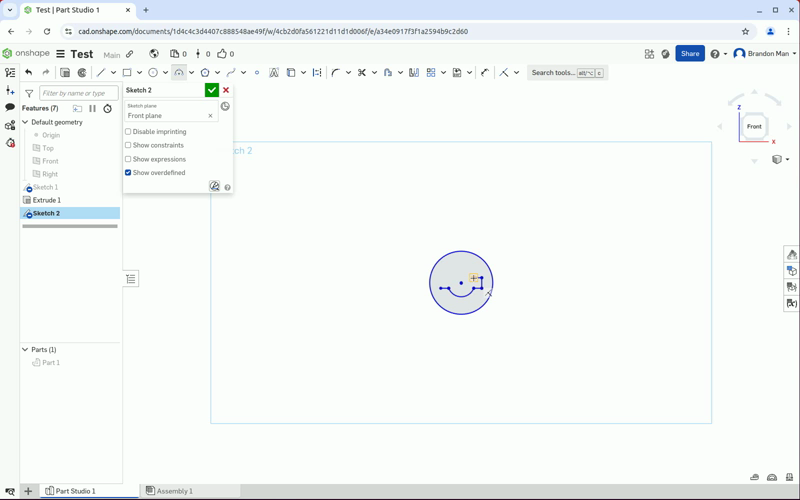
mouse_move(448, 277)
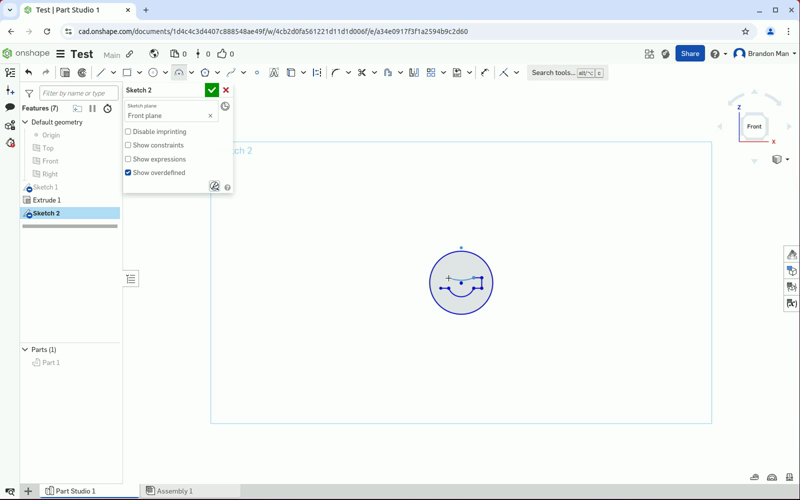
click(448, 277)
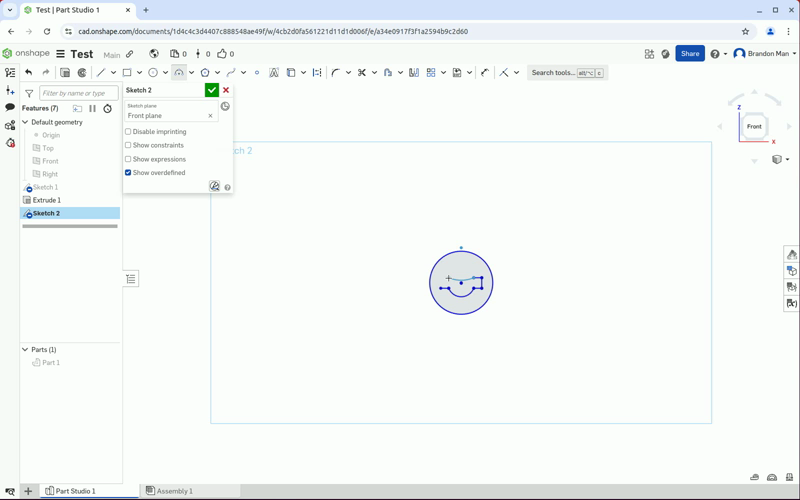
mouse_move(461, 269)
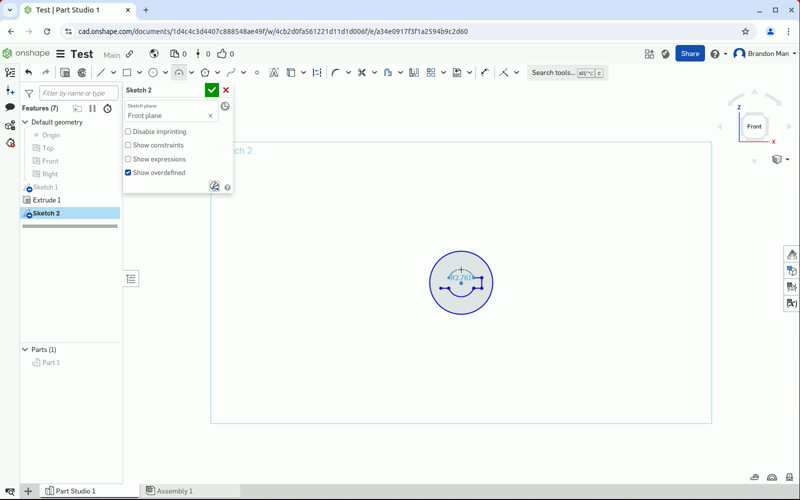
click(461, 269)
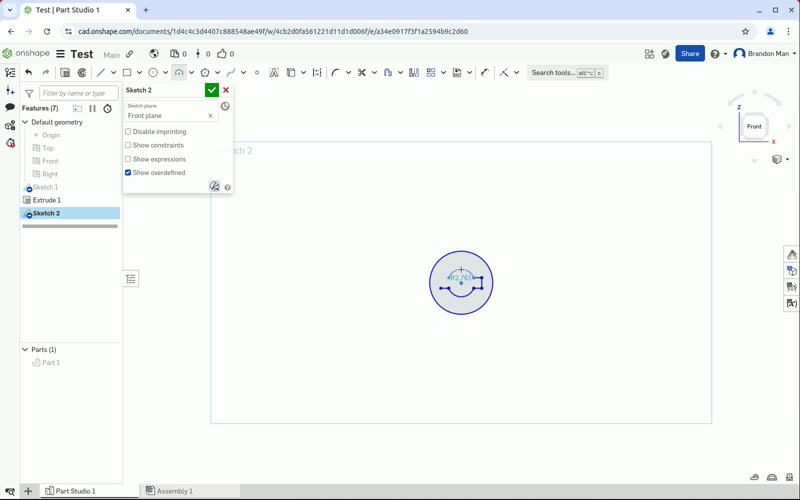
key_up(shift)
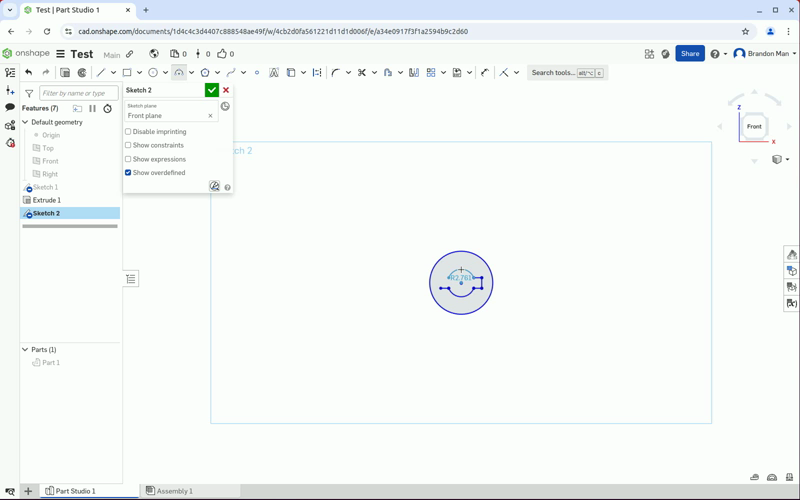
key(esc)
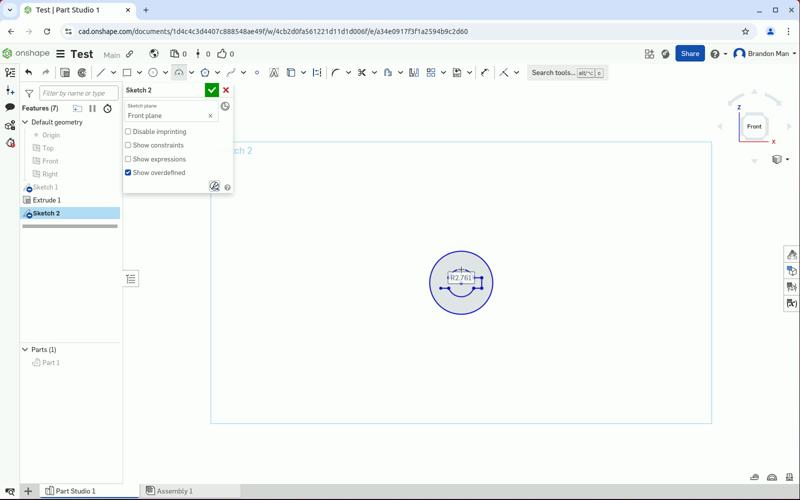
key(l)
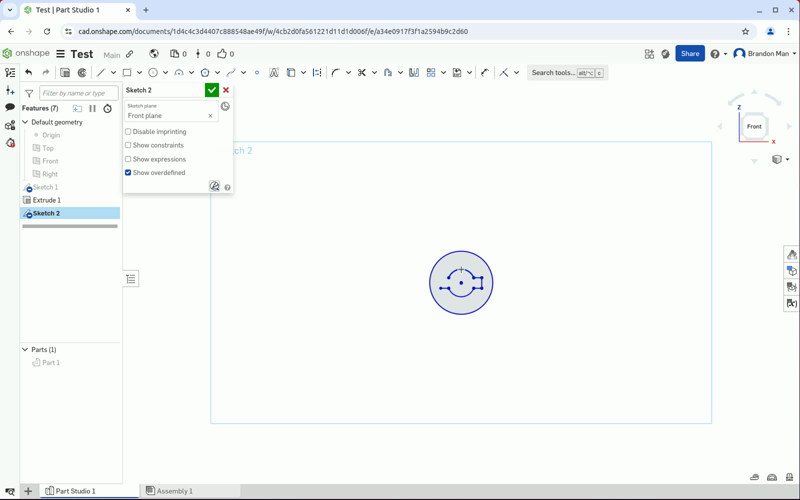
mouse_move(448, 277)
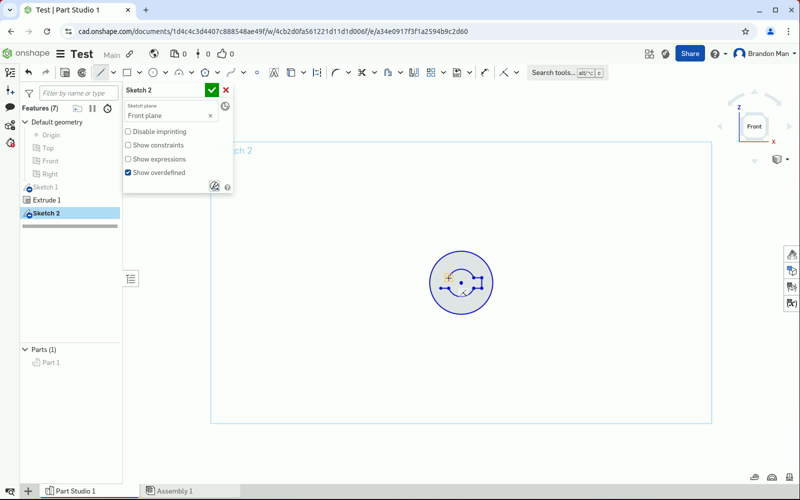
click(448, 277)
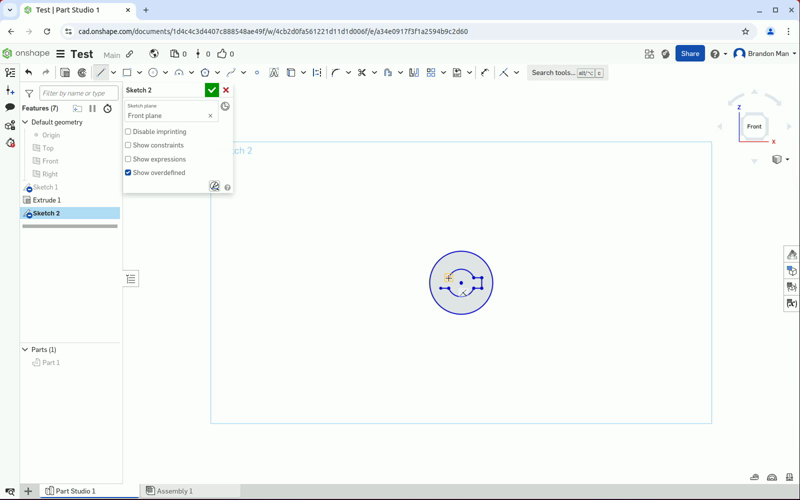
key_down(shift)
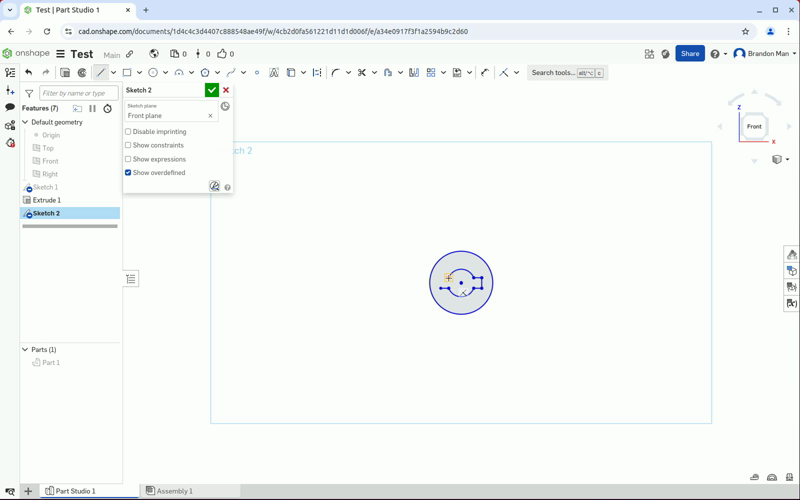
mouse_move(478, 277)
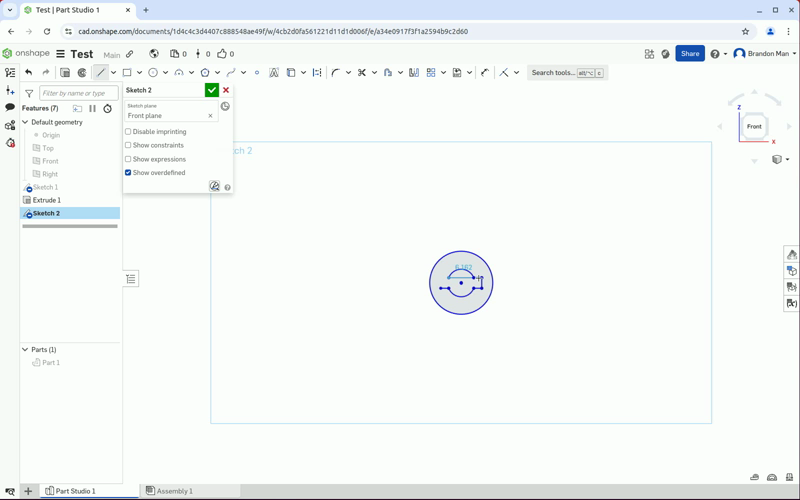
mouse_move(440, 277)
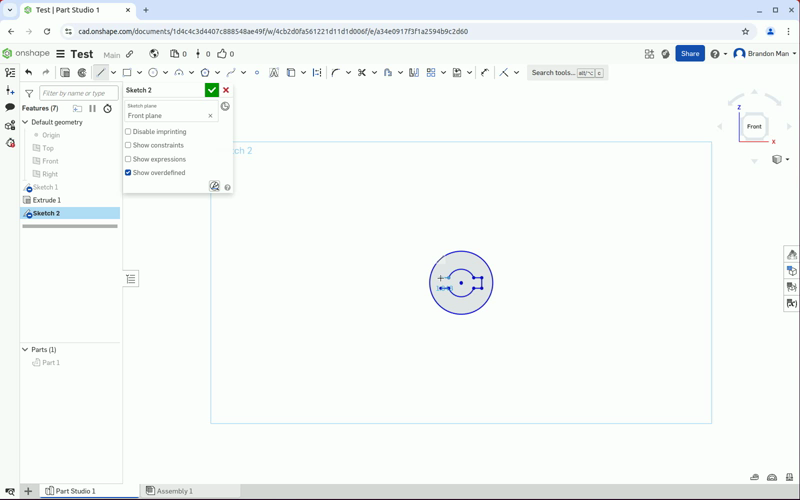
click(440, 277)
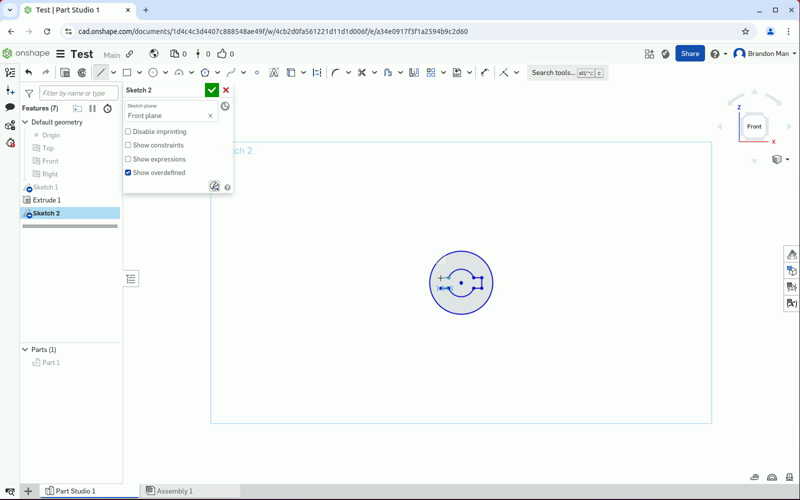
key_up(shift)
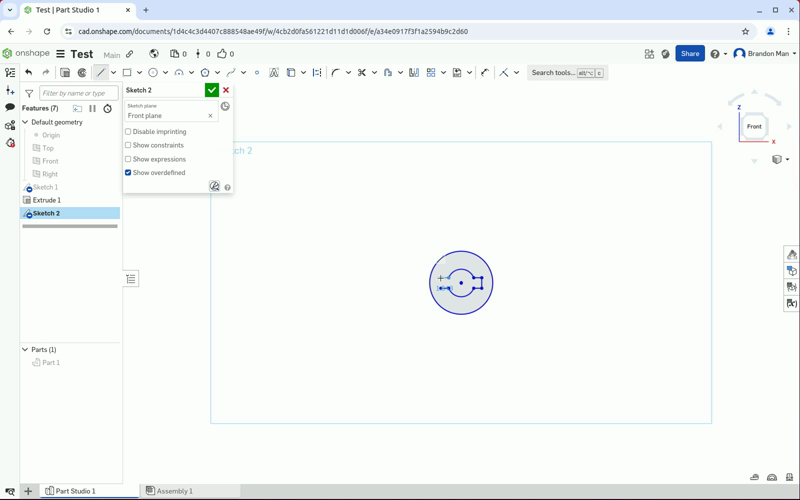
mouse_move(470, 277)
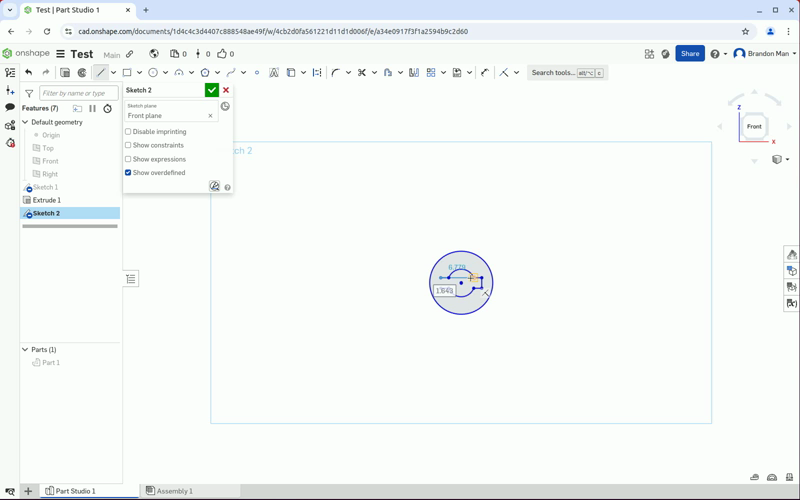
key_down(shift)
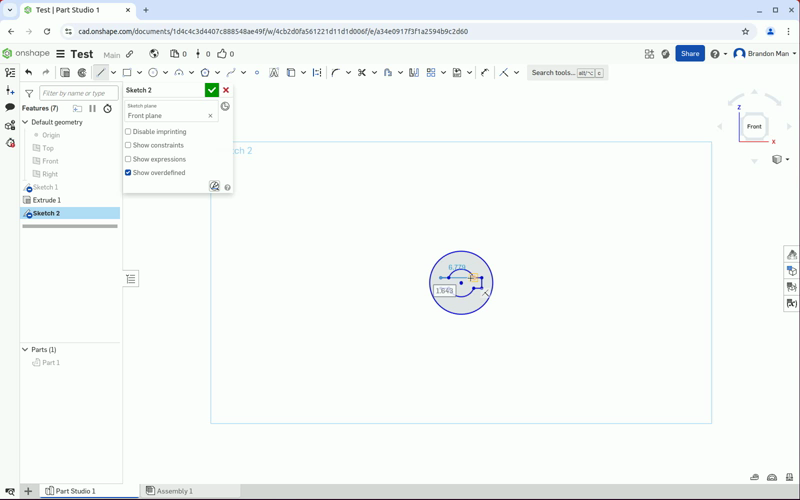
mouse_move(440, 288)
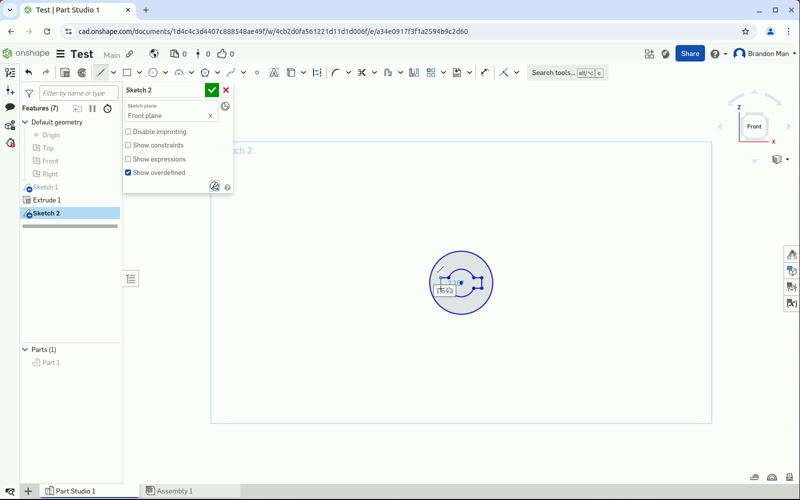
key_up(shift)
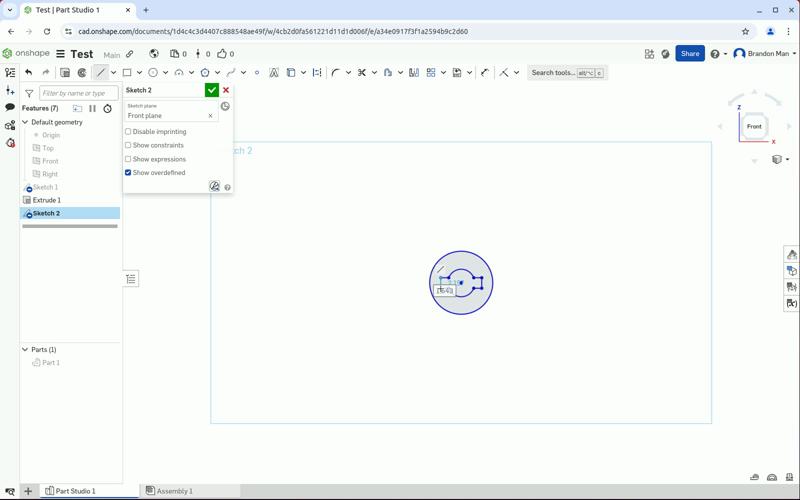
click(440, 288)
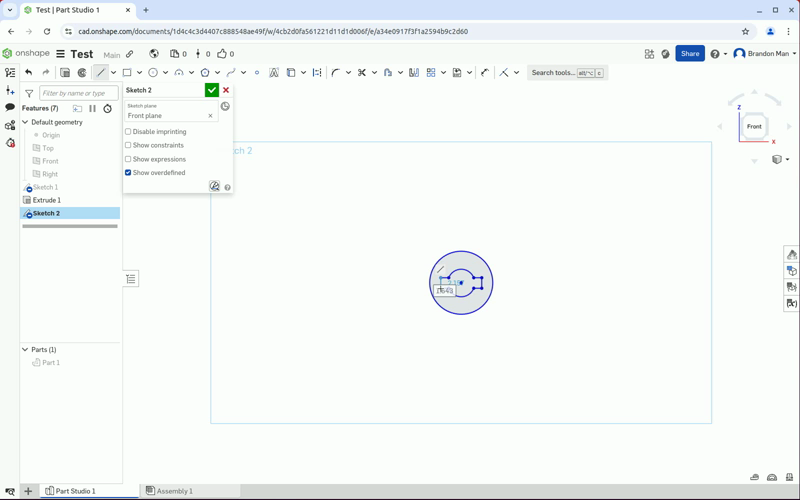
key(esc)
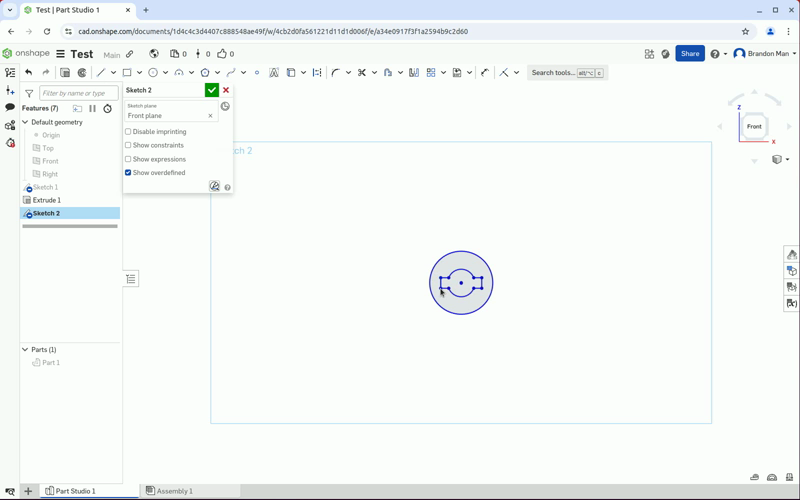
mouse_move(457, 268)
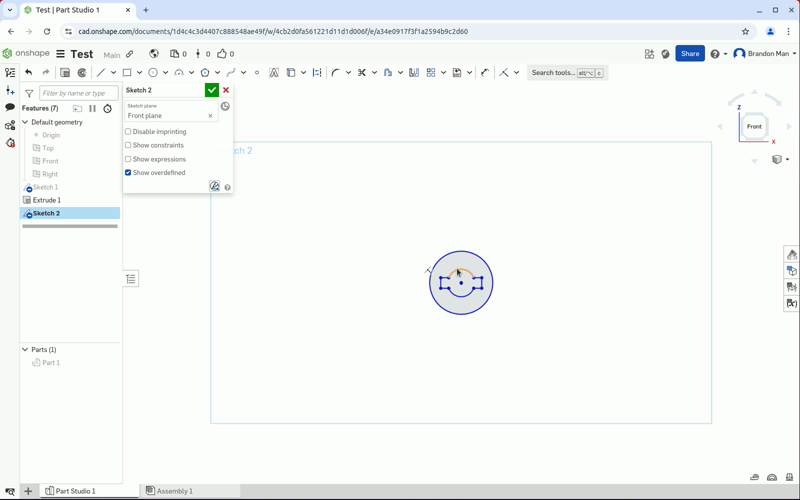
click(457, 268)
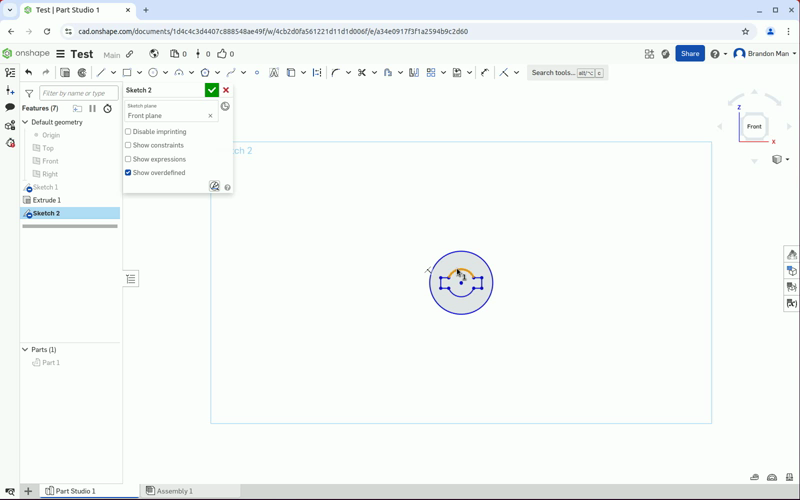
mouse_move(73, 352)
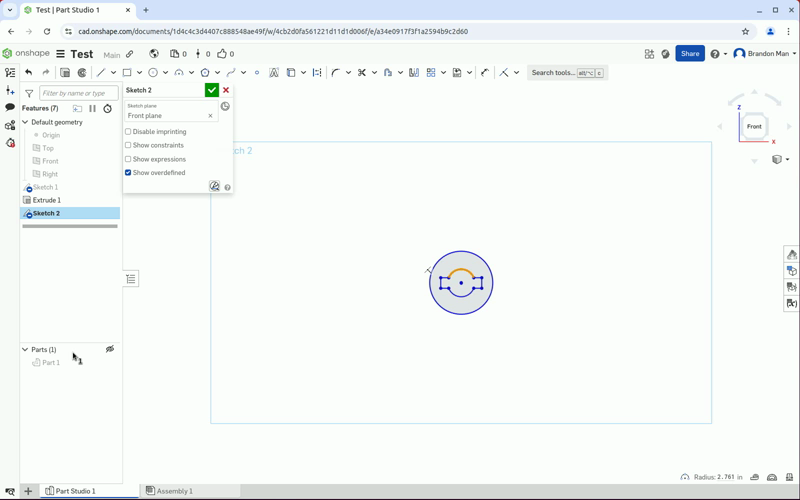
key(shift+y)
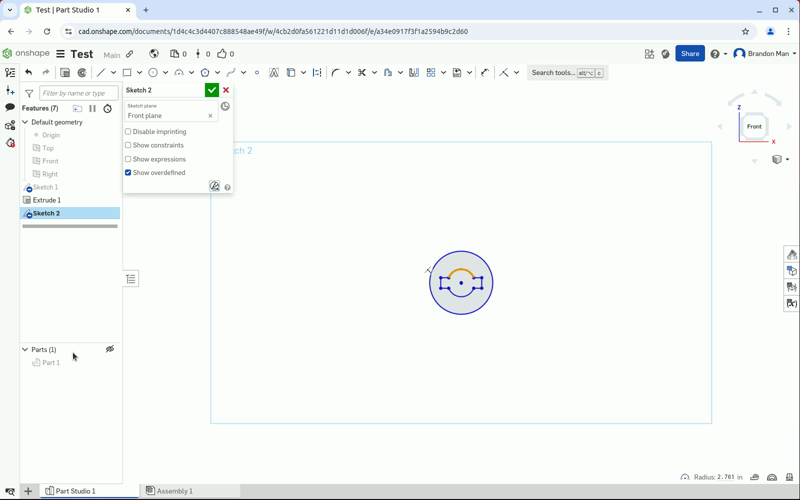
key(shift+e)
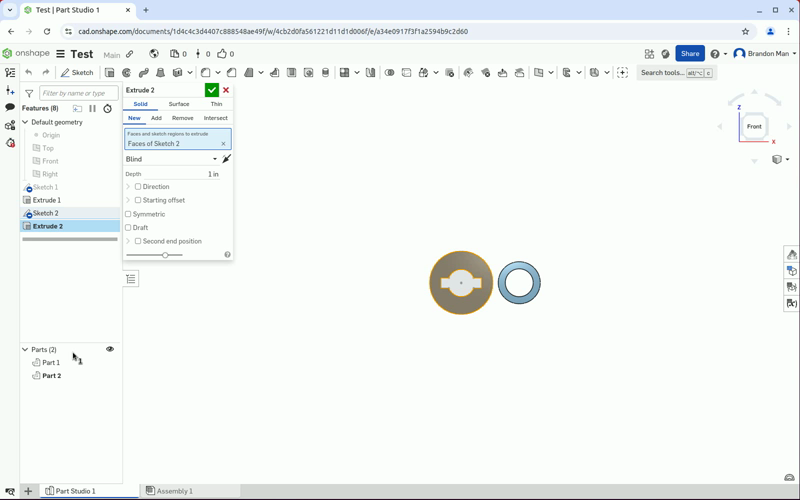
mouse_move(143, 106)
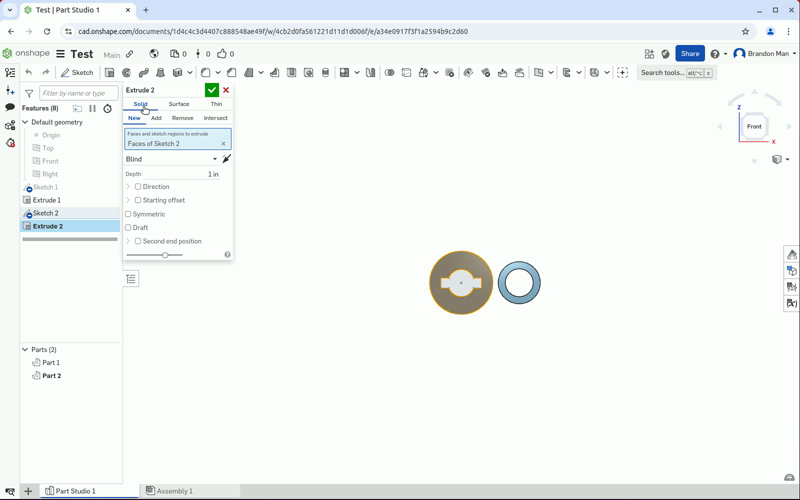
click(143, 106)
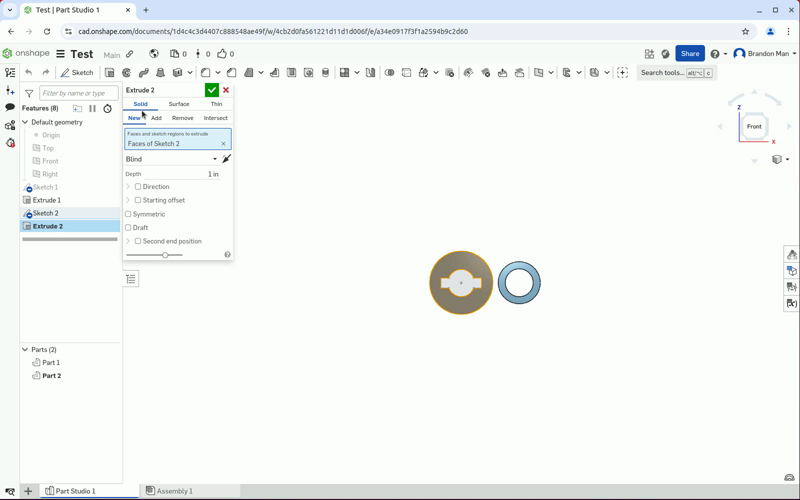
mouse_move(137, 120)
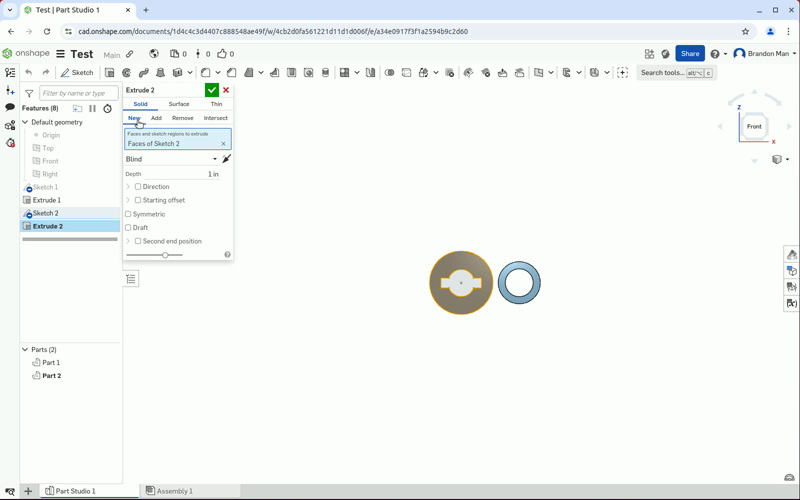
click(137, 120)
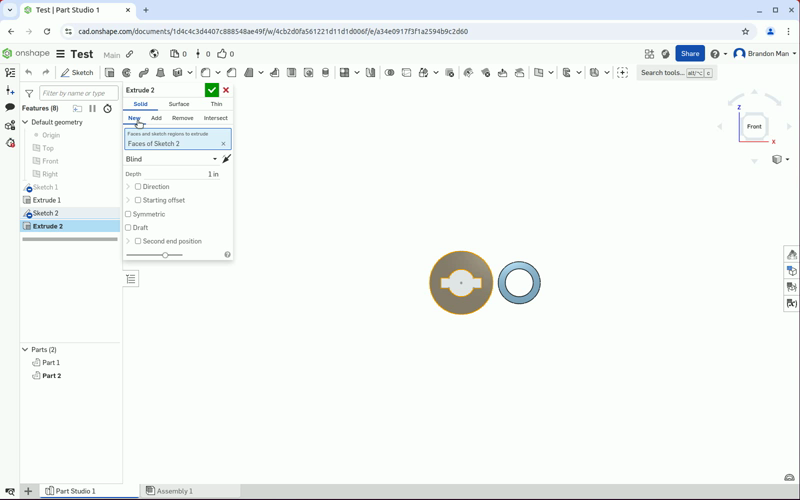
key(tab, 4)
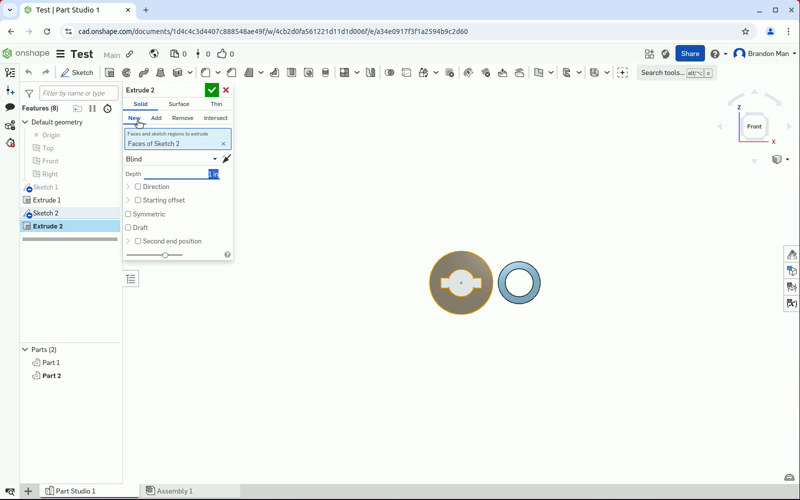
text(5.536)
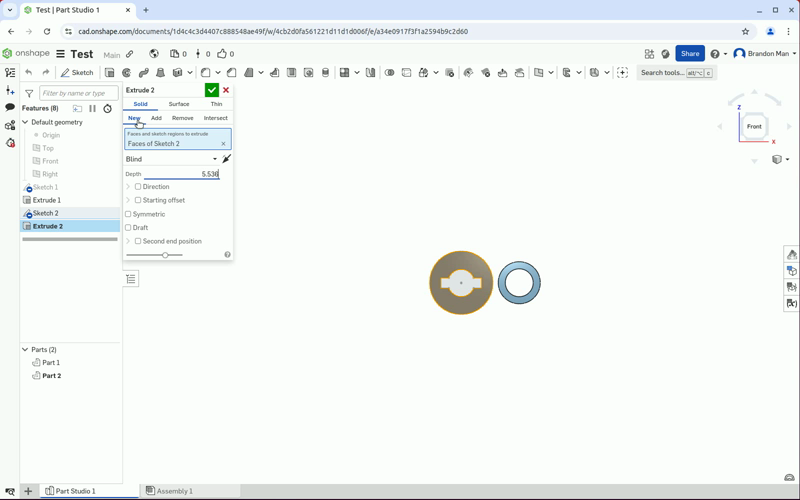
key(enter)
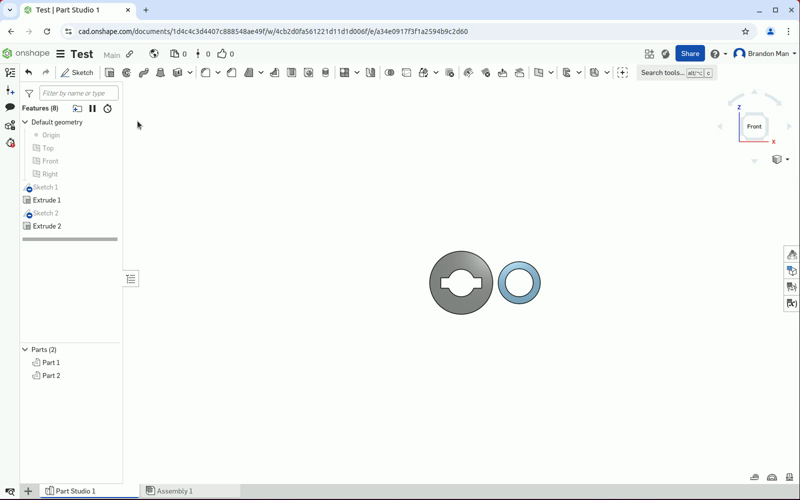
key(shift+h)
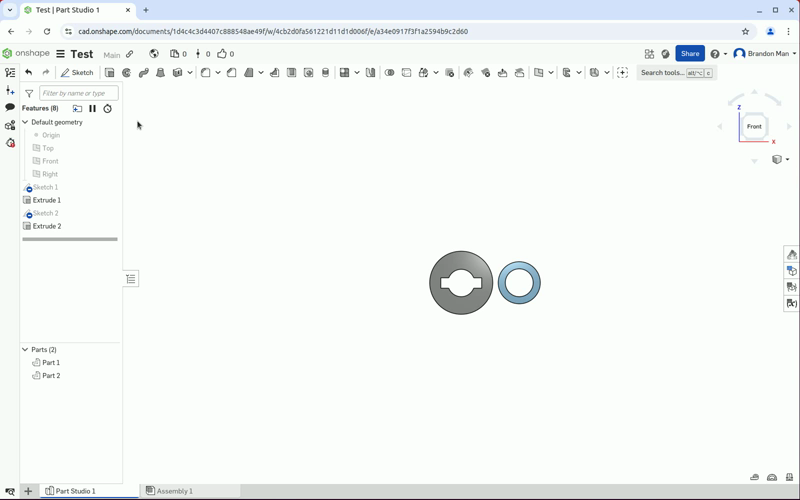
key(shift+h)
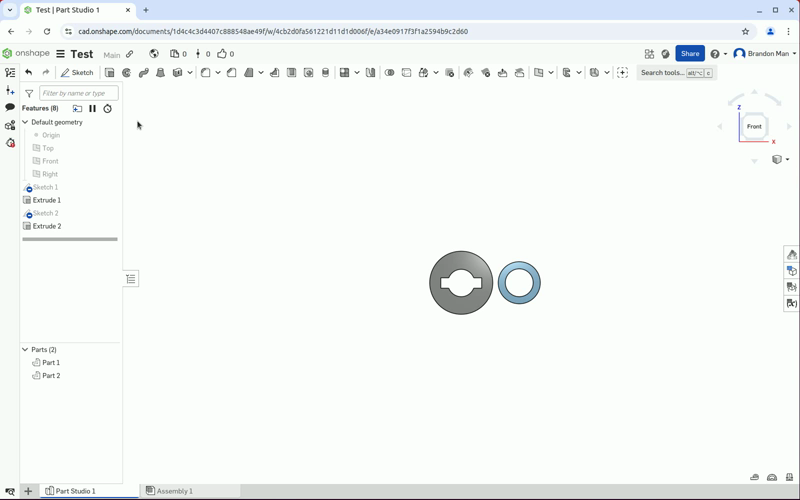
mouse_move(73, 189)
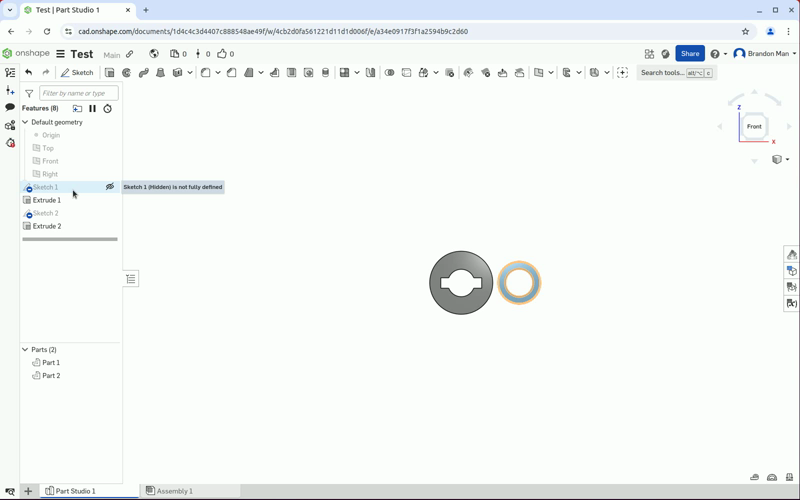
click(73, 189)
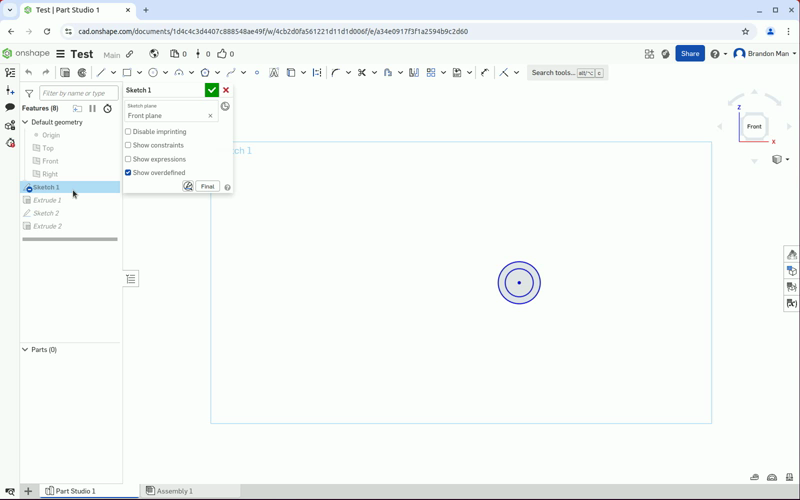
mouse_move(229, 92)
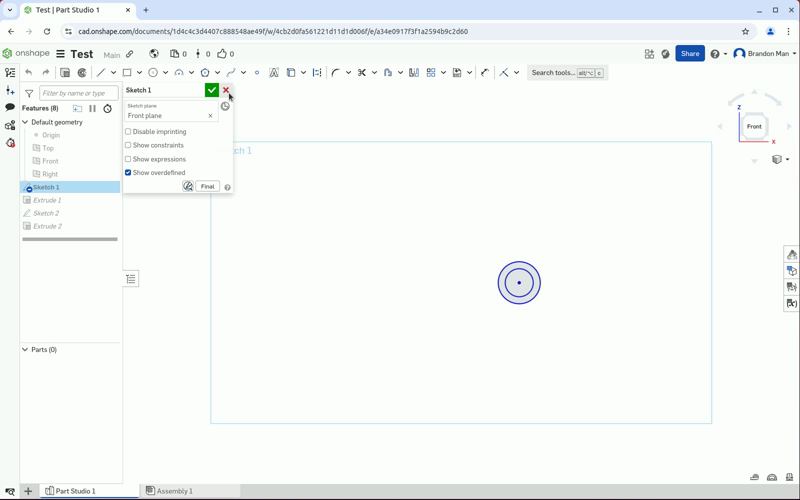
click(229, 92)
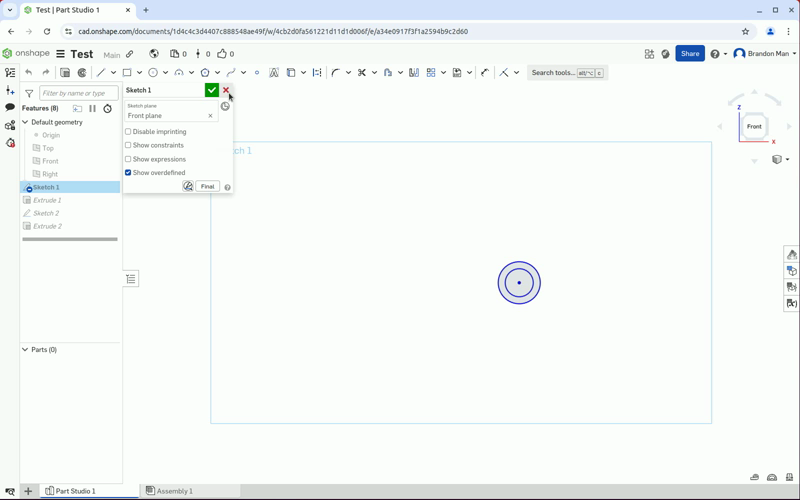
key(shift+s)
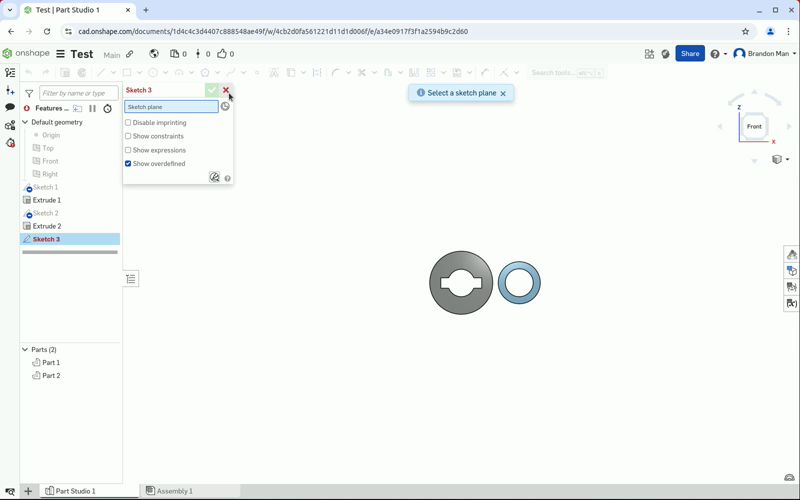
mouse_move(73, 163)
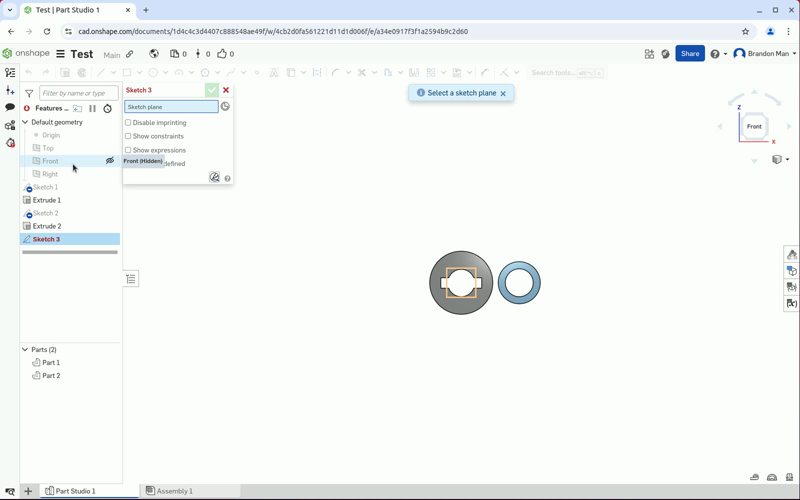
click(73, 163)
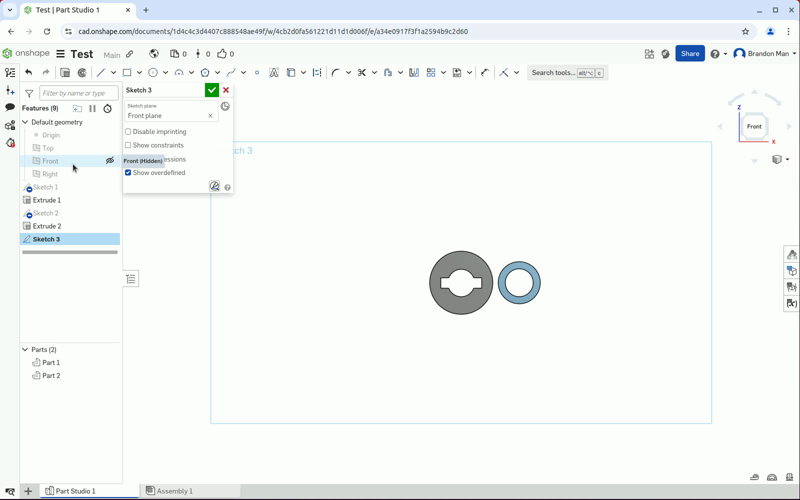
mouse_move(73, 352)
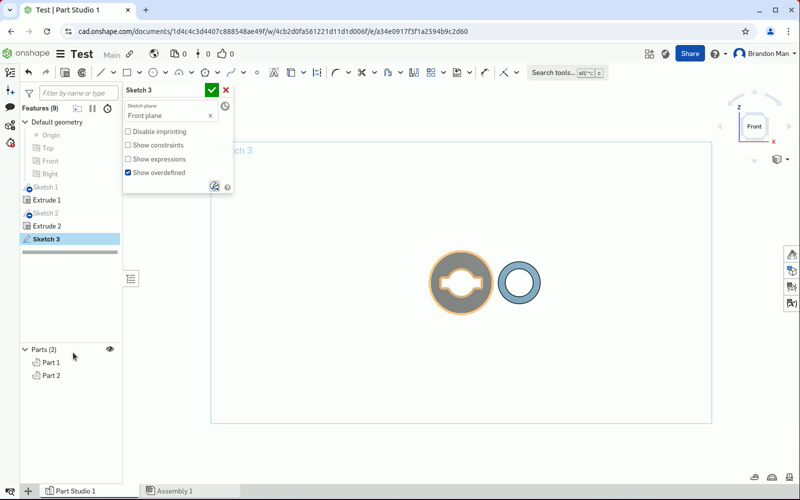
key(y)
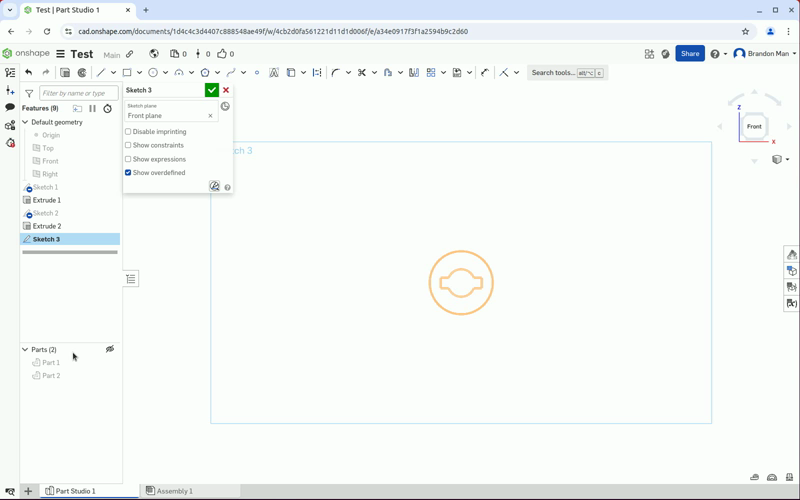
key(l)
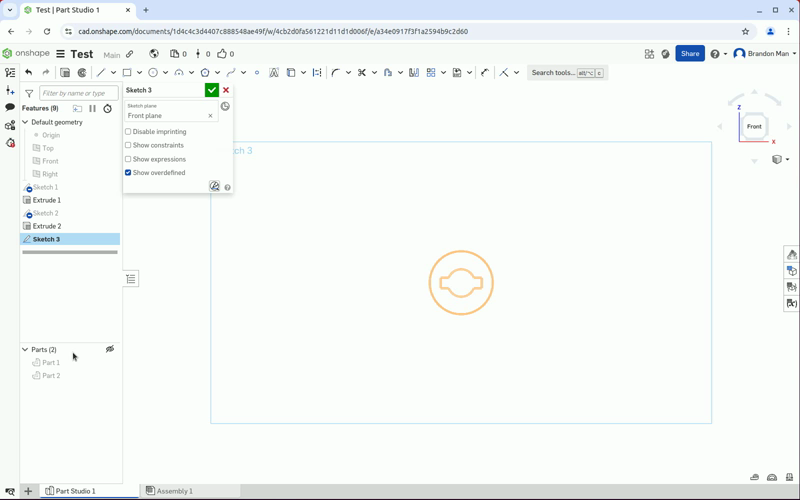
key_down(shift)
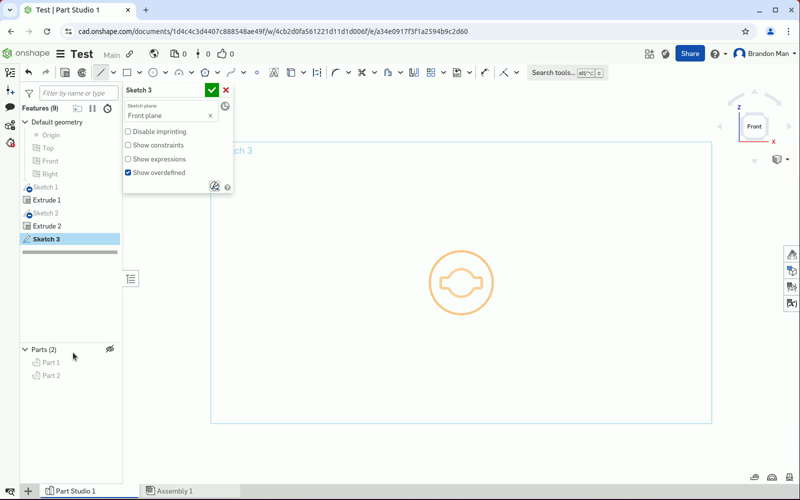
mouse_move(466, 312)
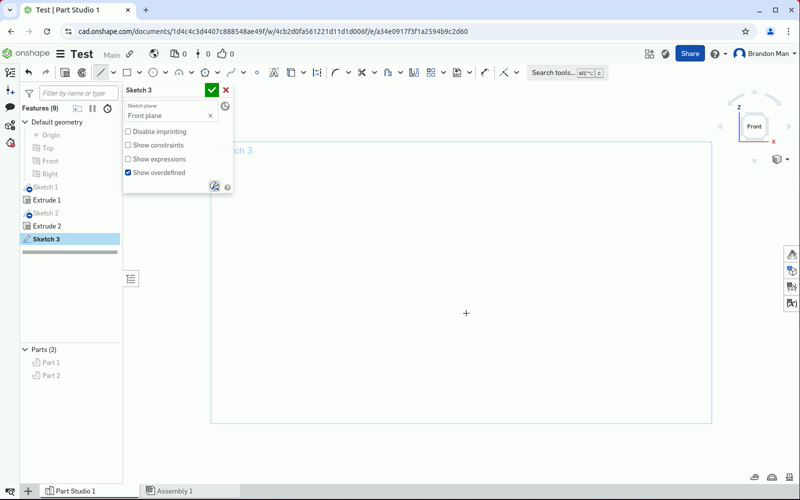
click(466, 312)
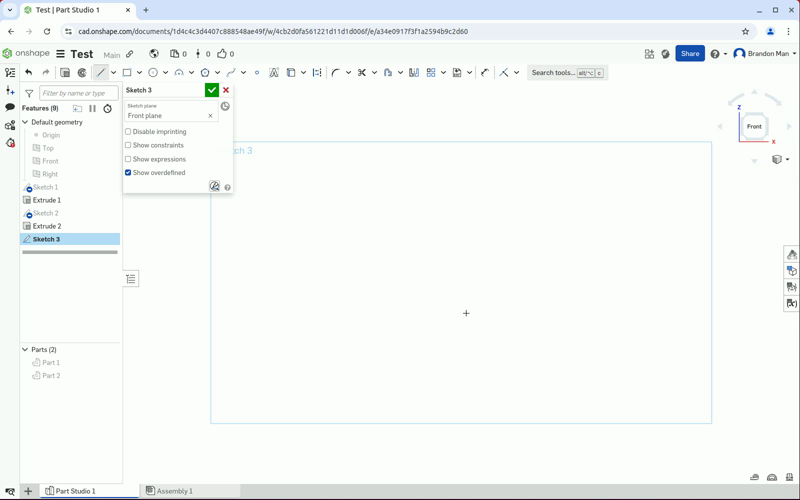
key_up(shift)
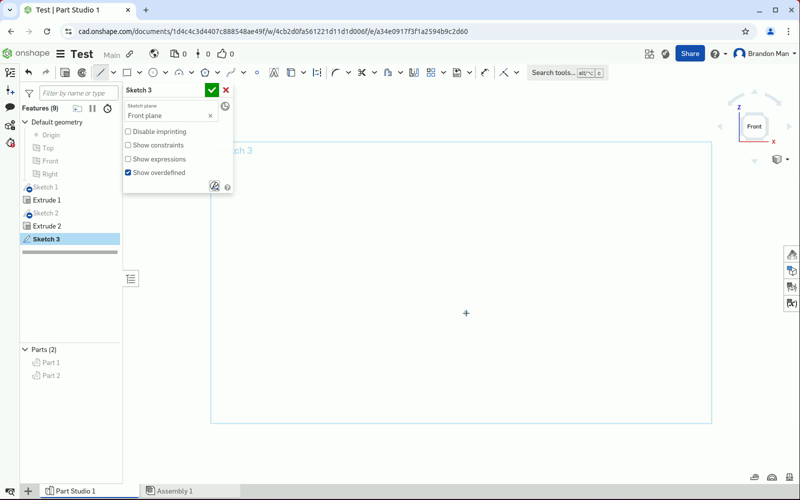
key_down(shift)
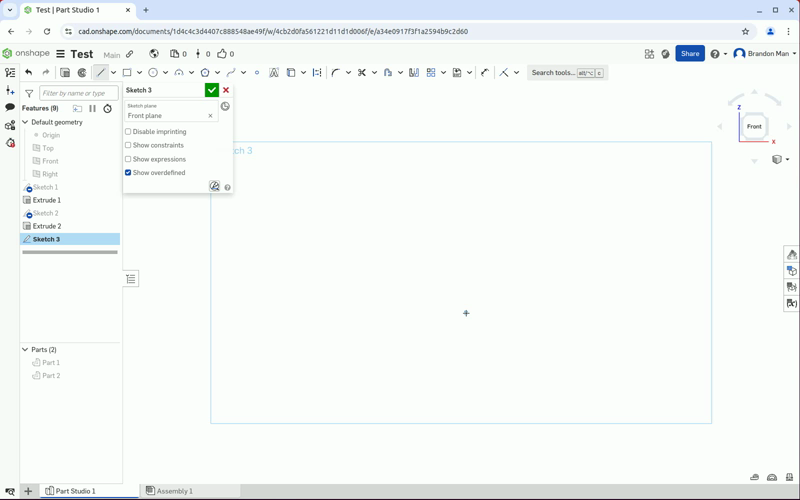
mouse_move(496, 312)
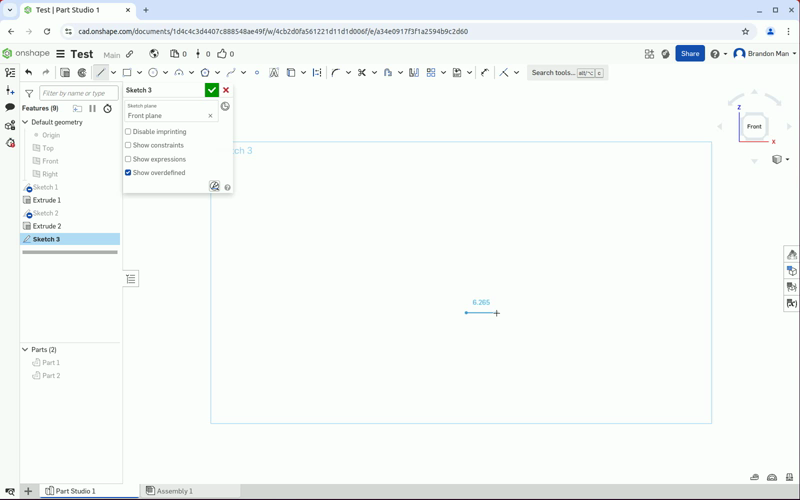
mouse_move(519, 303)
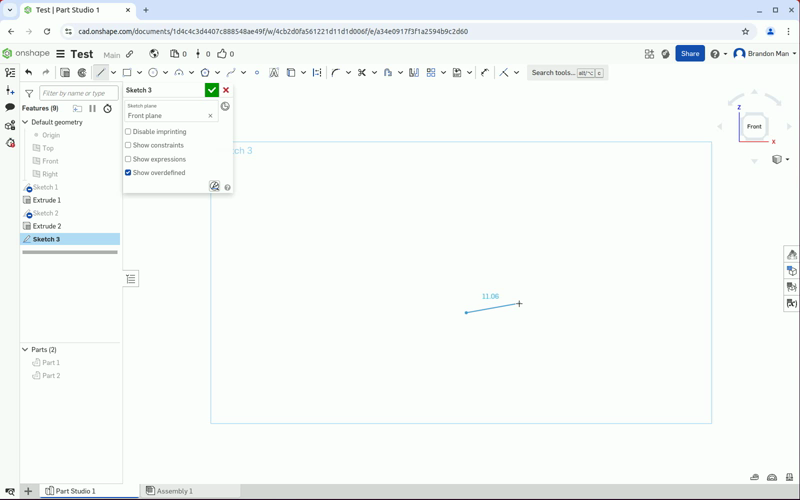
click(519, 303)
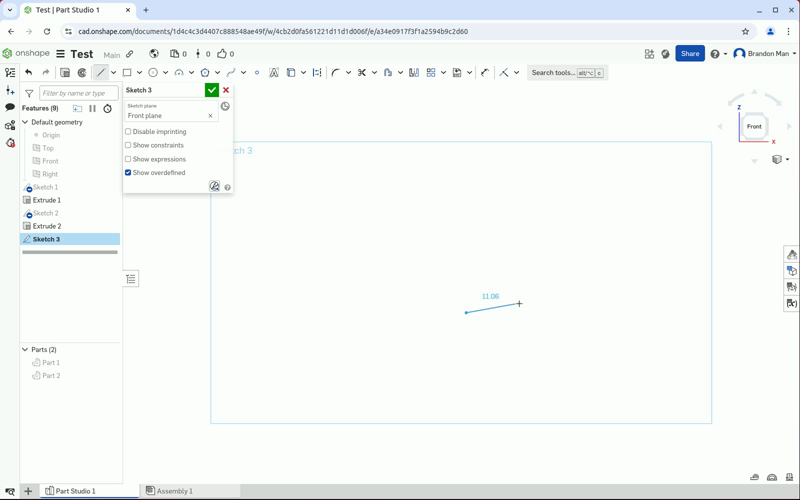
key_up(shift)
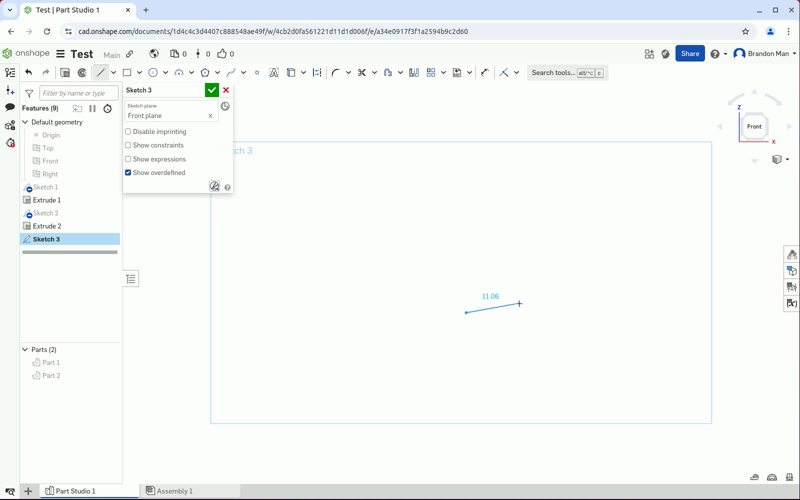
key(esc)
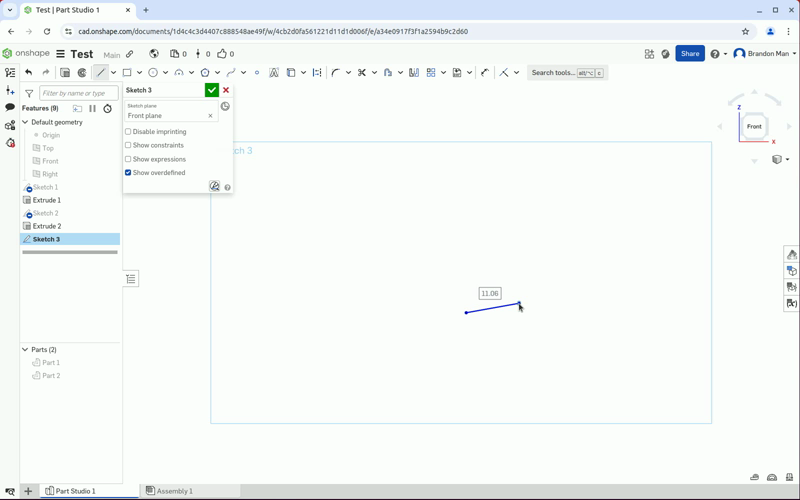
key(a)
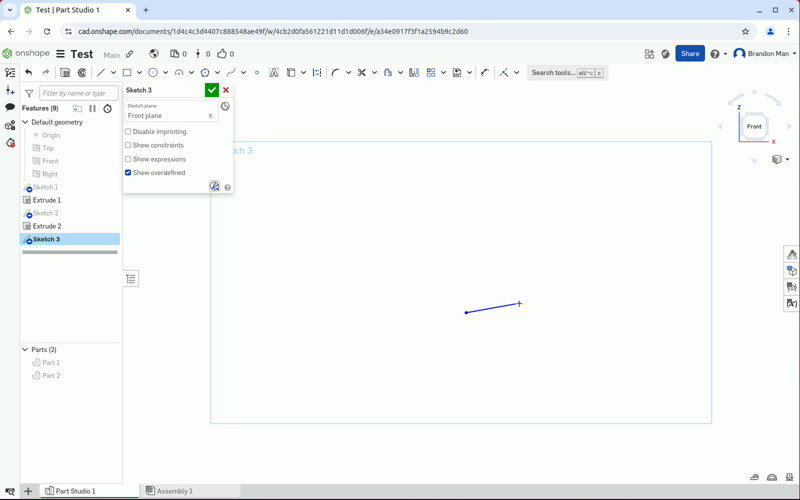
mouse_move(519, 303)
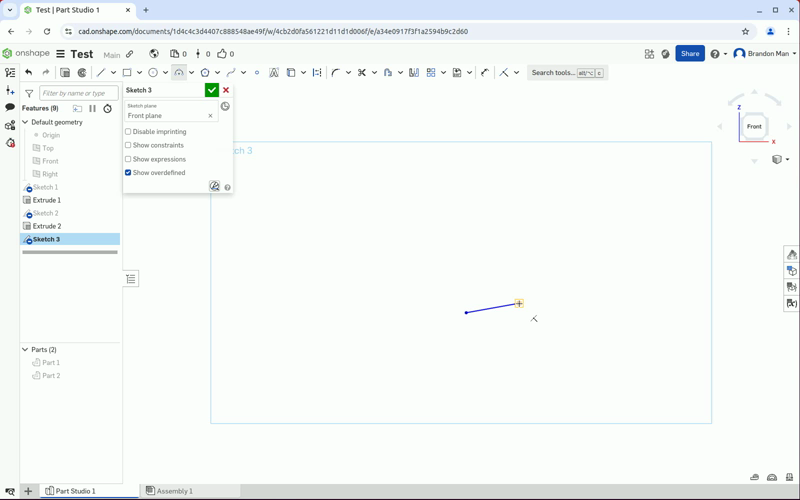
click(519, 303)
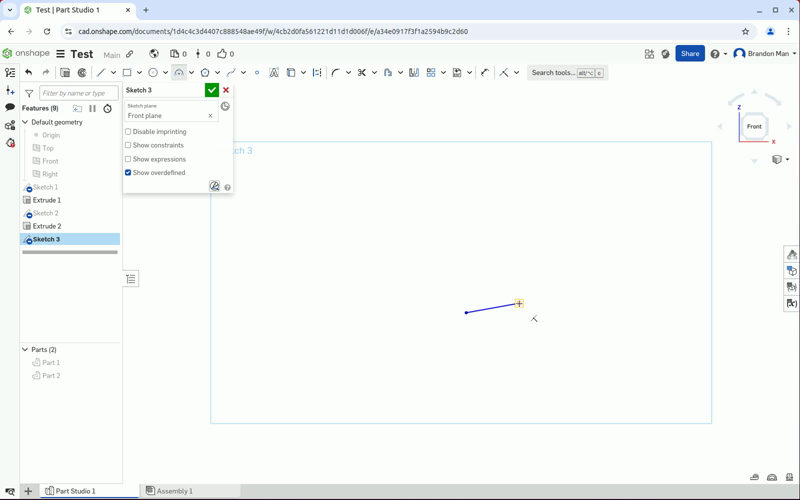
key_down(shift)
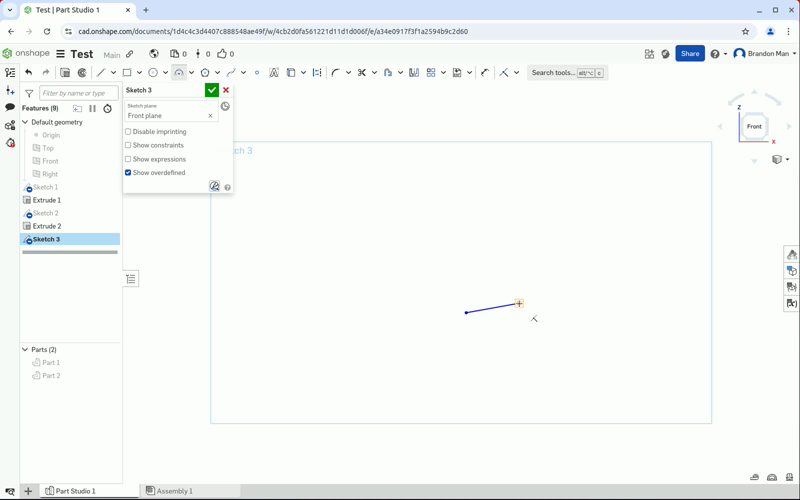
mouse_move(521, 261)
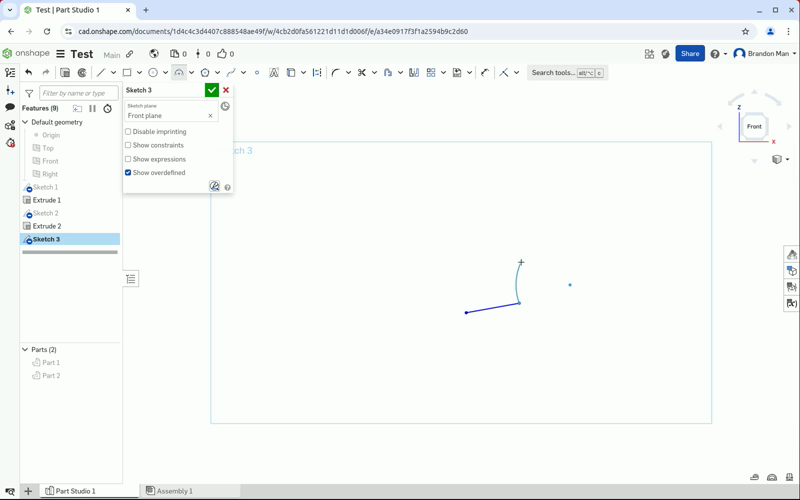
click(521, 261)
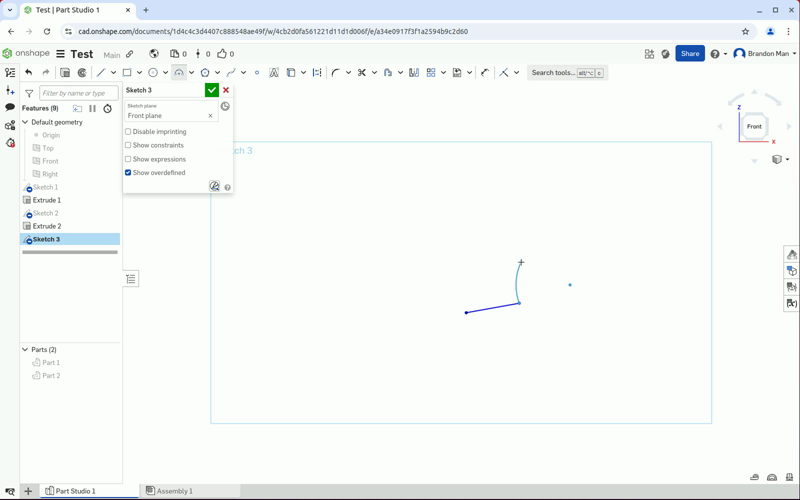
mouse_move(499, 281)
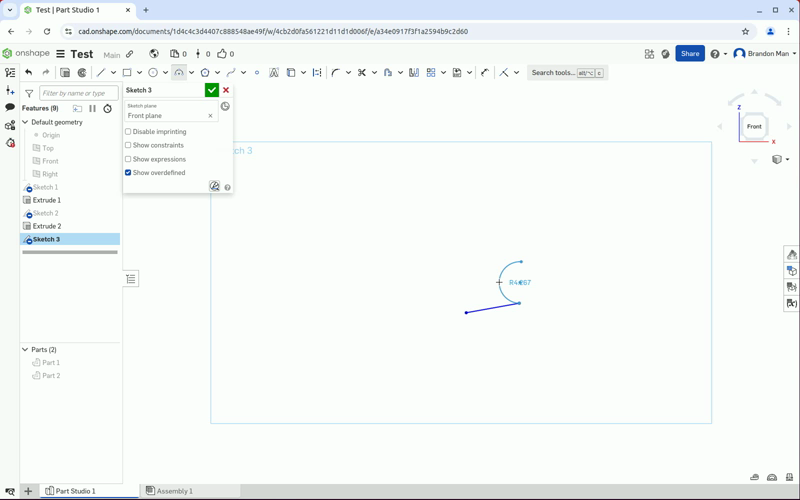
click(499, 281)
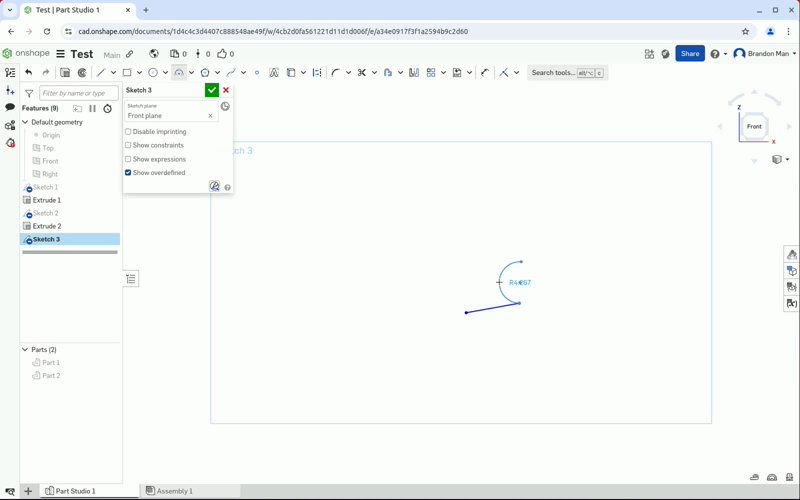
key_up(shift)
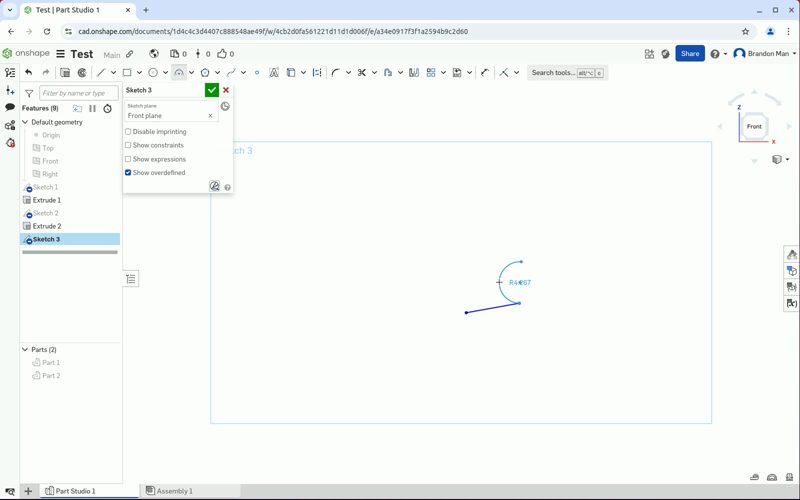
key(esc)
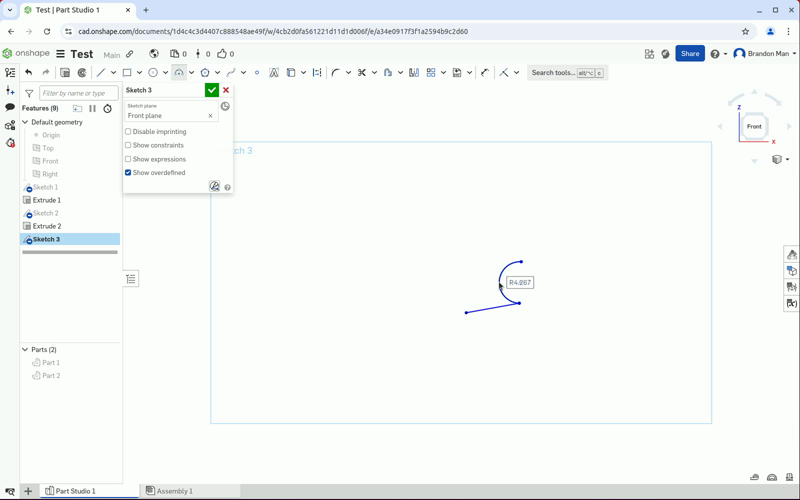
key(l)
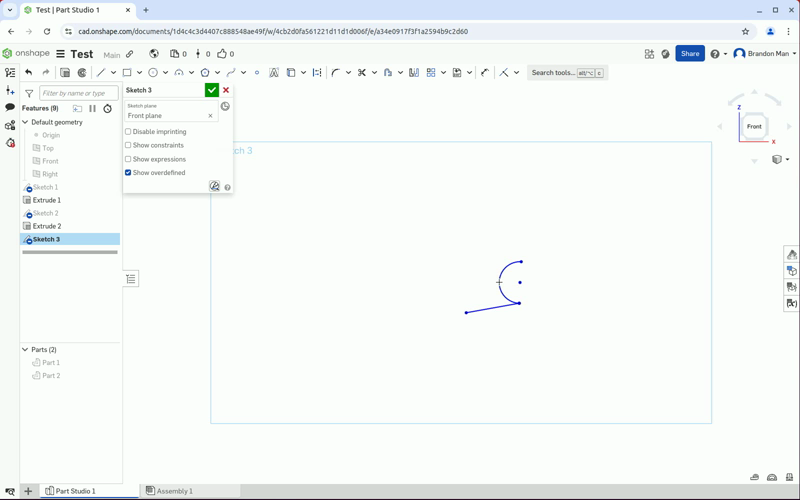
mouse_move(521, 261)
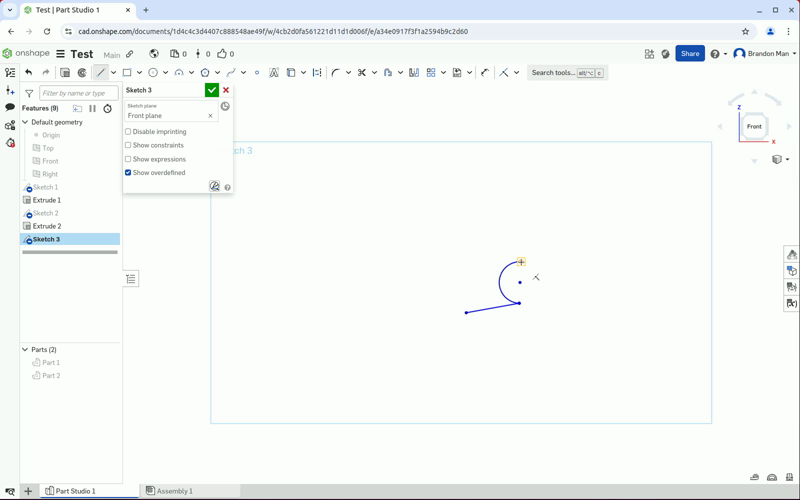
click(521, 261)
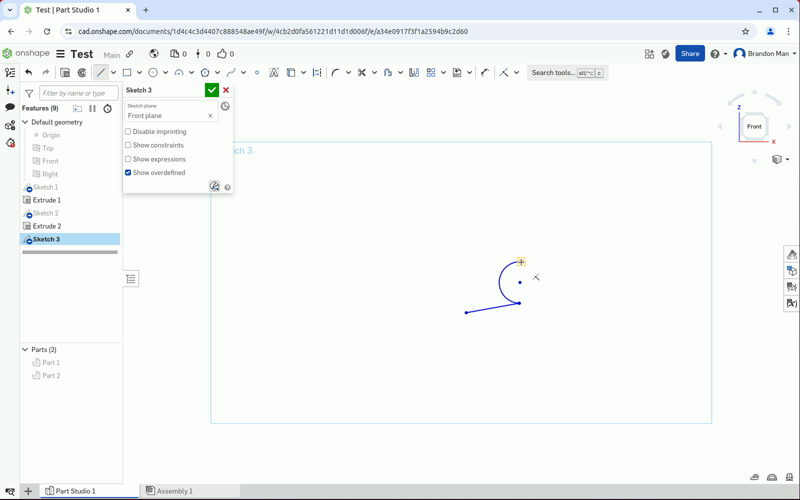
key_down(shift)
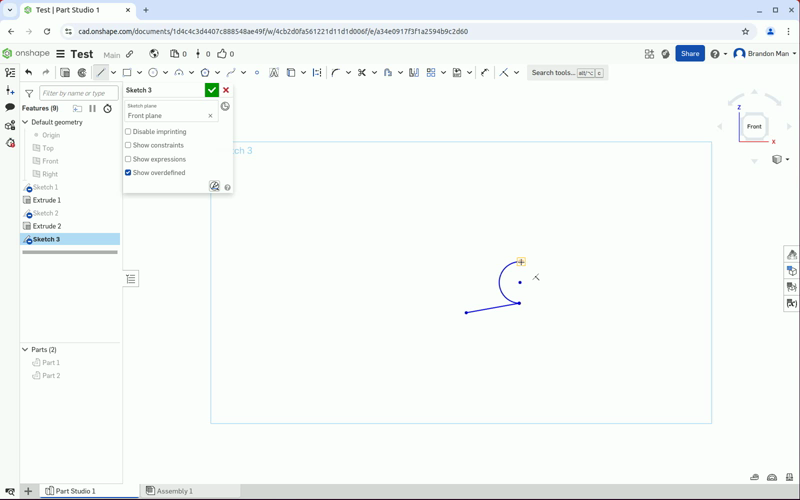
mouse_move(551, 261)
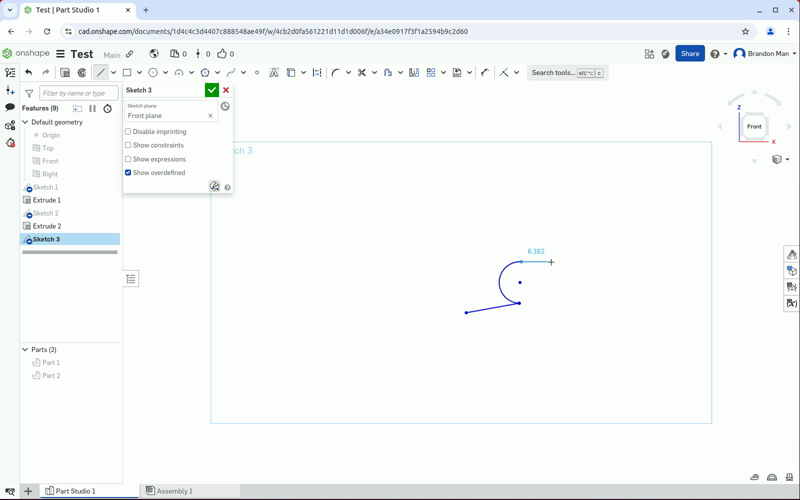
mouse_move(466, 252)
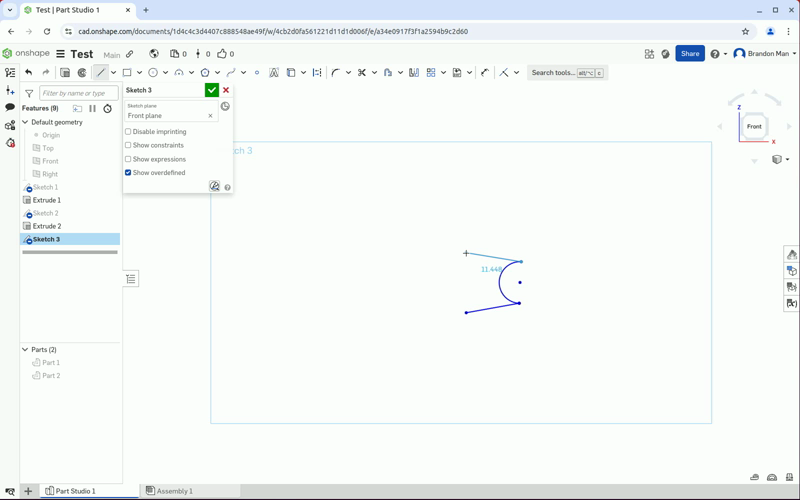
click(466, 252)
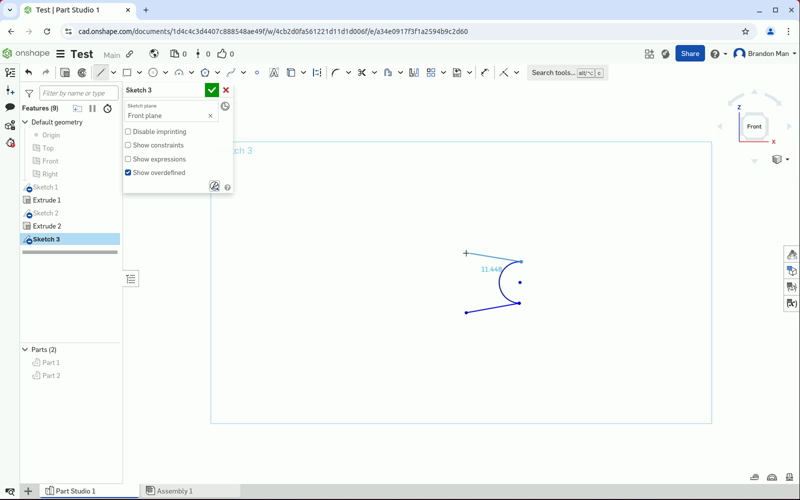
key_up(shift)
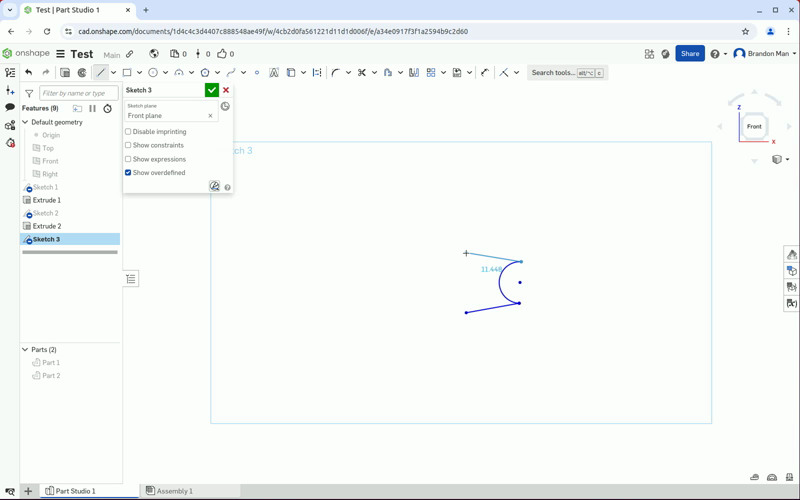
key(esc)
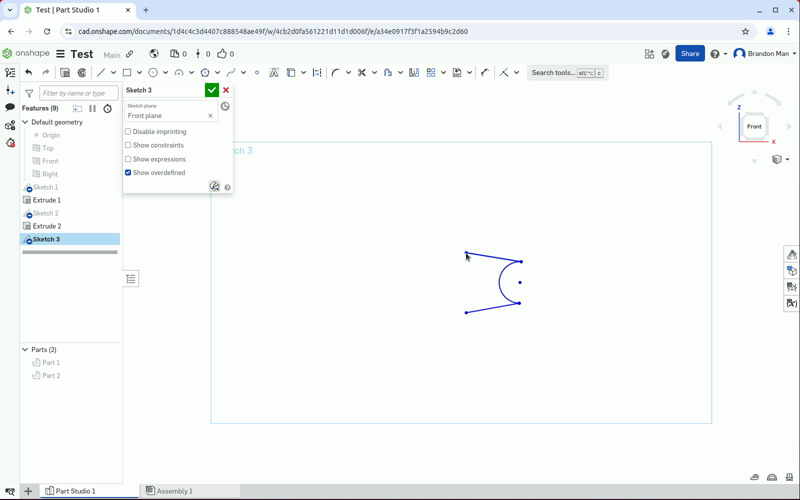
key(a)
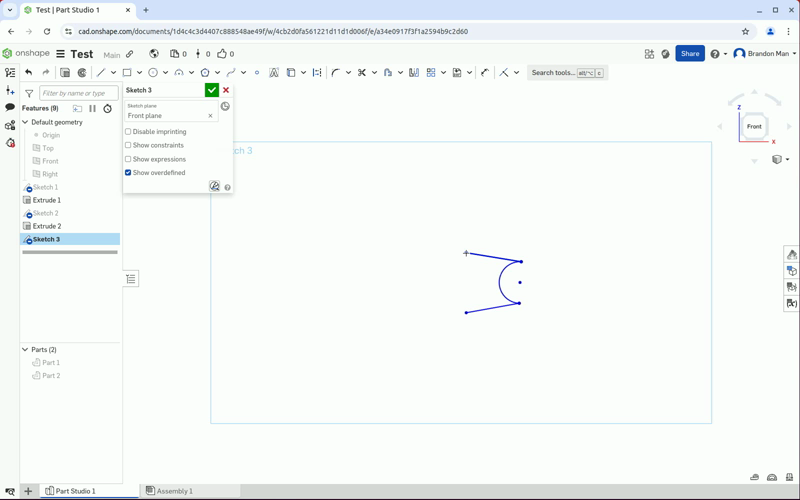
mouse_move(466, 252)
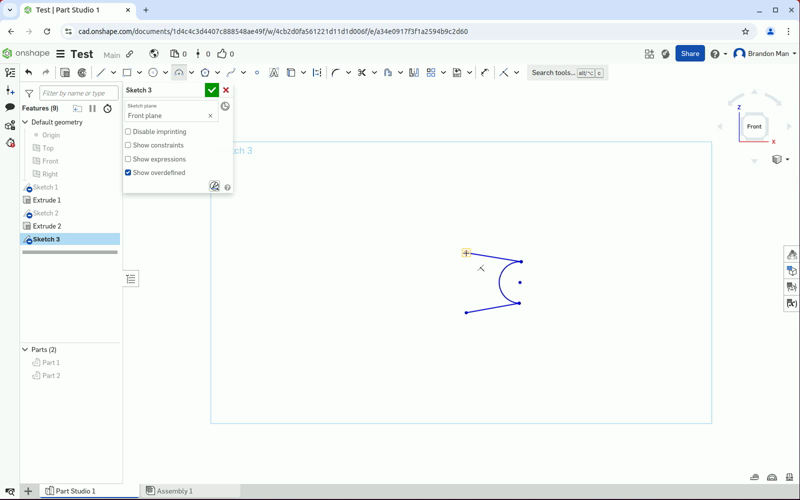
click(466, 252)
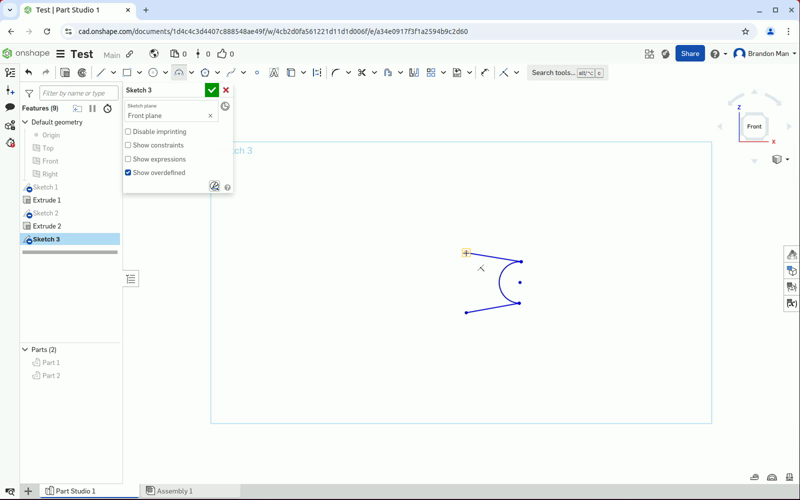
mouse_move(466, 312)
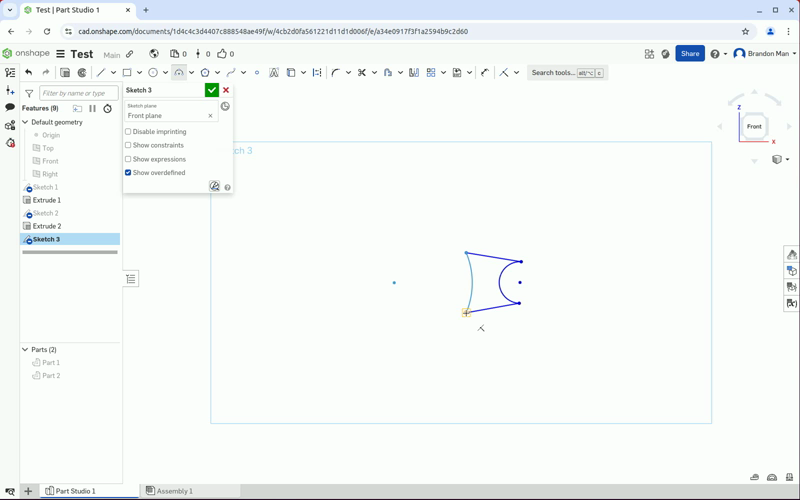
click(466, 312)
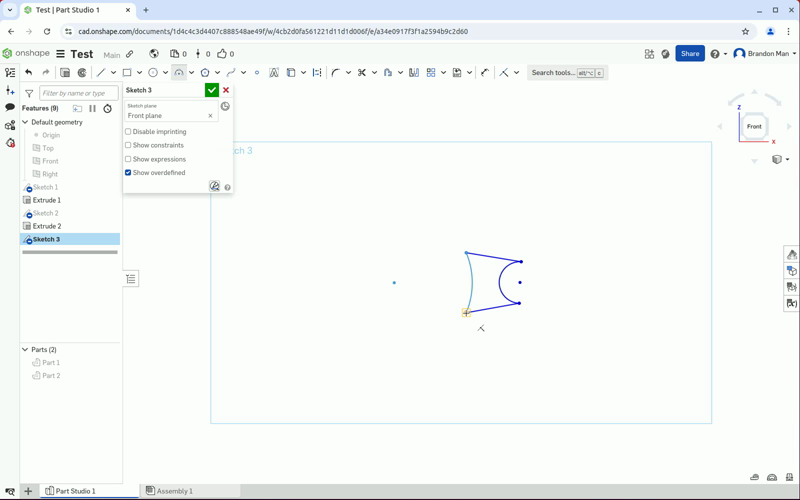
key_down(shift)
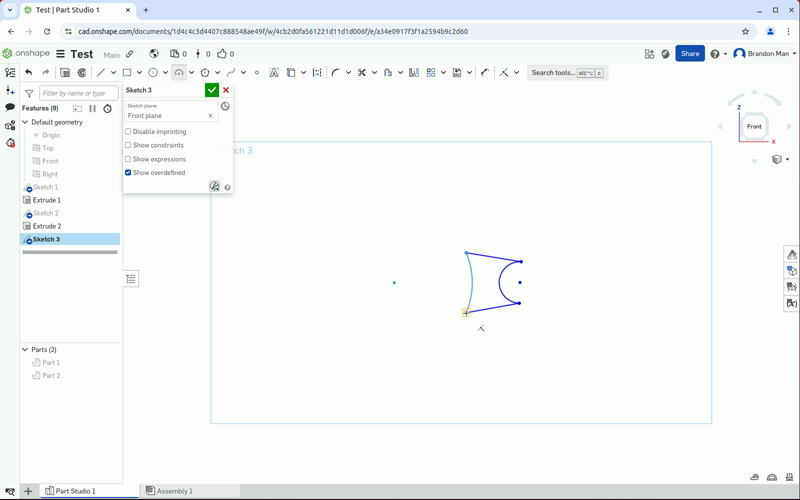
mouse_move(491, 282)
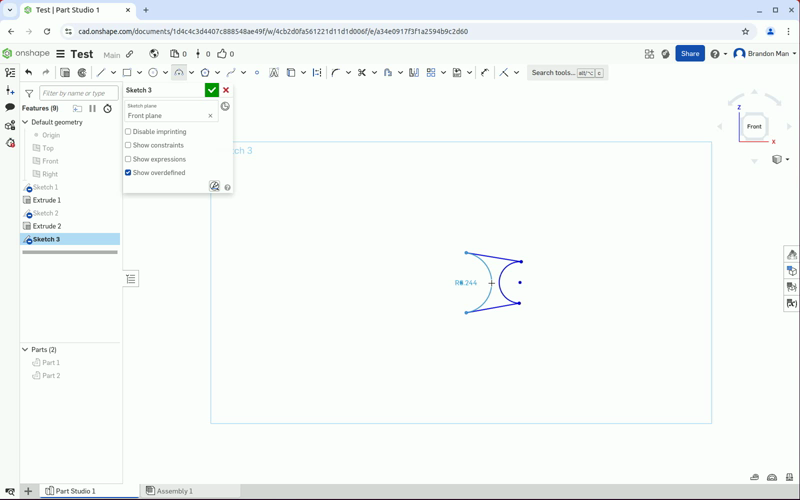
click(491, 282)
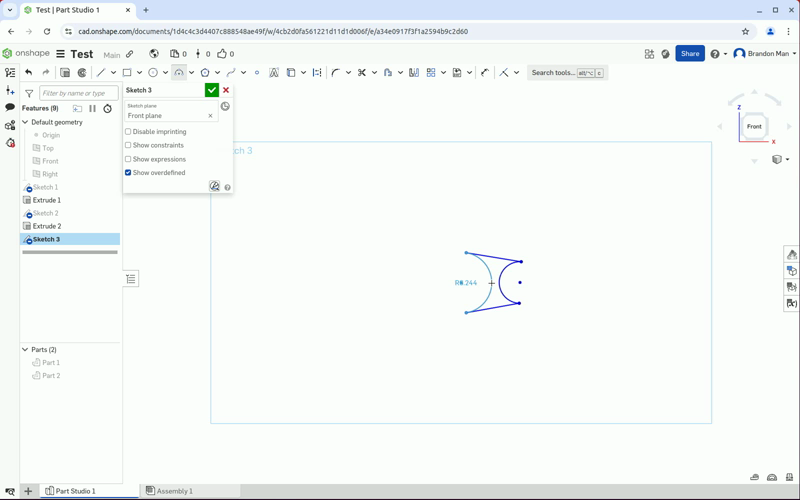
key_up(shift)
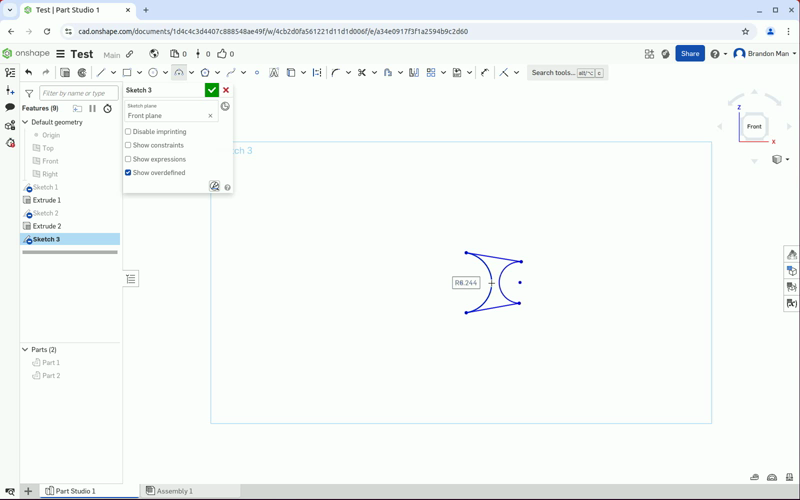
key(esc)
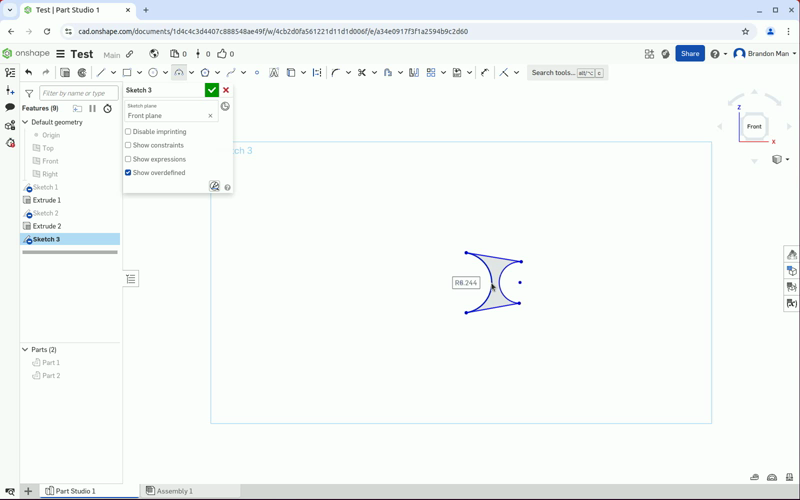
mouse_move(493, 303)
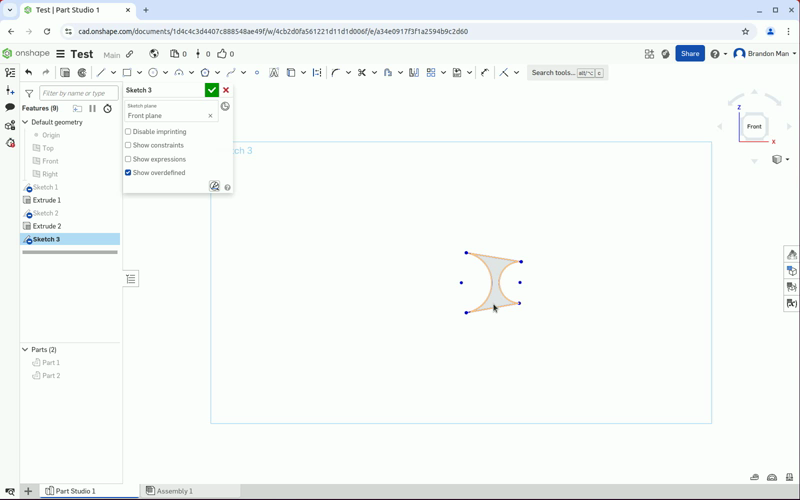
scroll(6)
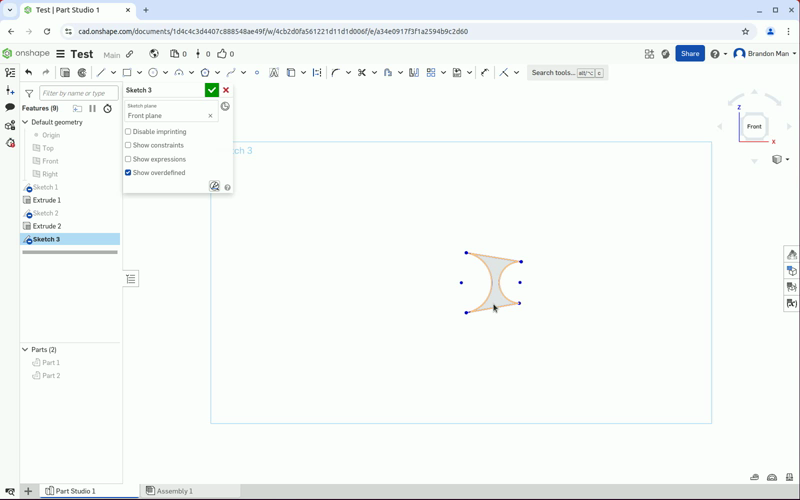
scroll(6)
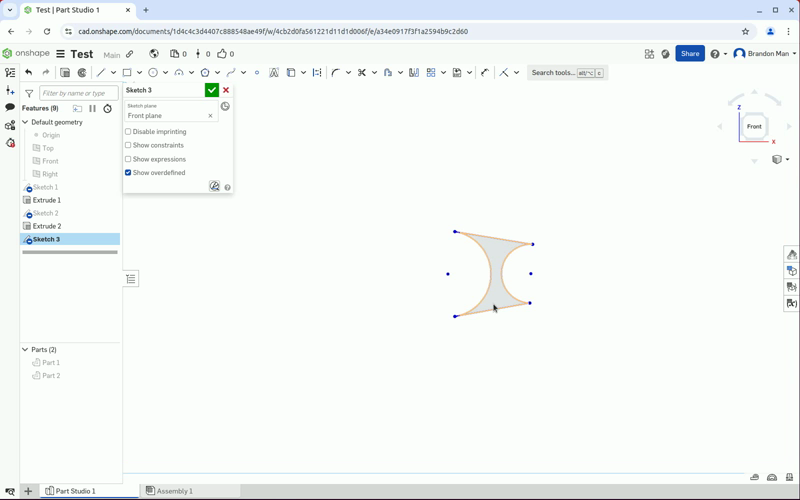
scroll(6)
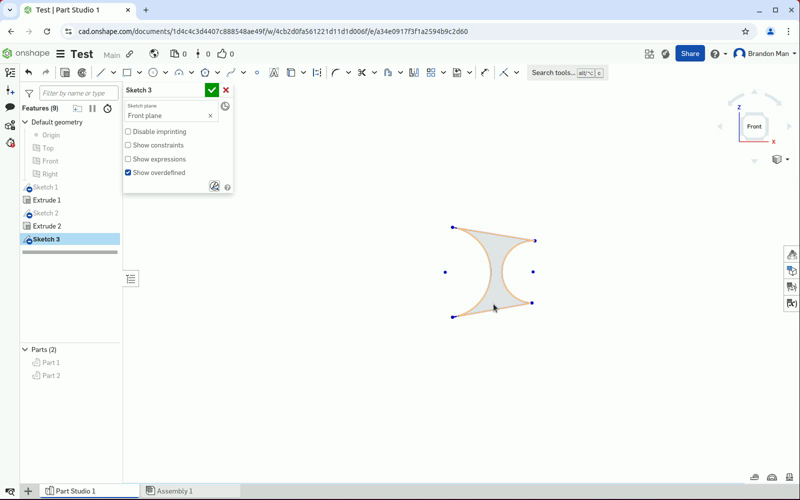
scroll(6)
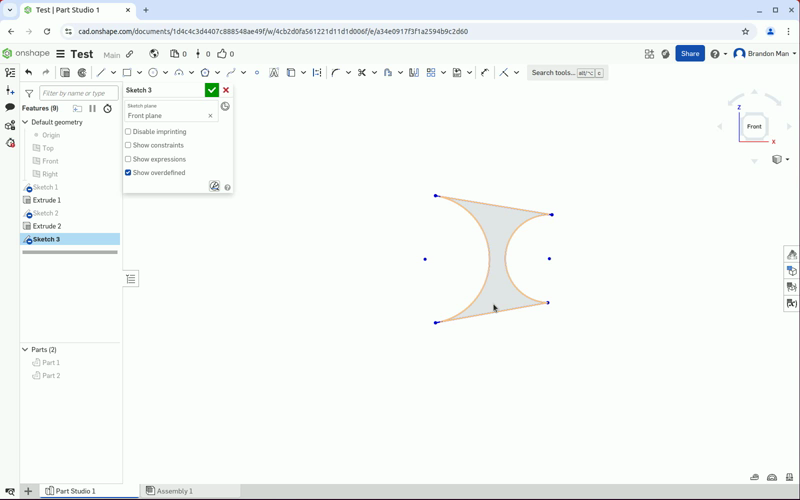
scroll(6)
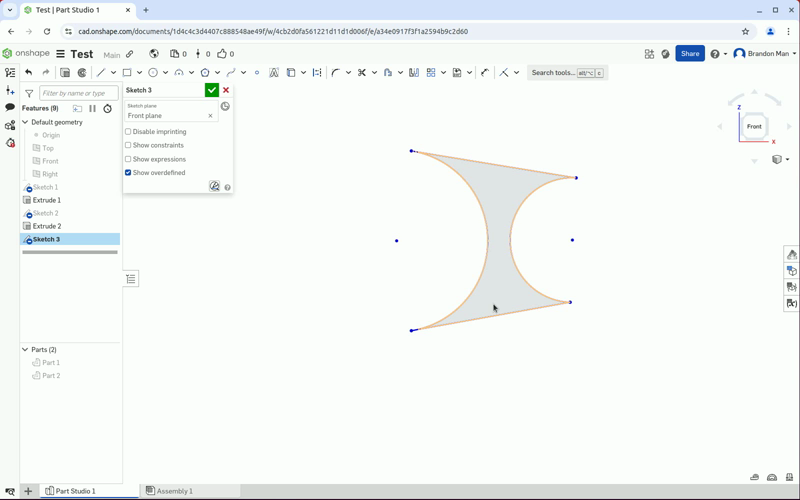
scroll(6)
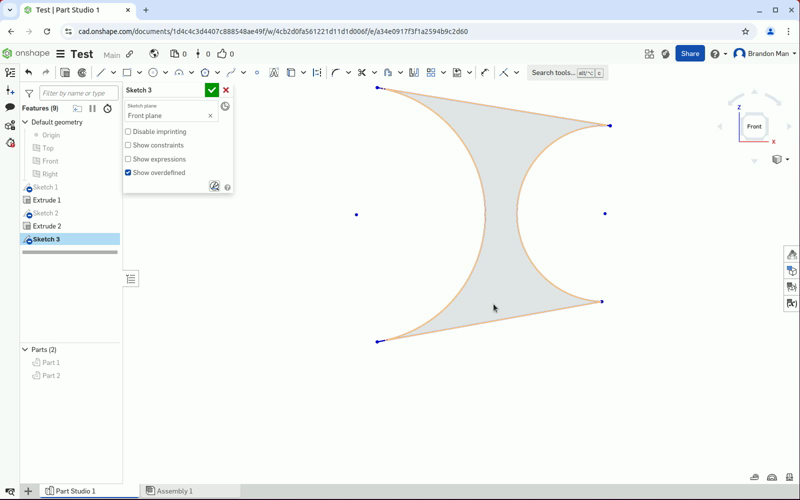
scroll(6)
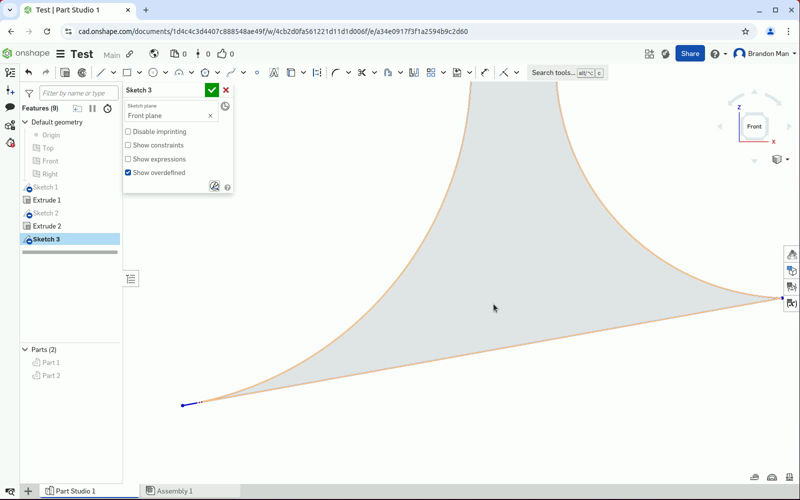
click(493, 303)
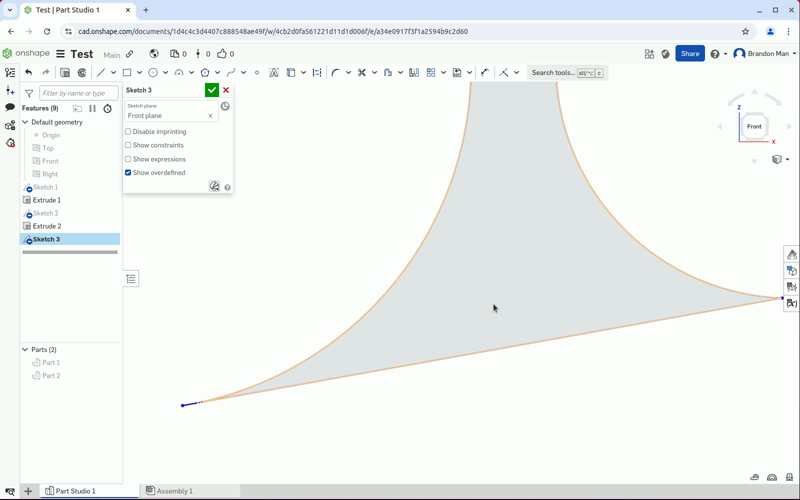
scroll(-6)
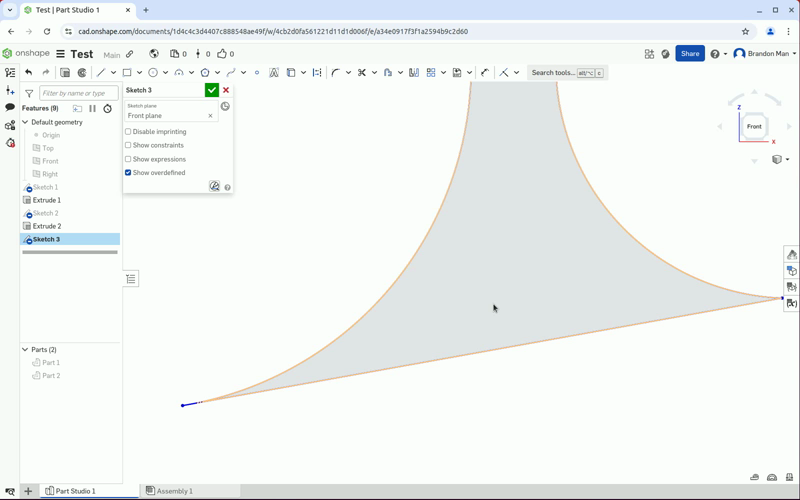
scroll(-6)
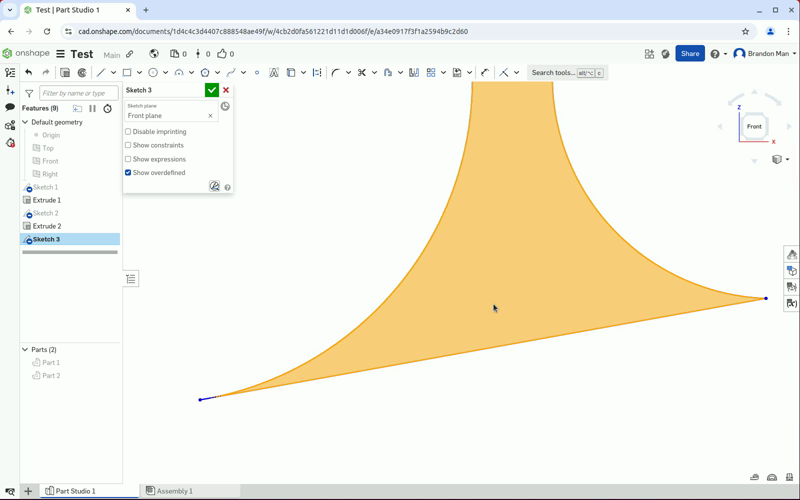
scroll(-6)
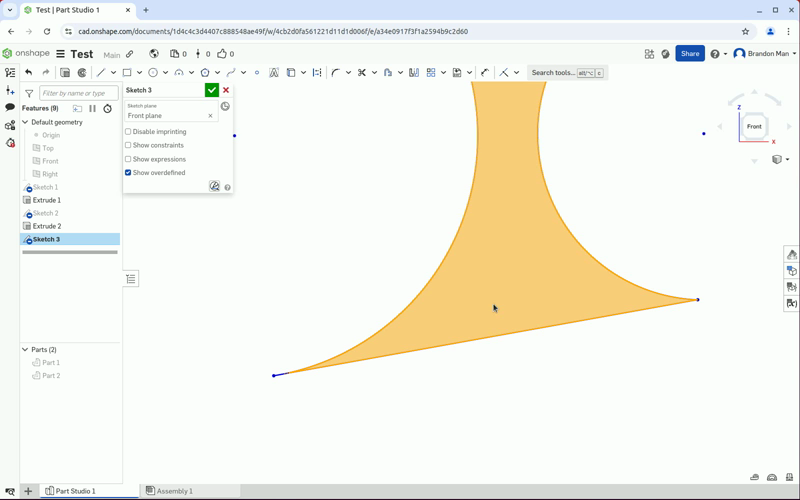
scroll(-6)
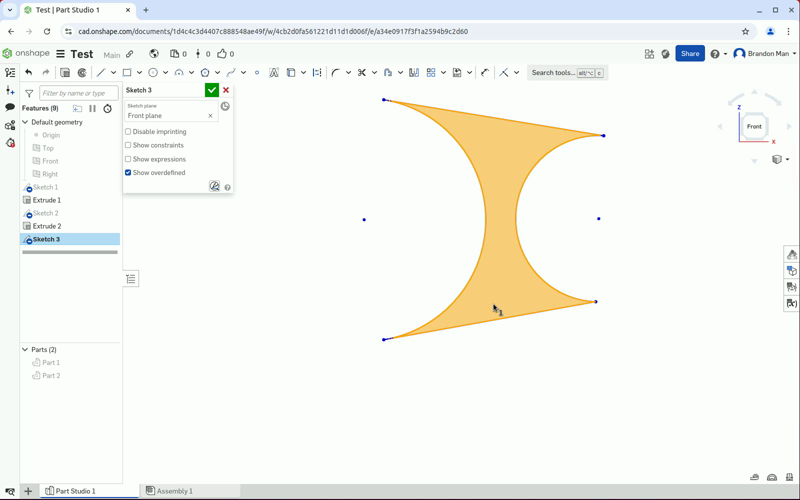
scroll(-6)
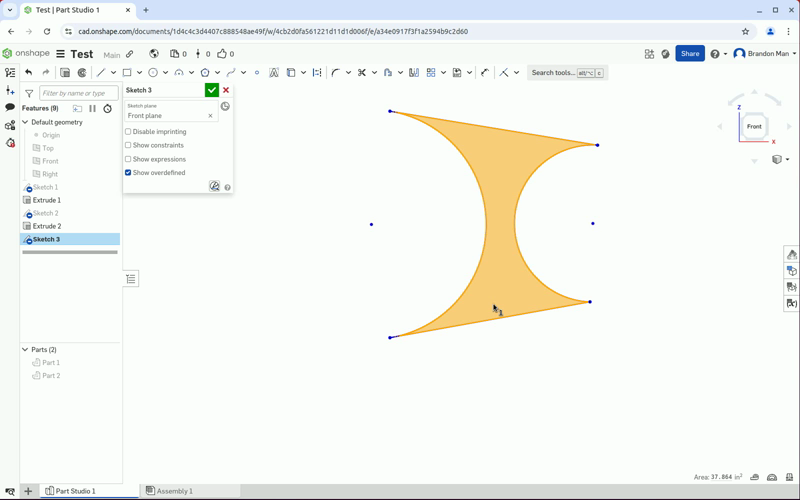
scroll(-6)
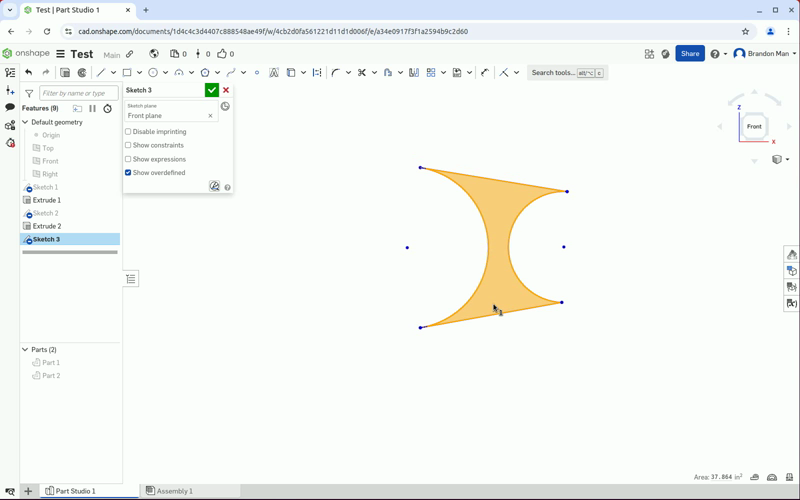
scroll(-6)
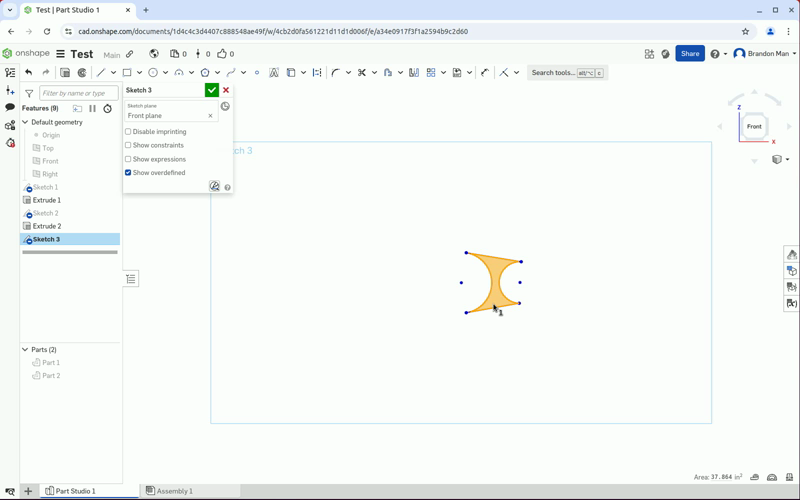
mouse_move(73, 352)
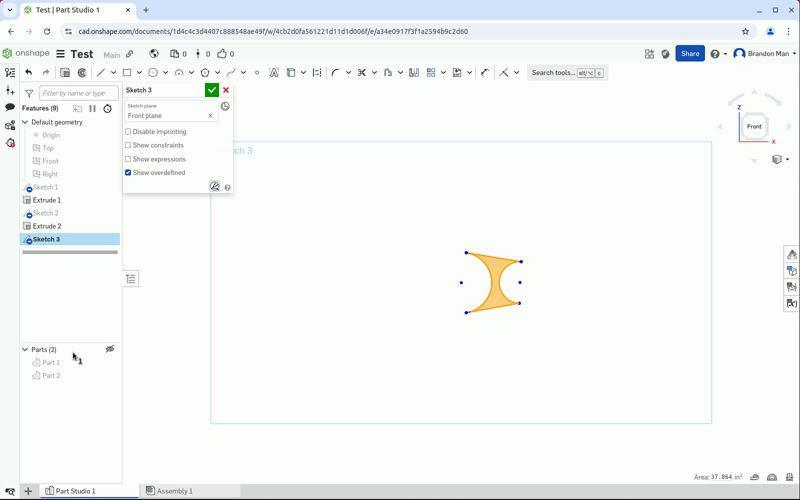
key(shift+y)
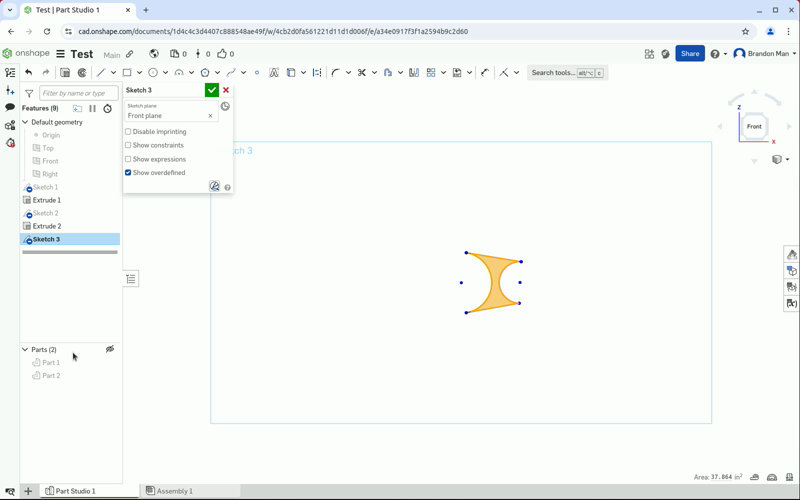
key(shift+e)
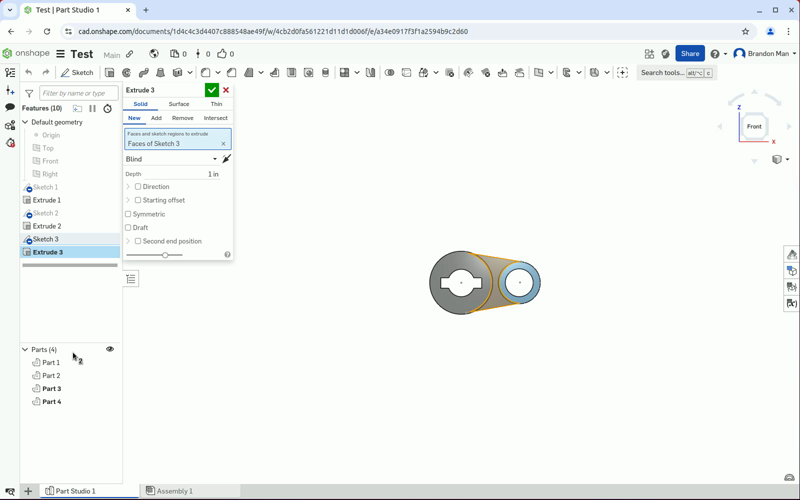
mouse_move(143, 106)
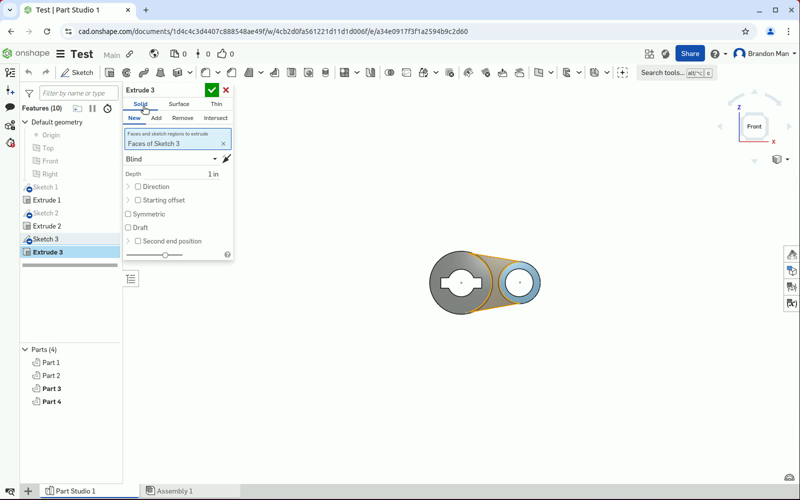
click(143, 106)
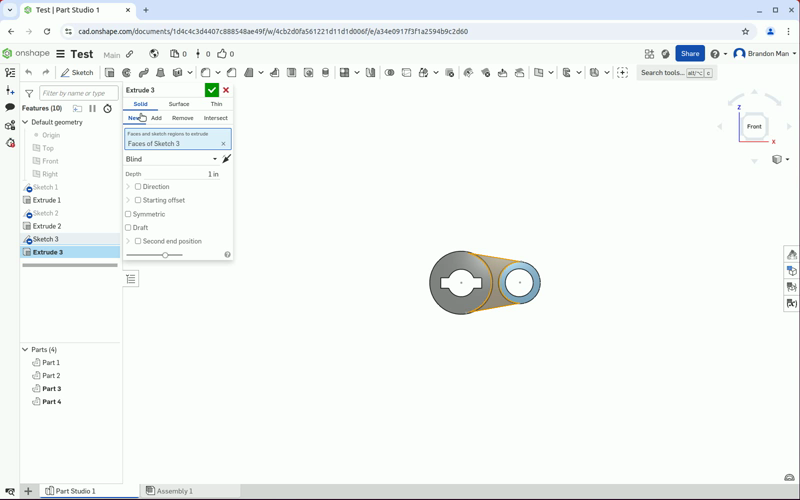
mouse_move(137, 120)
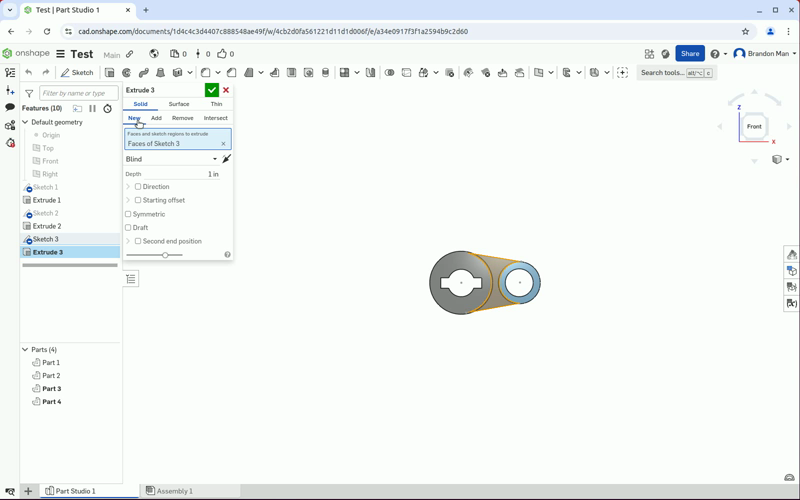
click(137, 120)
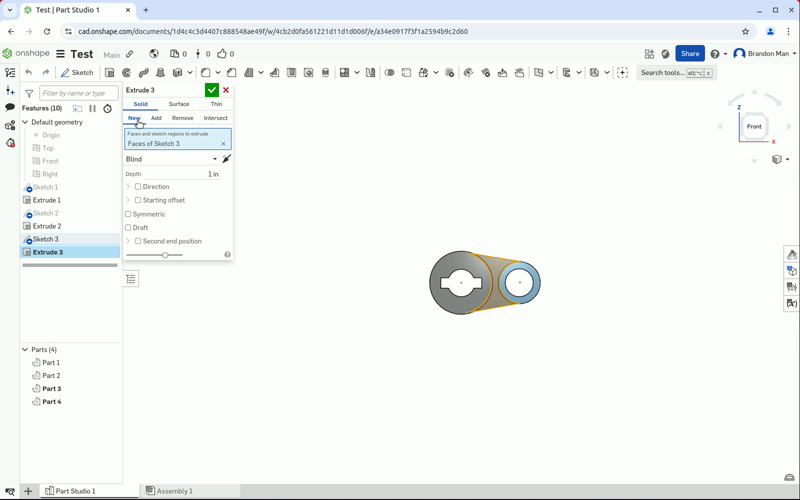
key(tab, 4)
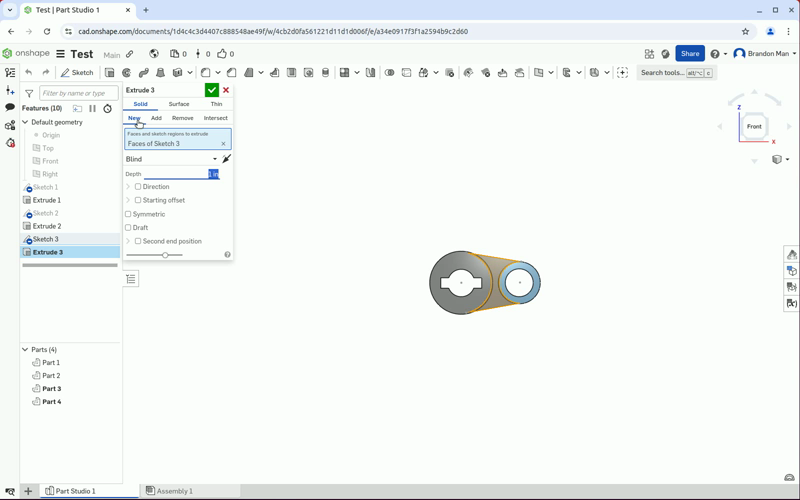
text(5.536)
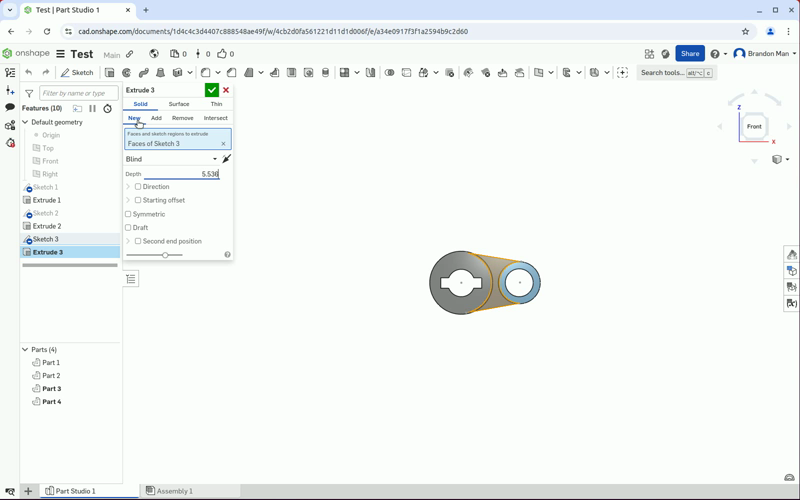
key(enter)
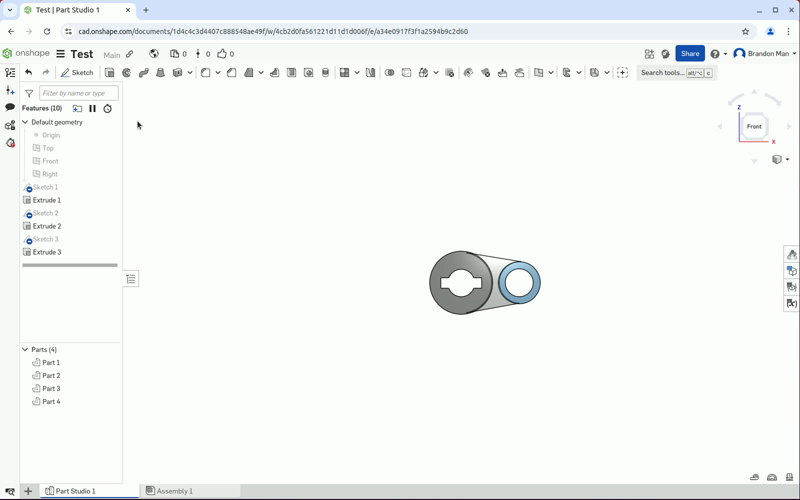
key(shift+h)
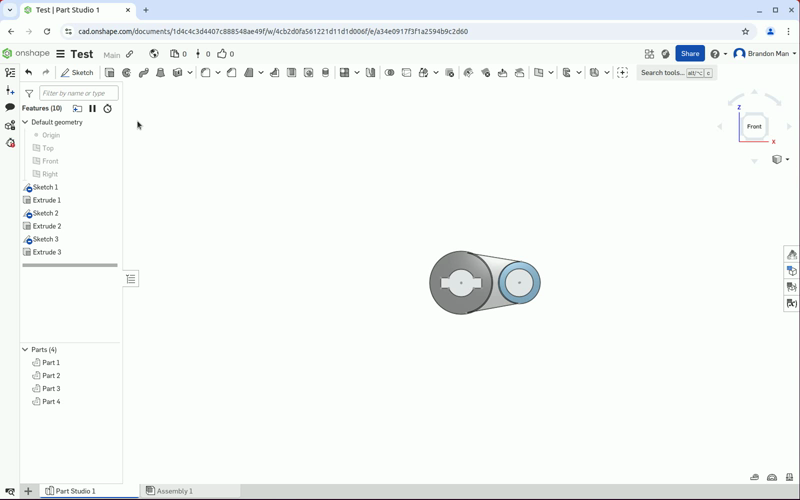
key(shift+h)
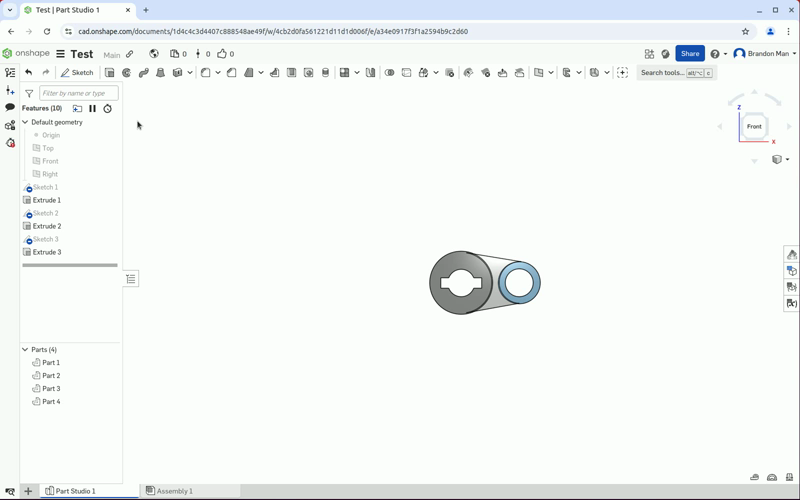
mouse_move(73, 189)
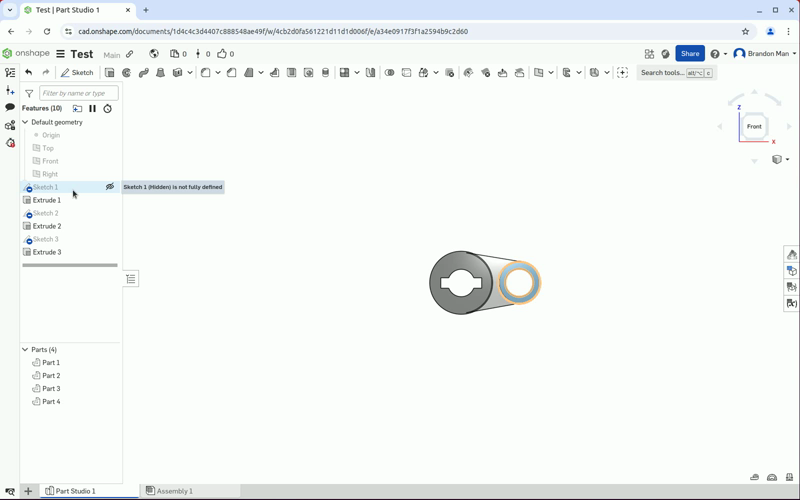
click(73, 189)
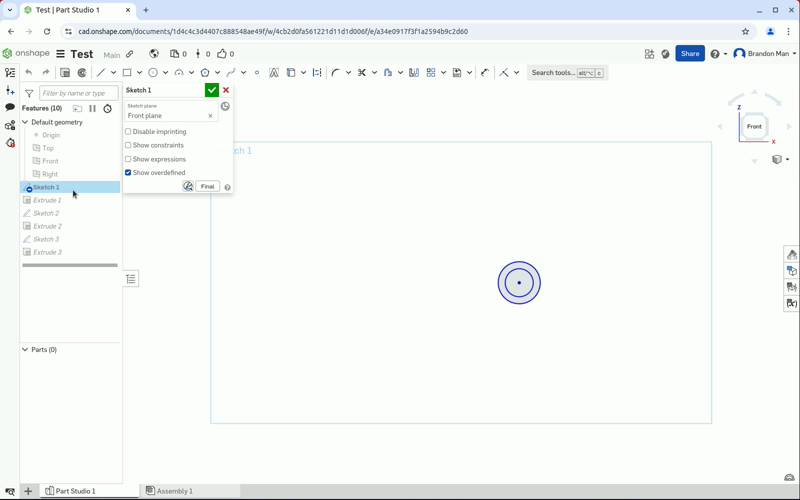
mouse_move(229, 92)
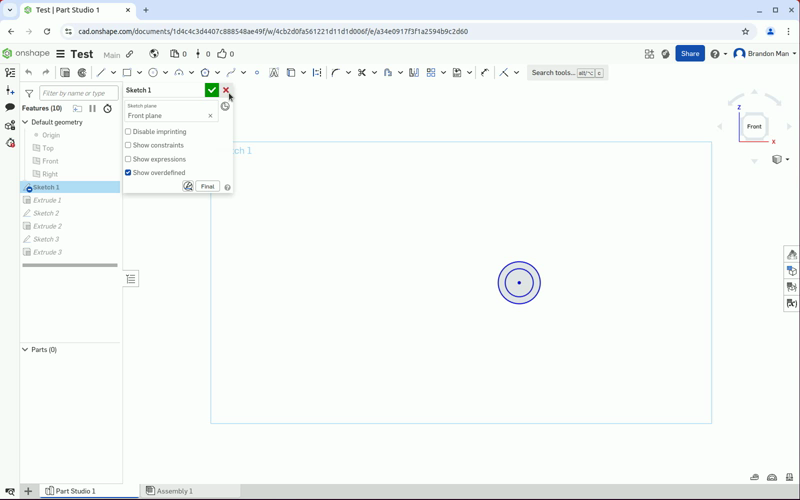
click(229, 92)
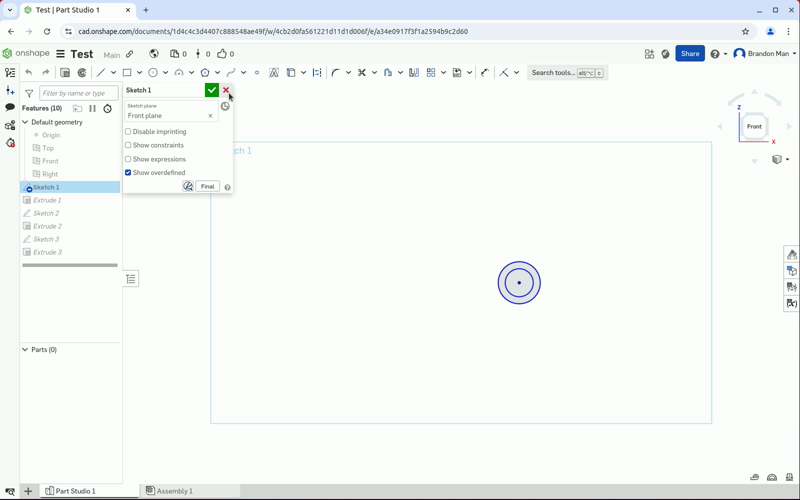
key(shift+s)
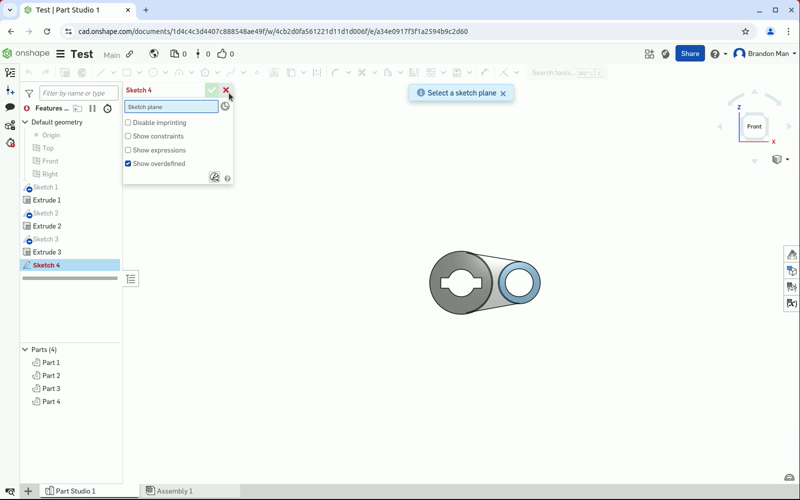
mouse_move(73, 163)
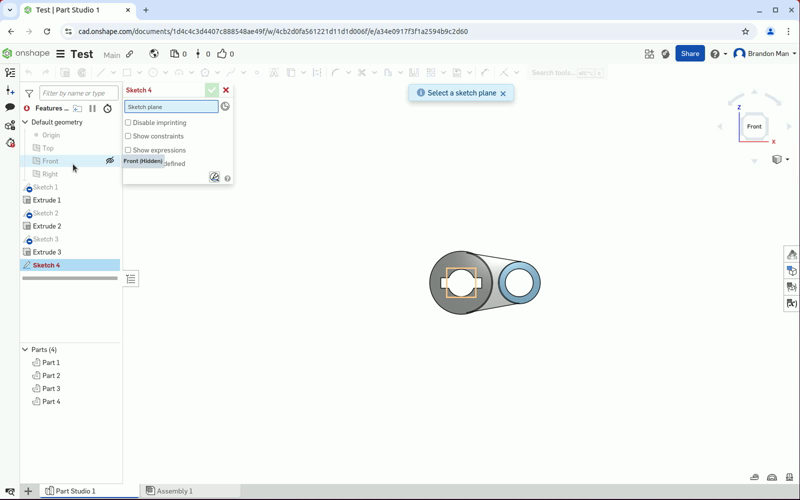
click(73, 163)
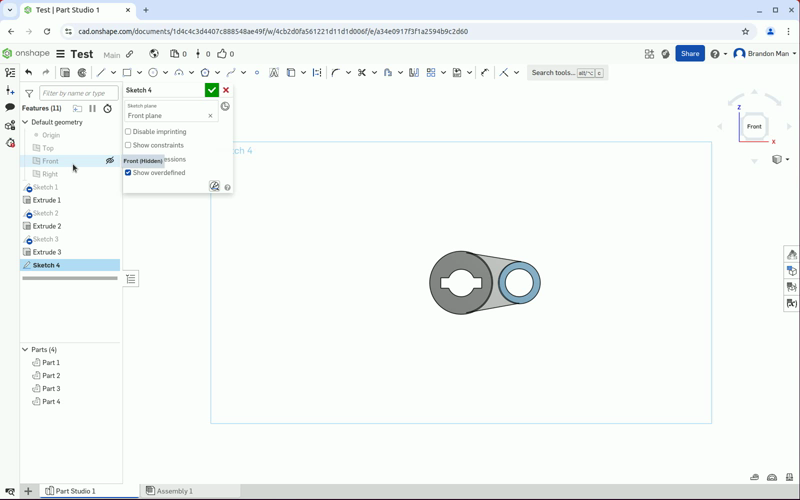
mouse_move(73, 352)
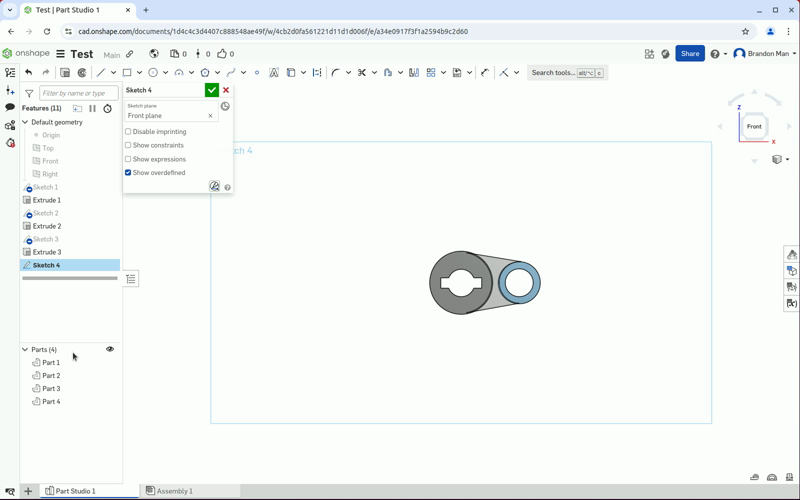
key(y)
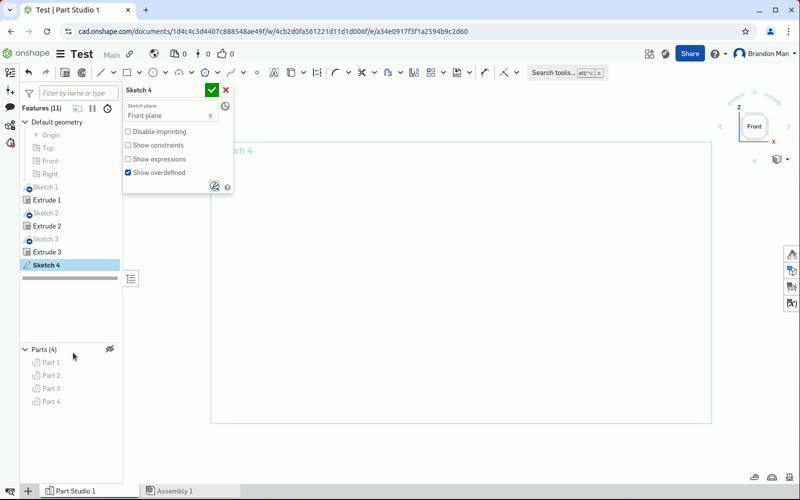
key(c)
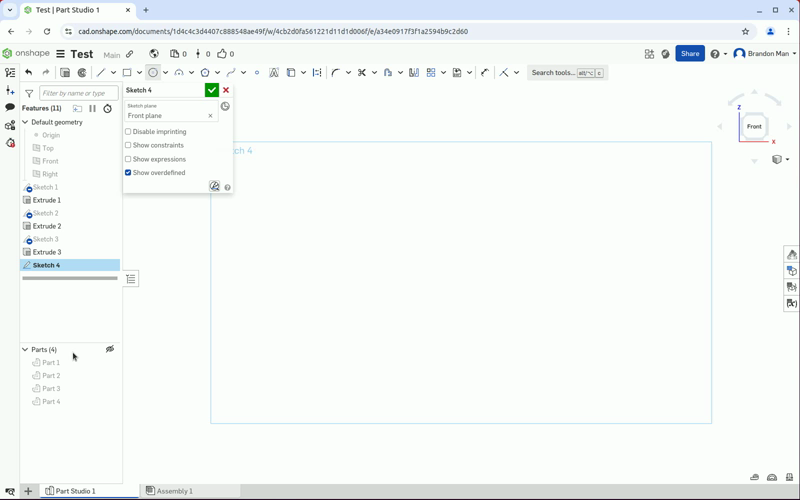
key_down(shift)
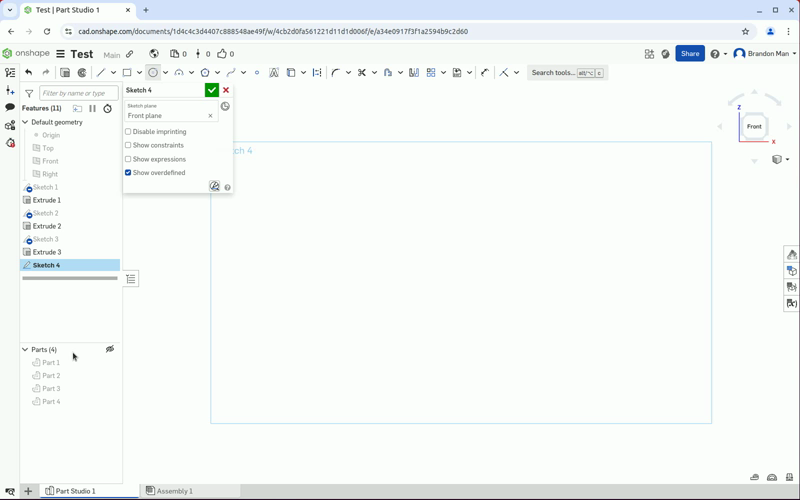
mouse_move(461, 282)
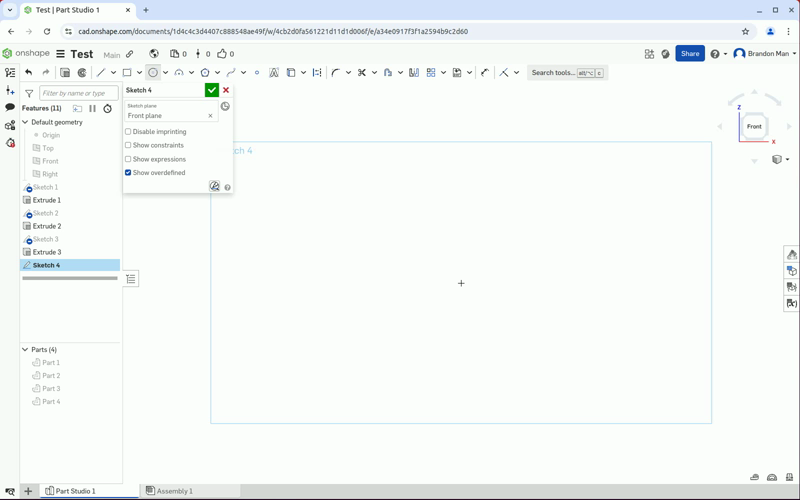
click(461, 282)
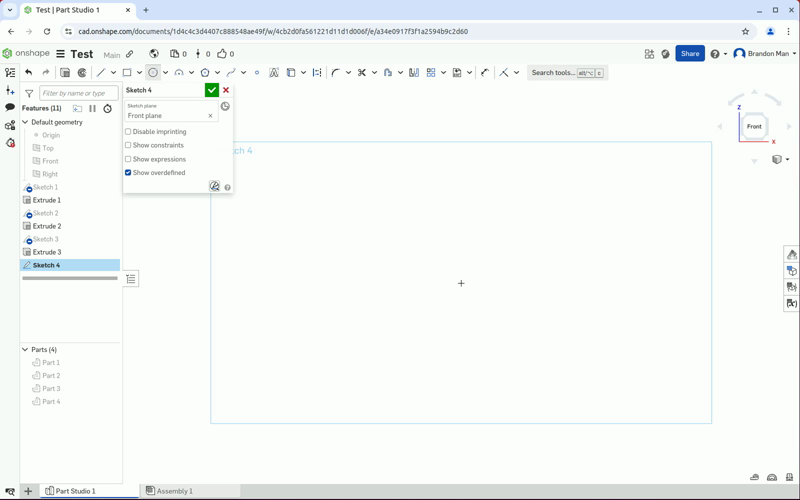
key_up(shift)
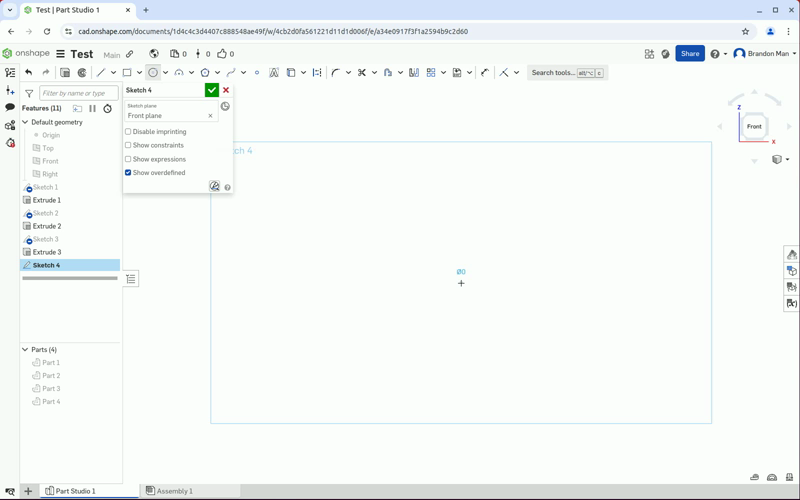
mouse_move(492, 282)
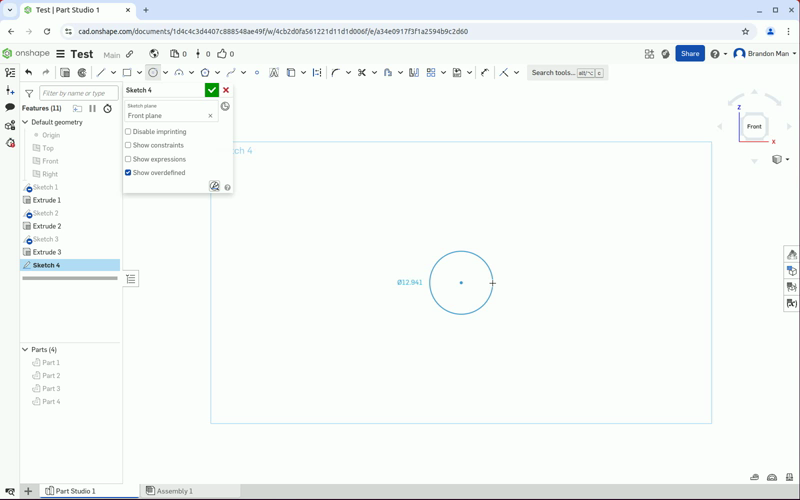
click(492, 282)
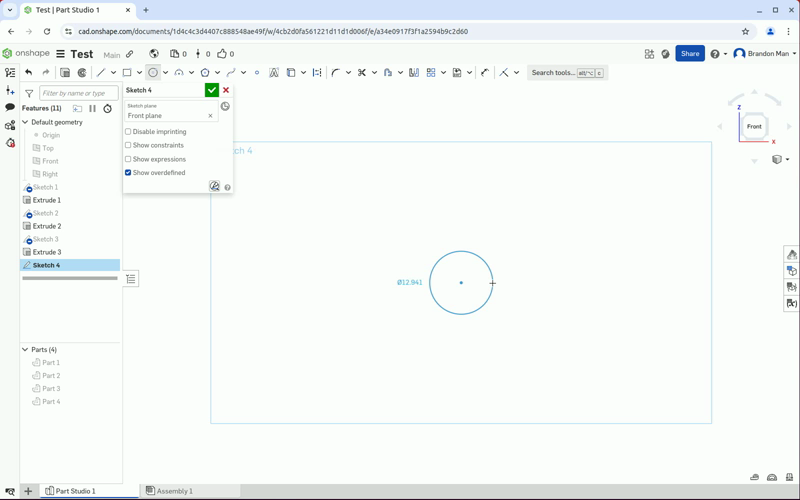
key(esc)
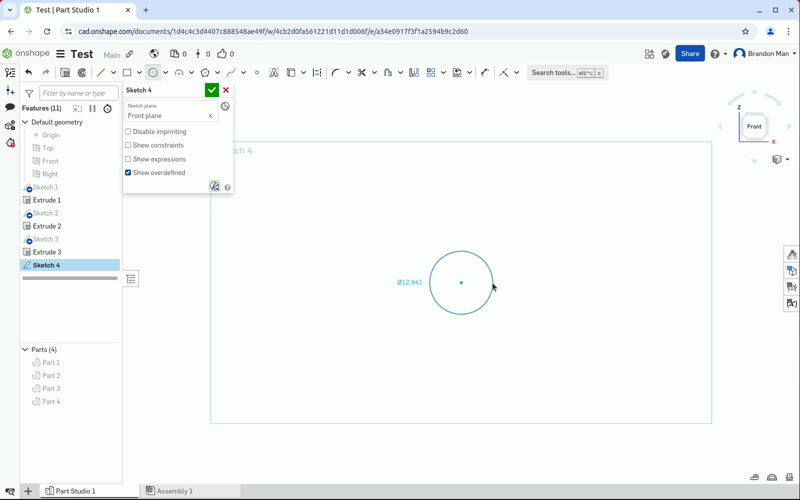
key(l)
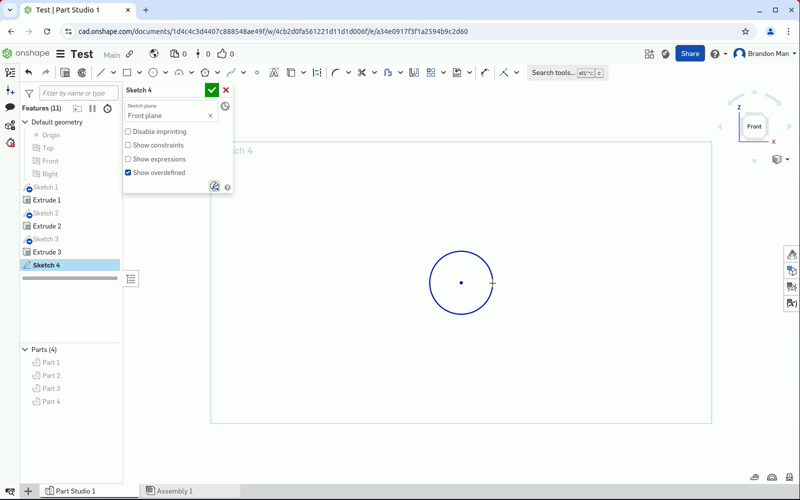
key_down(shift)
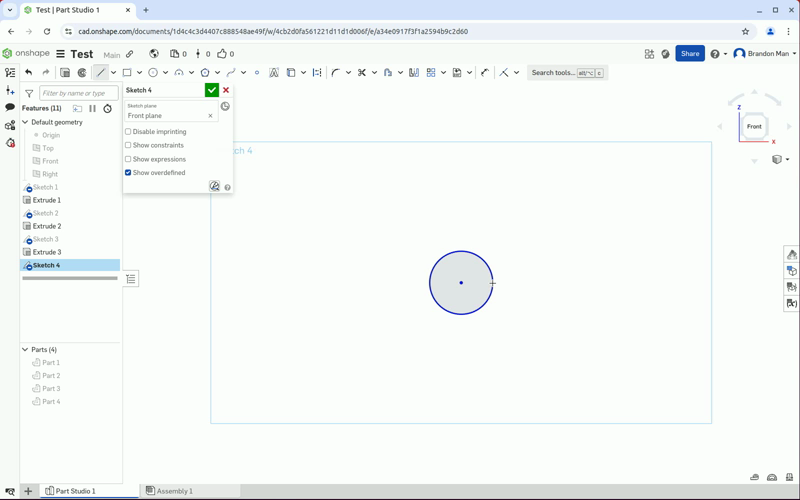
mouse_move(440, 288)
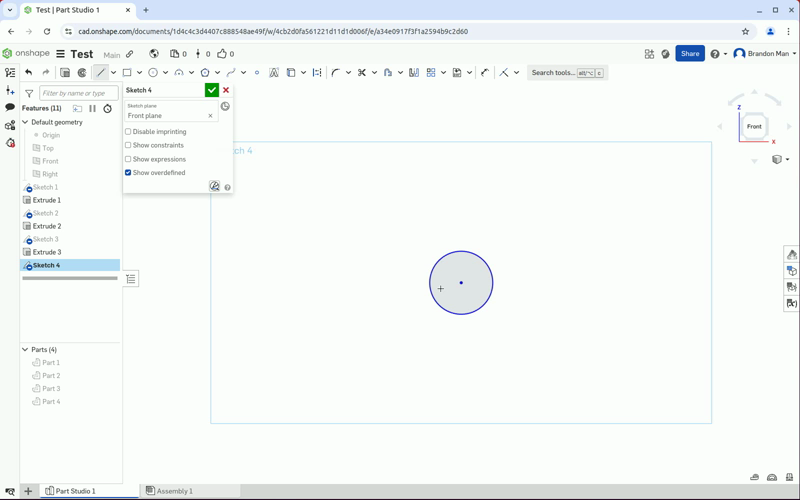
click(440, 288)
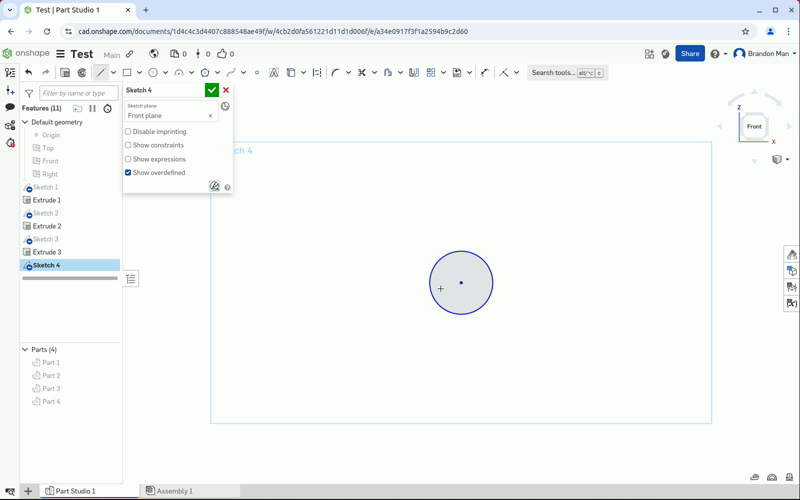
key_up(shift)
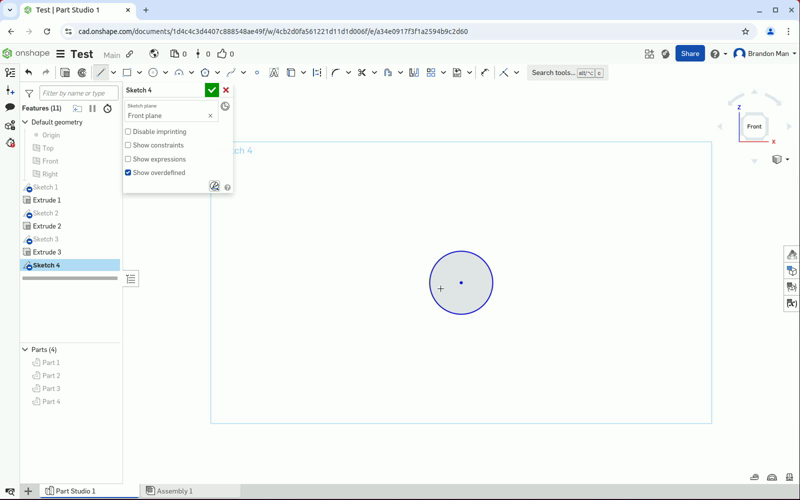
key_down(shift)
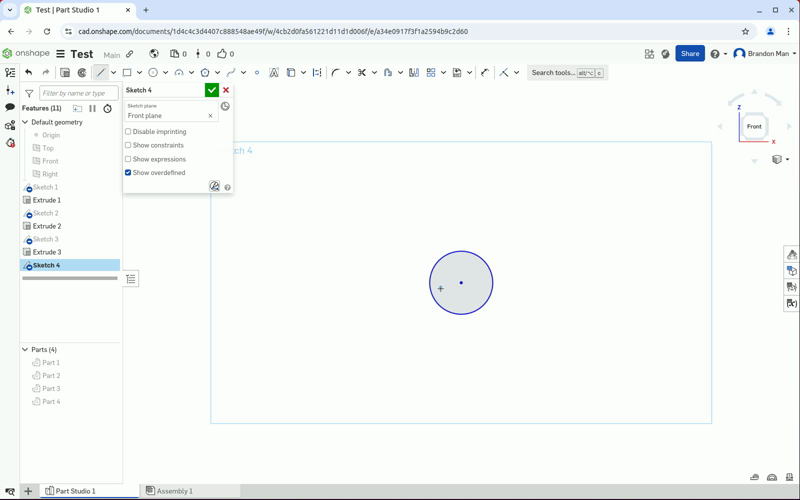
mouse_move(470, 288)
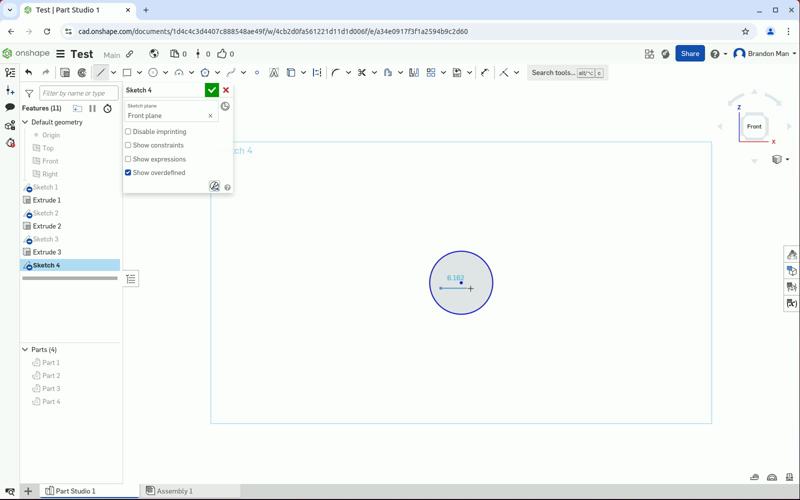
mouse_move(448, 288)
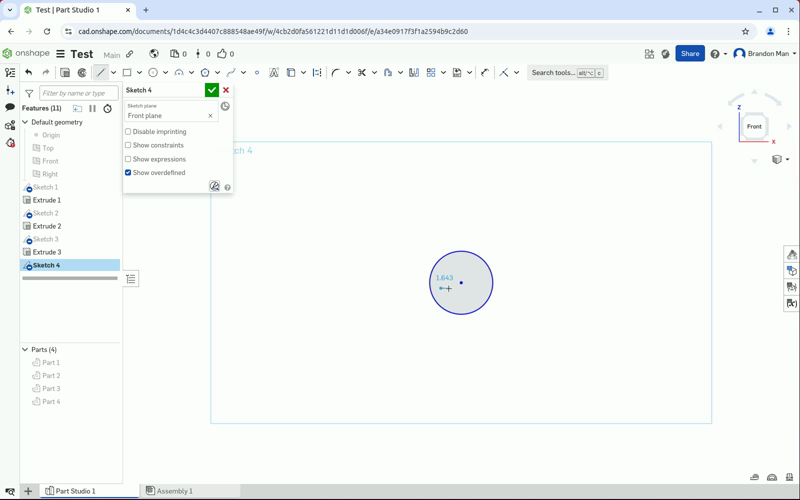
click(448, 288)
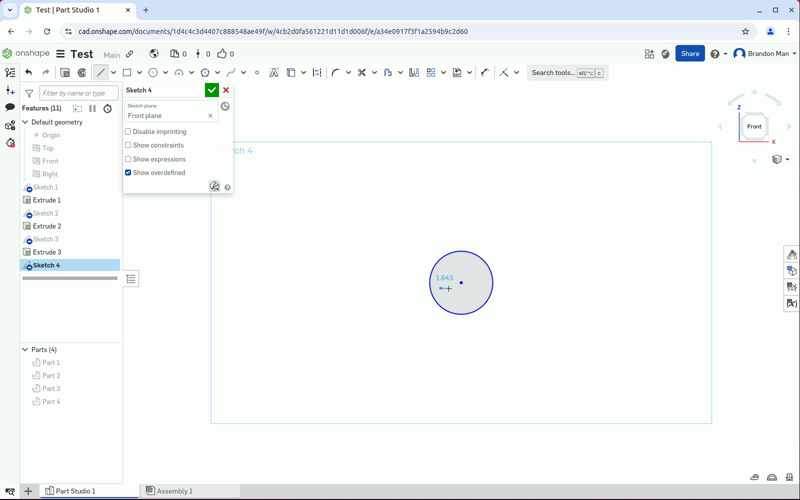
key_up(shift)
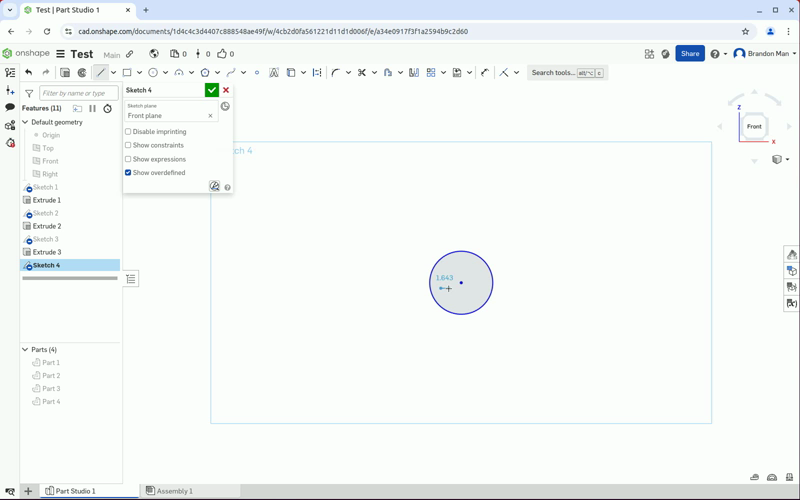
key(esc)
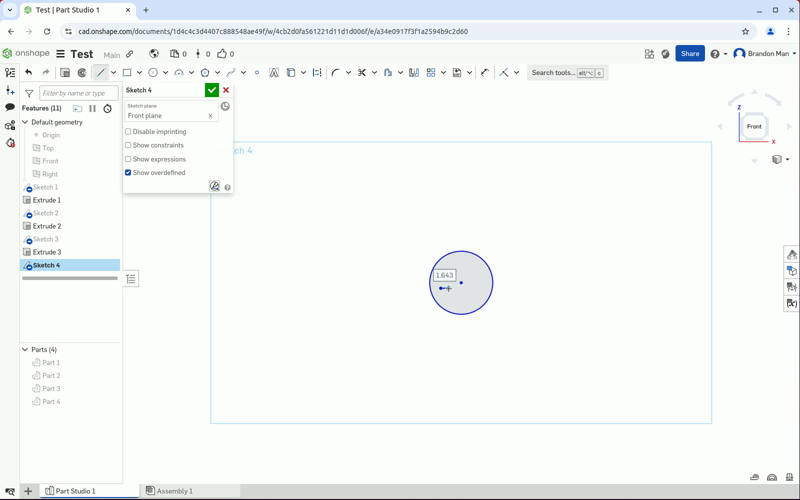
key(a)
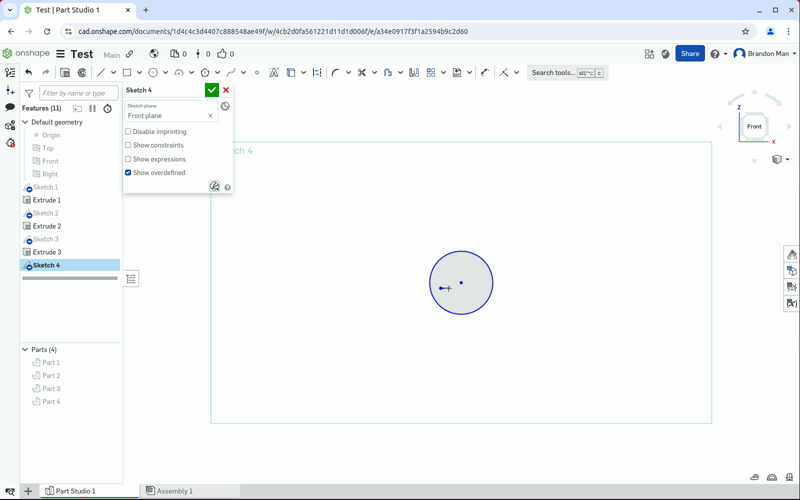
mouse_move(448, 288)
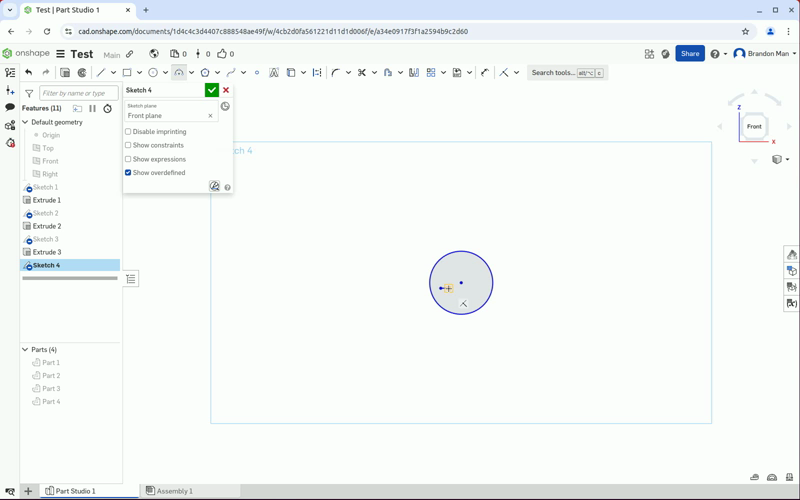
click(448, 288)
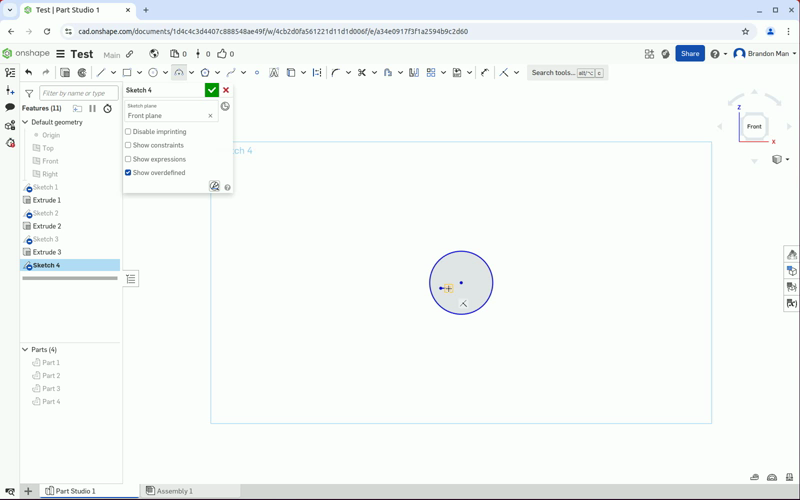
key_down(shift)
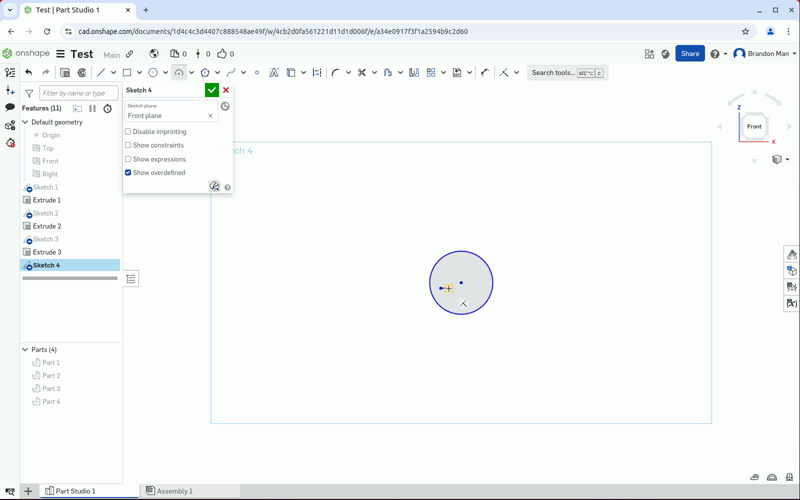
mouse_move(473, 288)
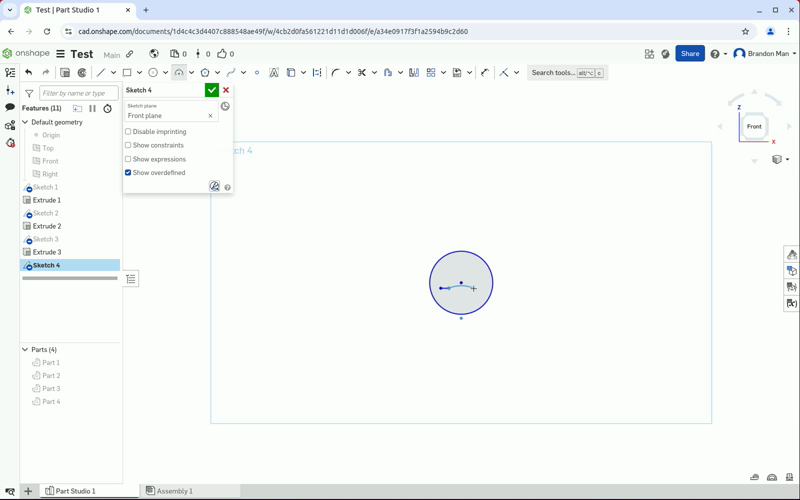
click(473, 288)
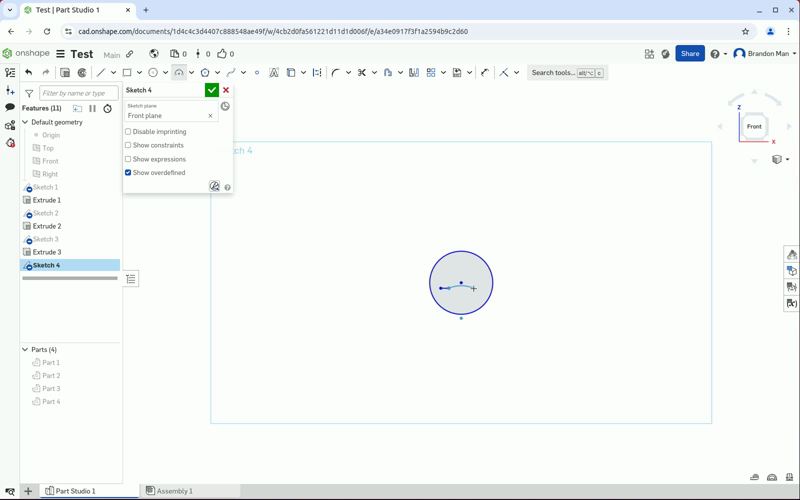
mouse_move(461, 296)
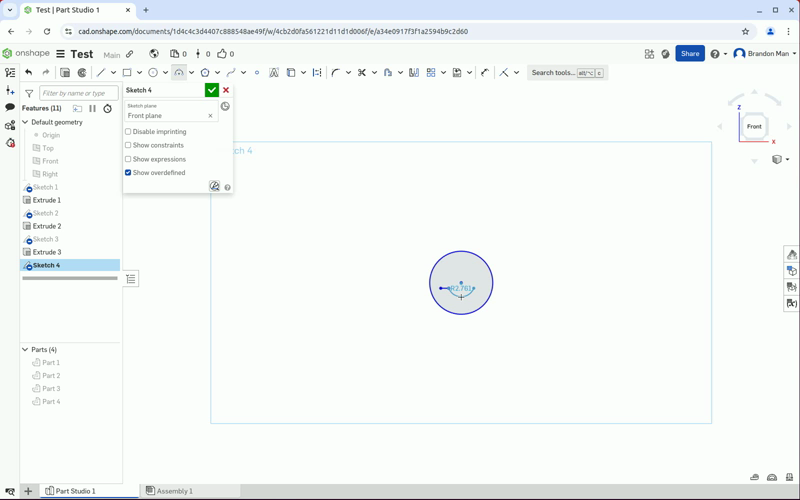
click(461, 296)
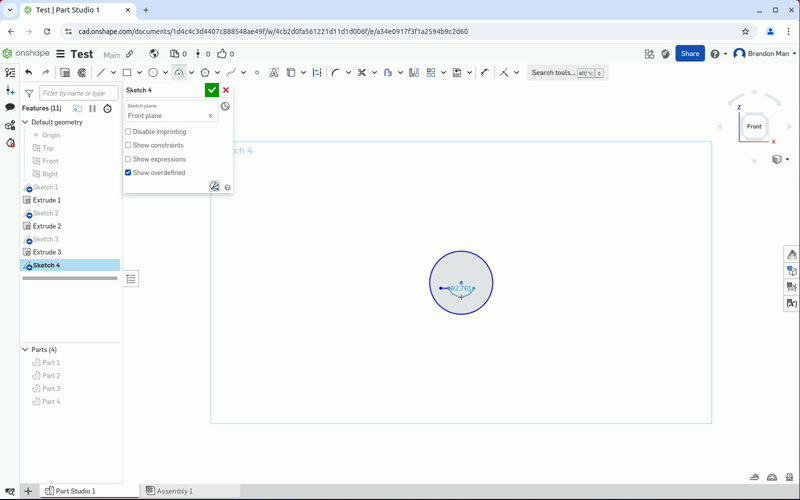
key_up(shift)
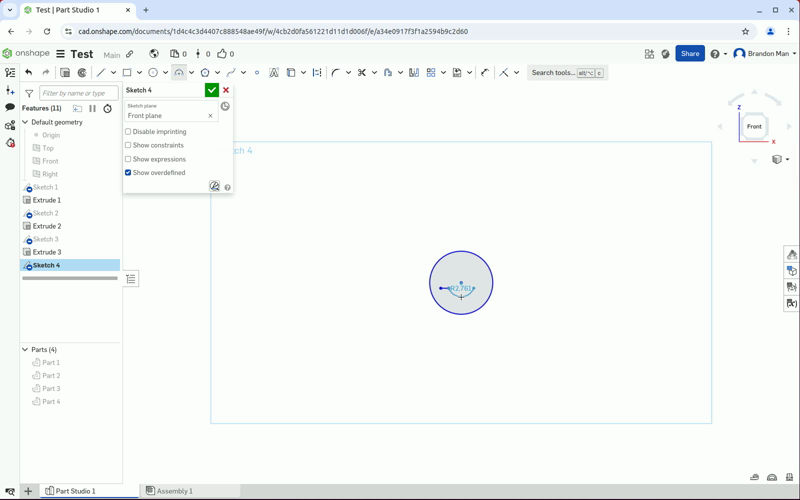
key(esc)
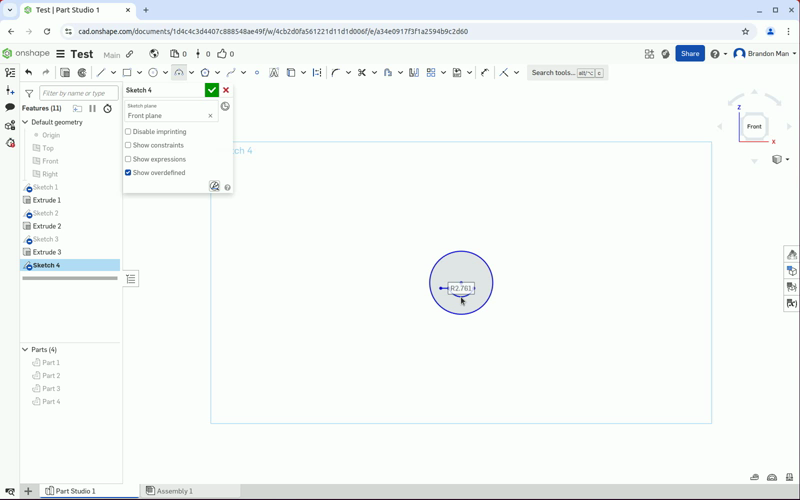
key(l)
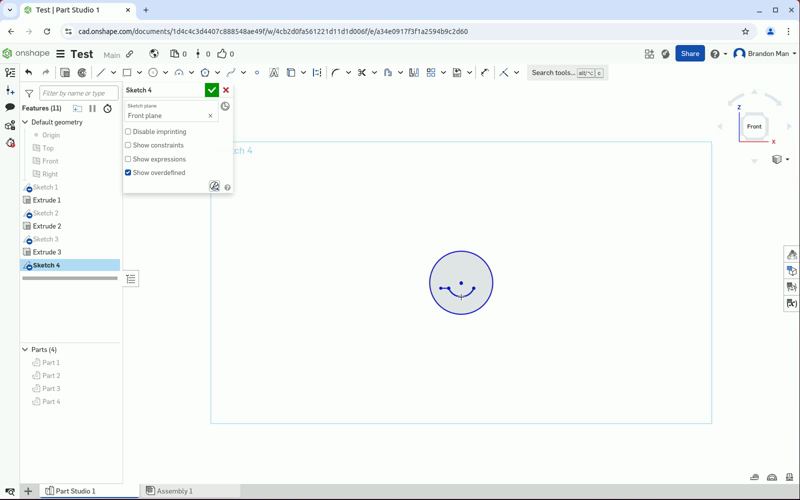
mouse_move(473, 288)
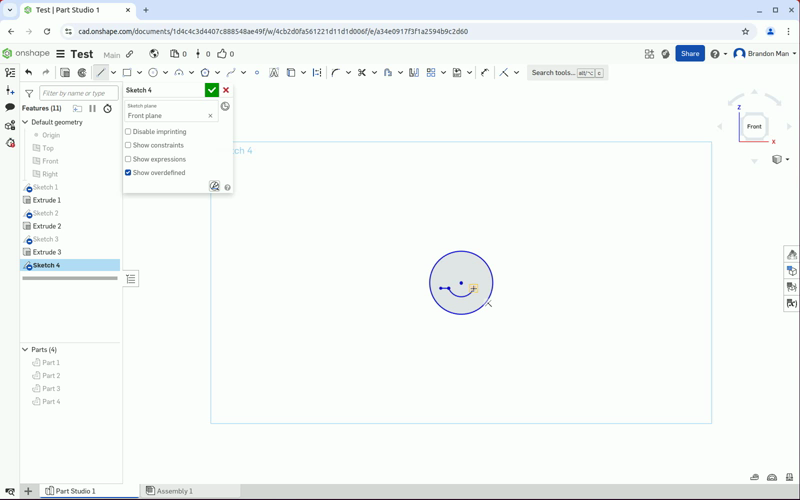
click(473, 288)
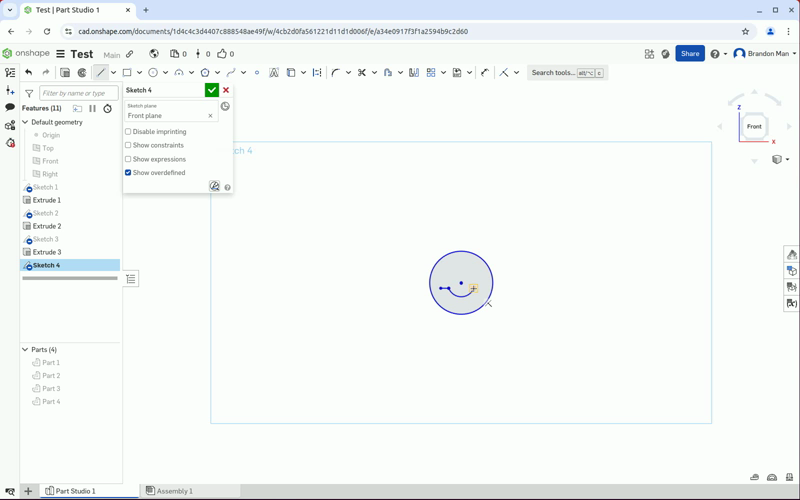
key_down(shift)
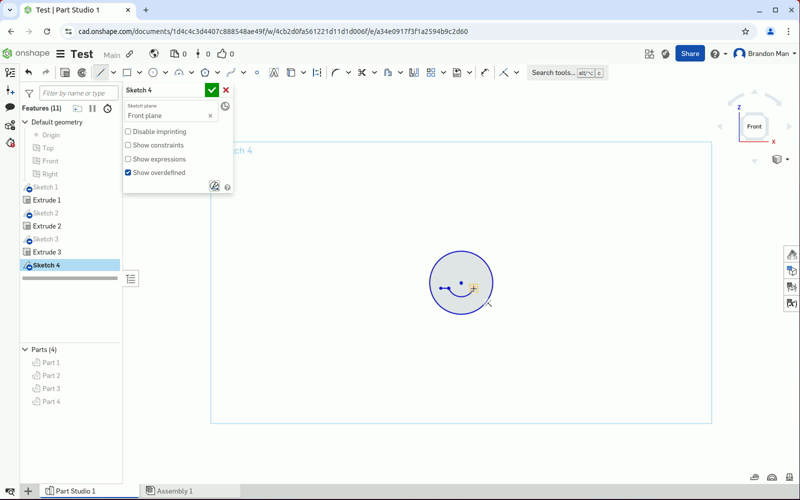
mouse_move(503, 288)
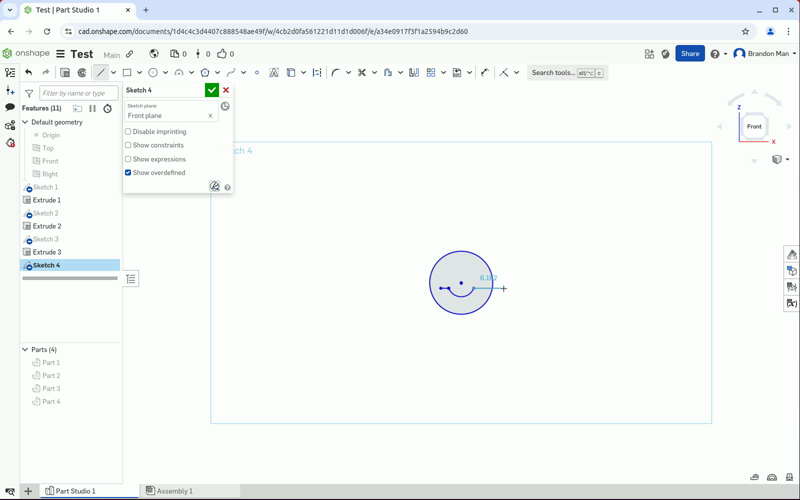
mouse_move(481, 288)
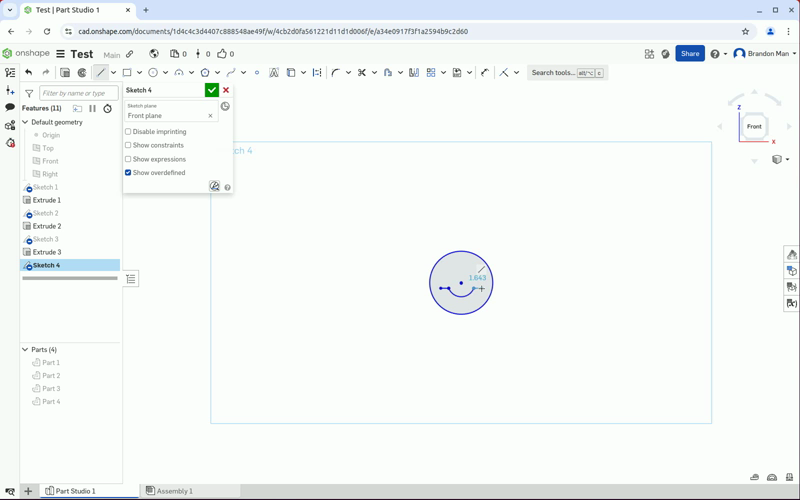
click(481, 288)
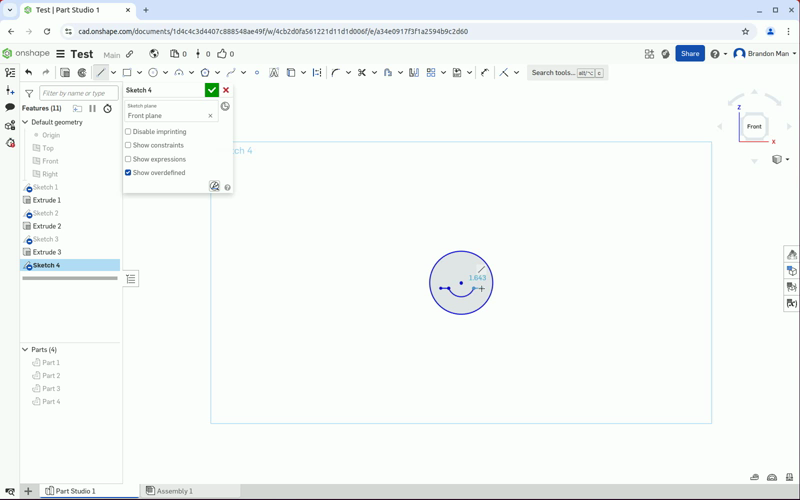
key_up(shift)
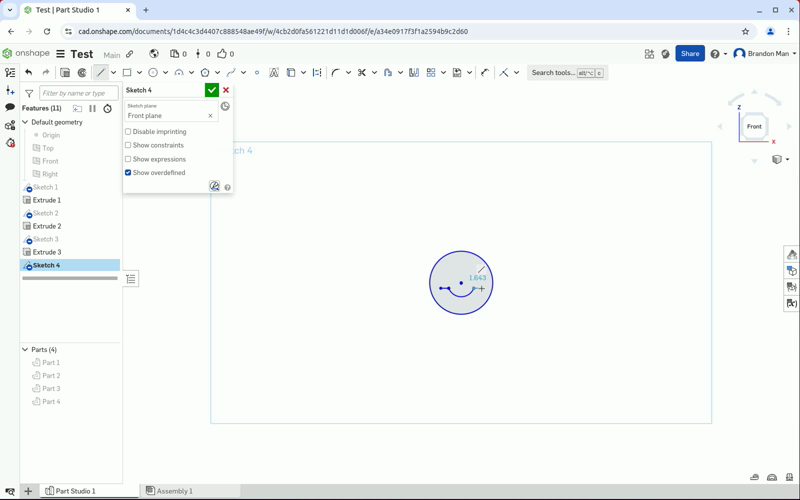
key_down(shift)
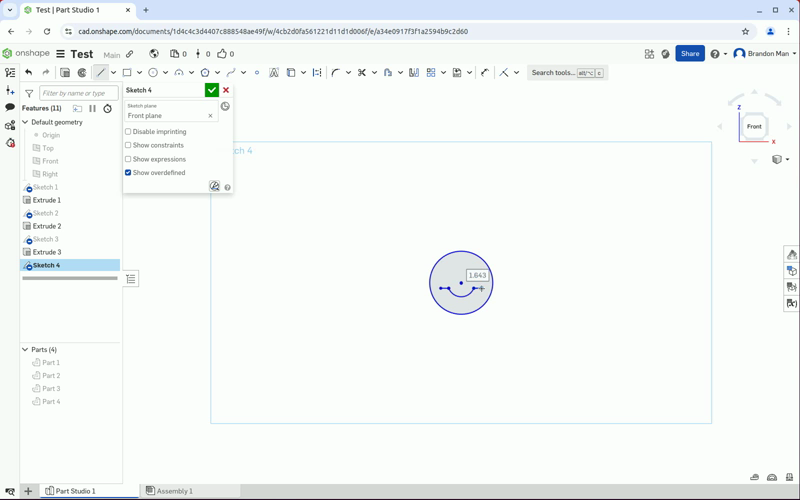
mouse_move(511, 288)
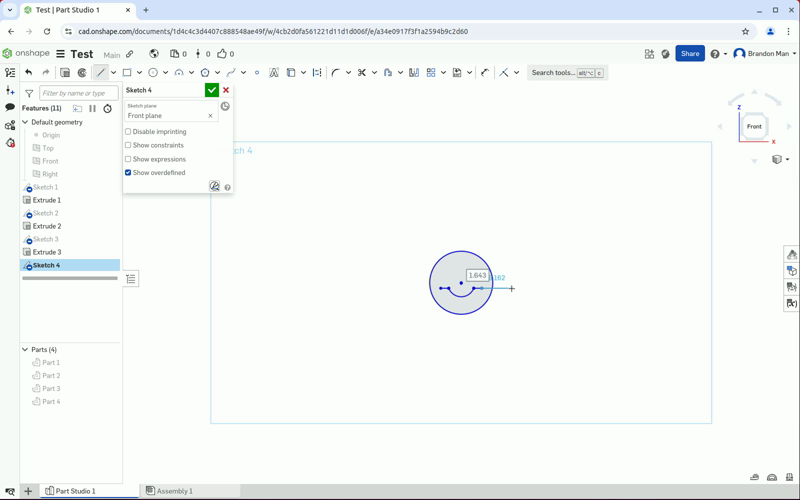
mouse_move(481, 277)
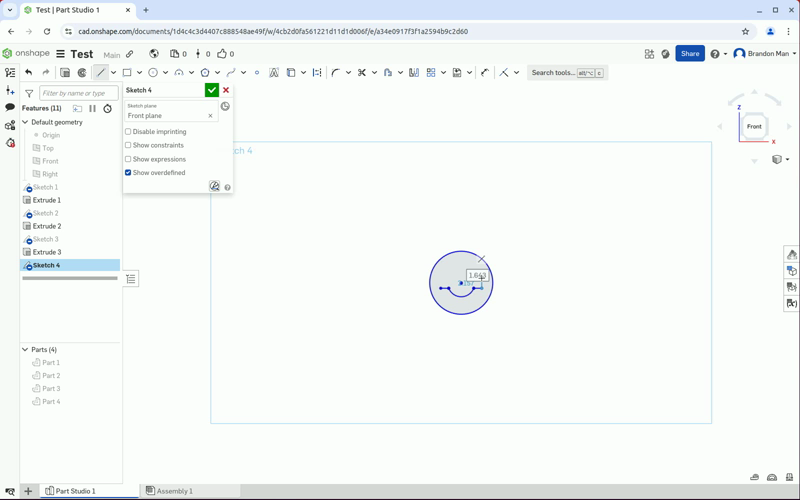
click(481, 277)
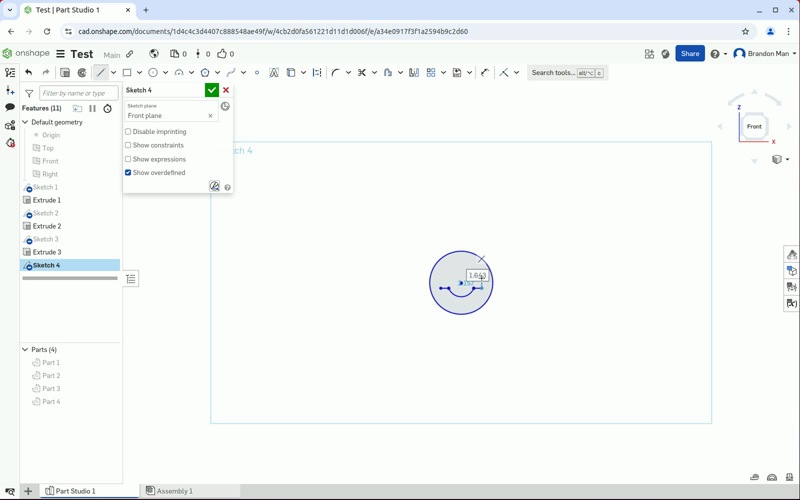
key_up(shift)
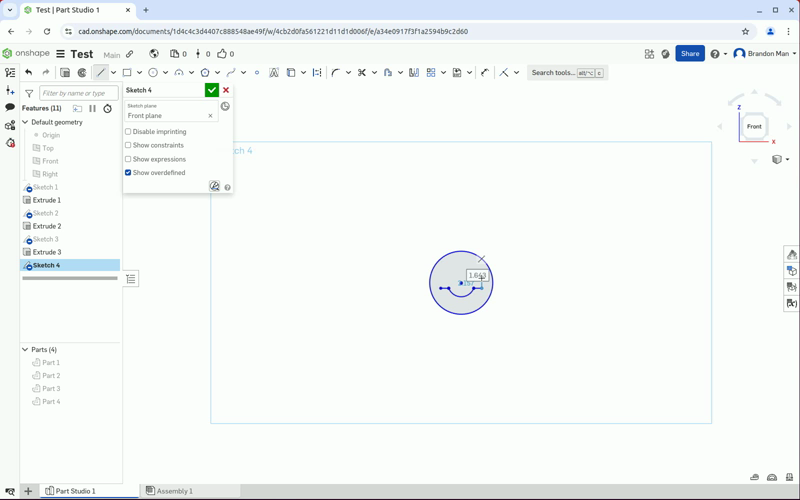
key_down(shift)
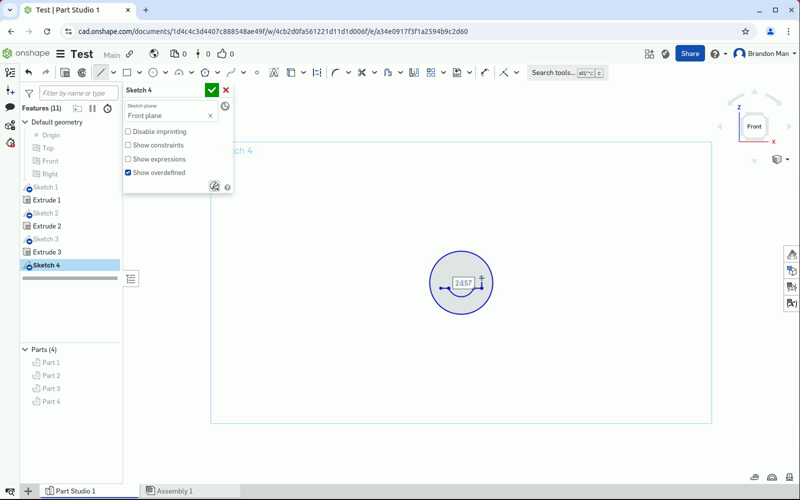
mouse_move(511, 277)
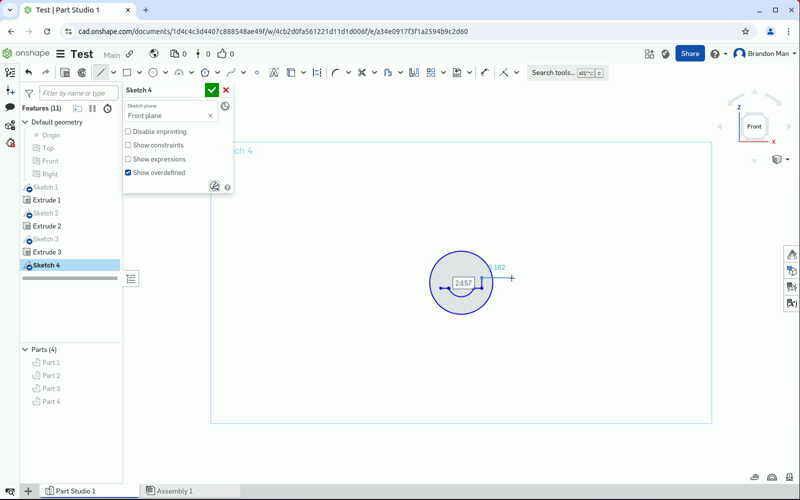
mouse_move(473, 277)
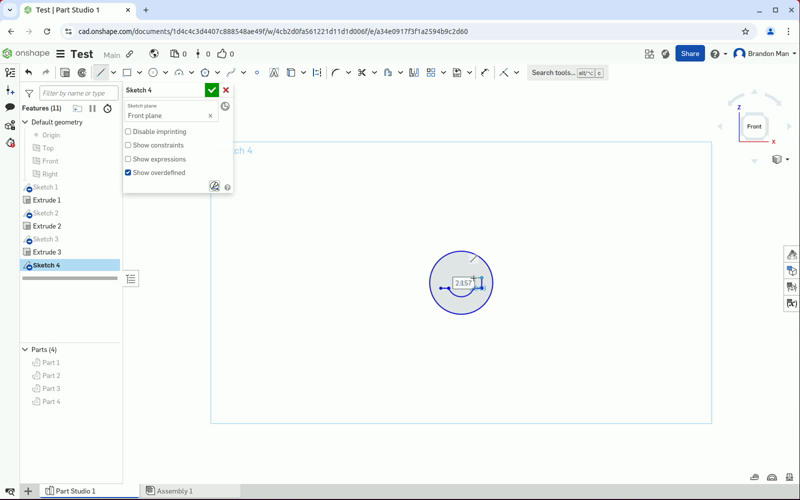
click(473, 277)
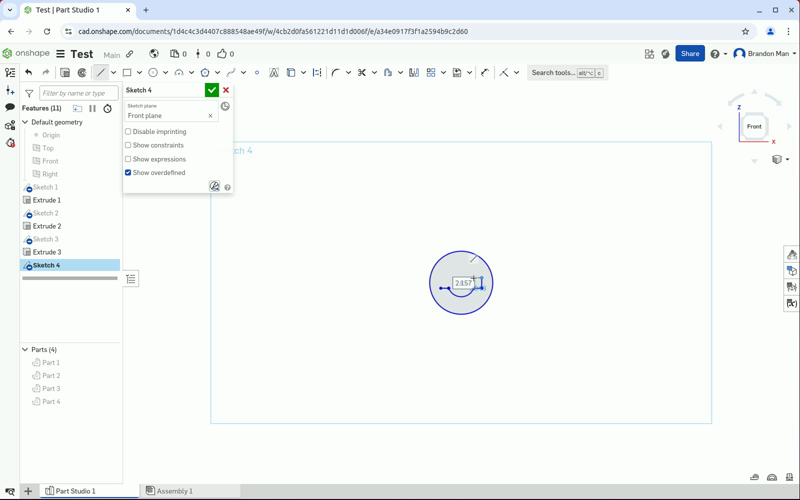
key_up(shift)
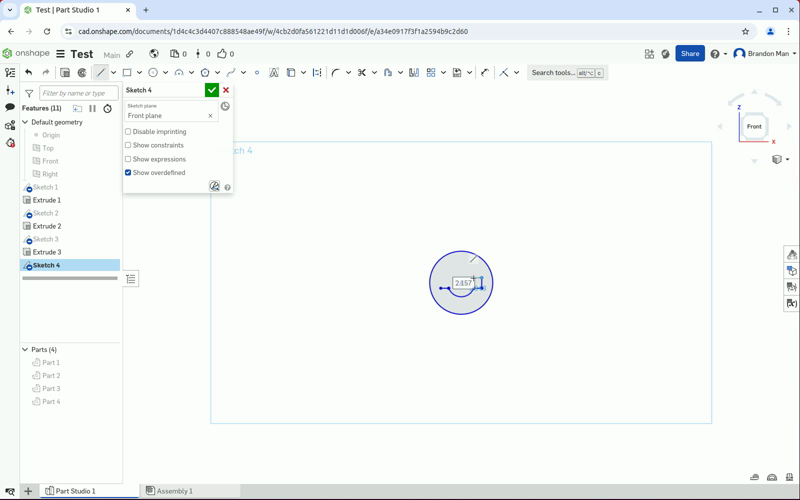
key(esc)
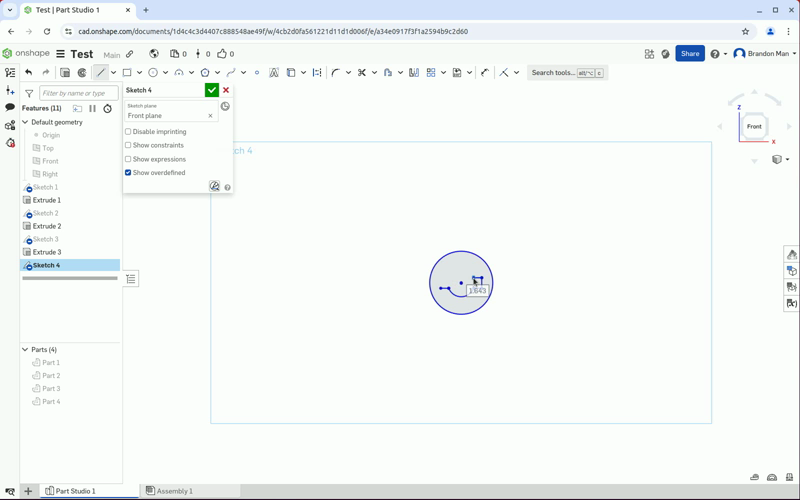
key(a)
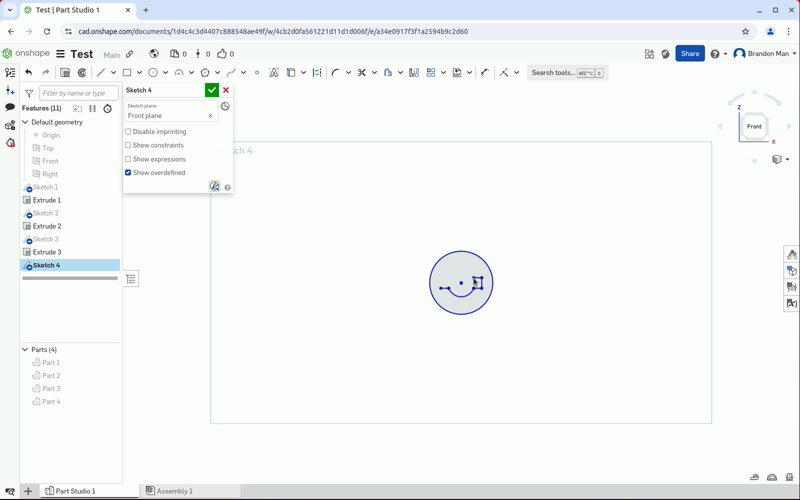
mouse_move(473, 277)
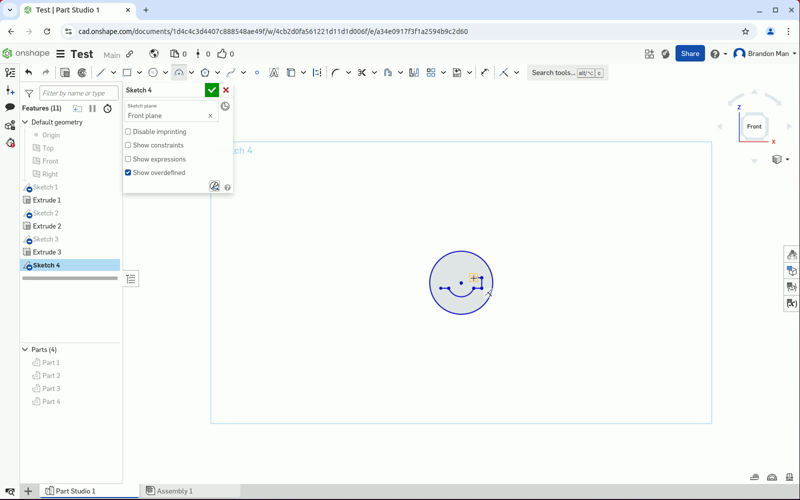
click(473, 277)
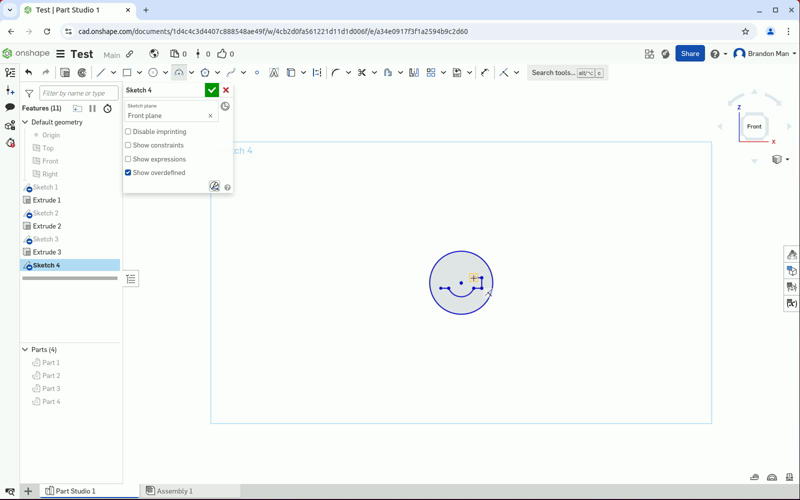
key_down(shift)
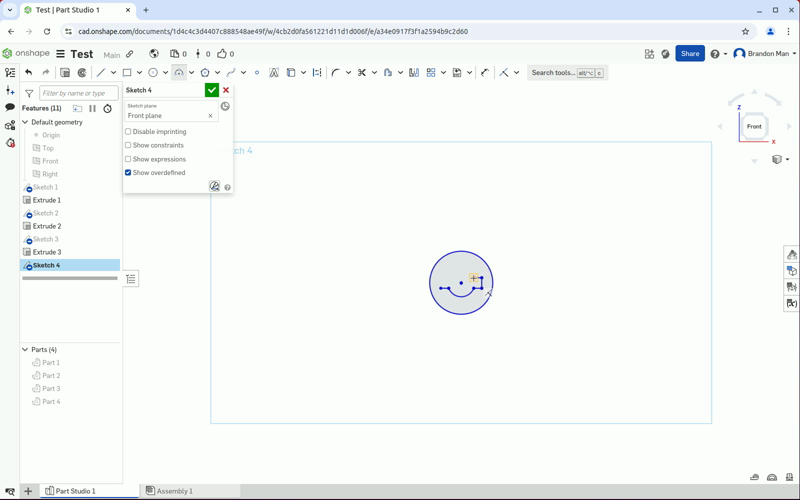
mouse_move(448, 277)
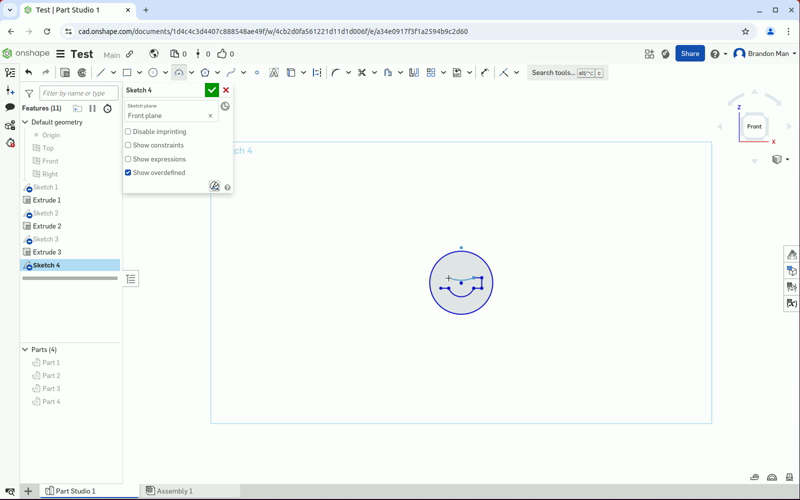
click(448, 277)
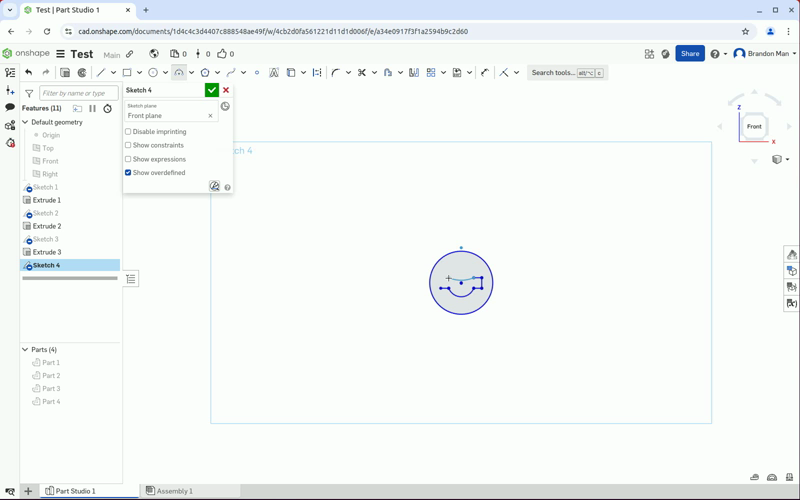
mouse_move(461, 269)
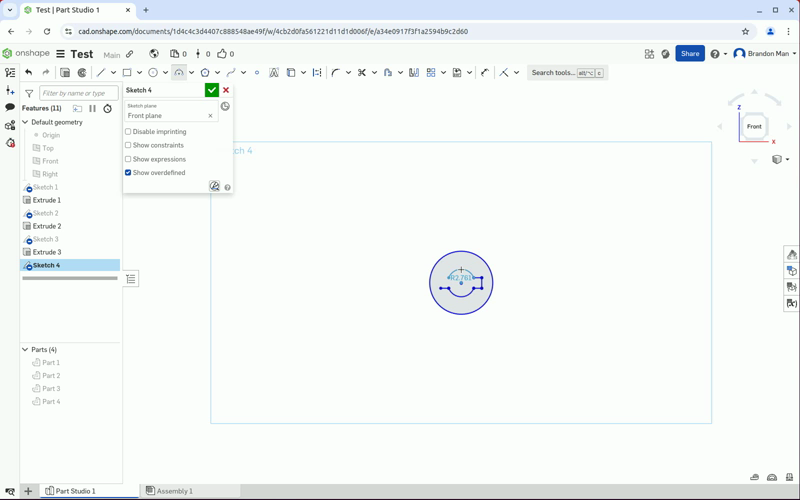
click(461, 269)
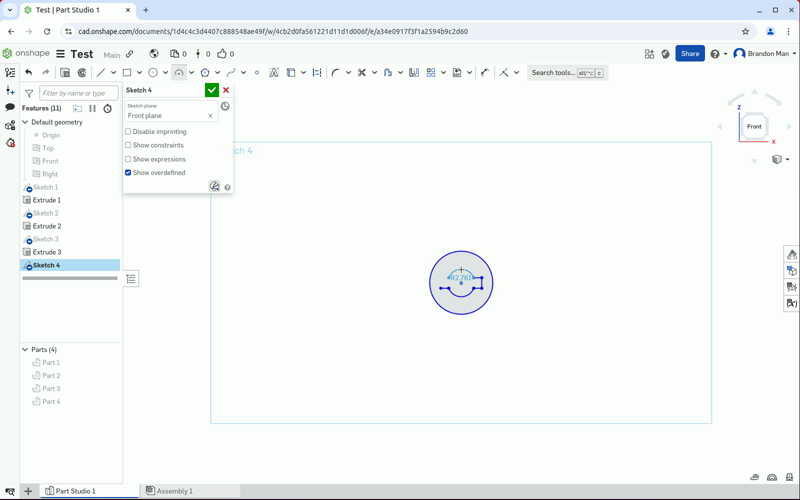
key_up(shift)
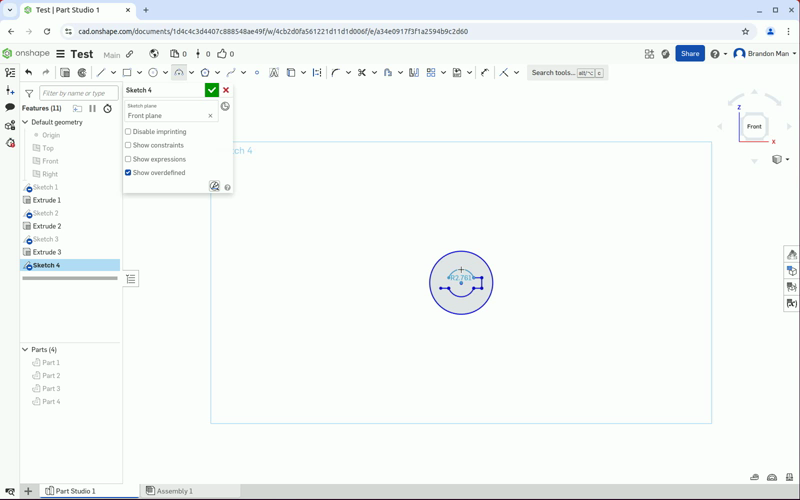
key(esc)
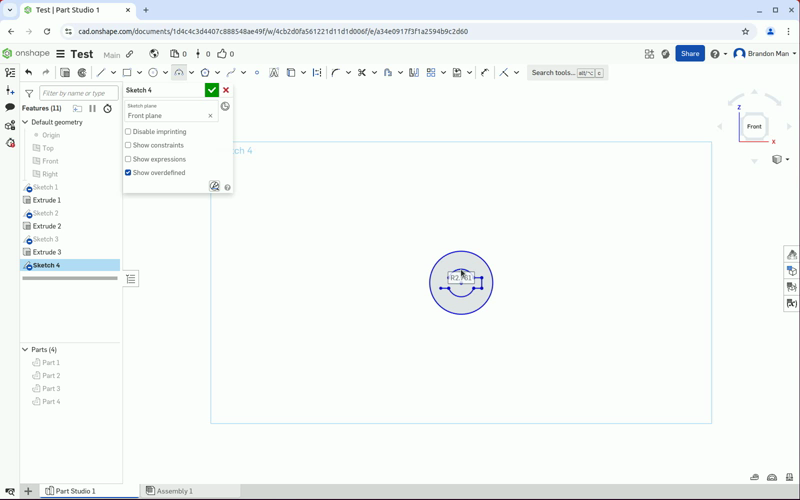
key(l)
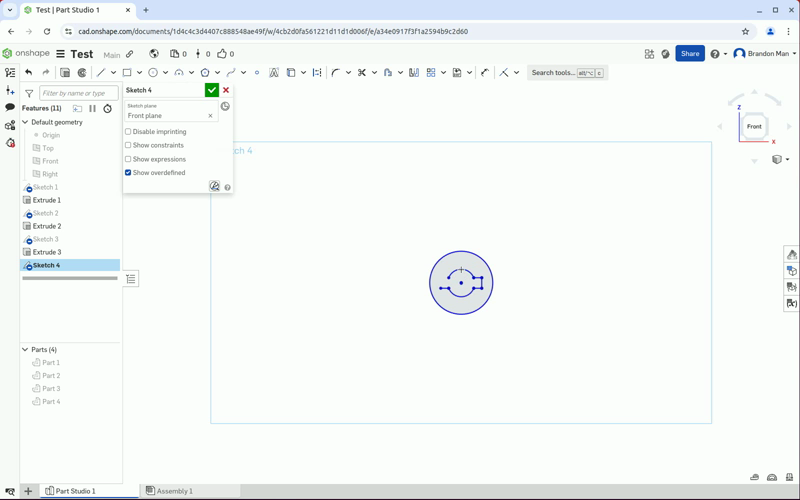
mouse_move(448, 277)
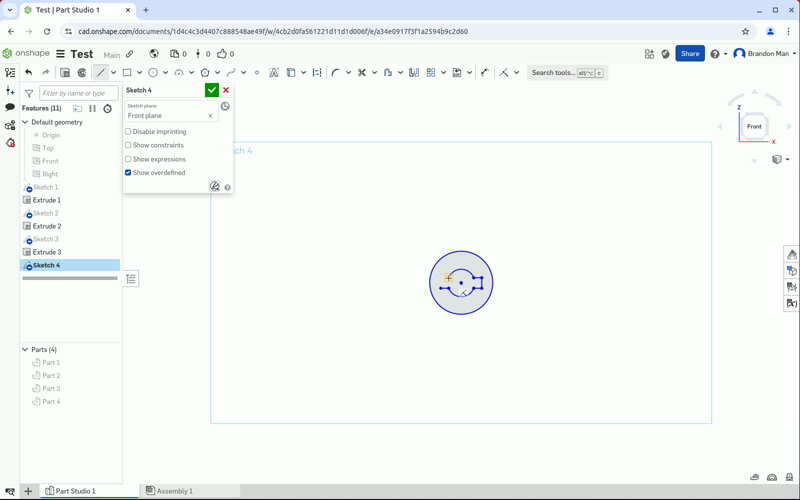
click(448, 277)
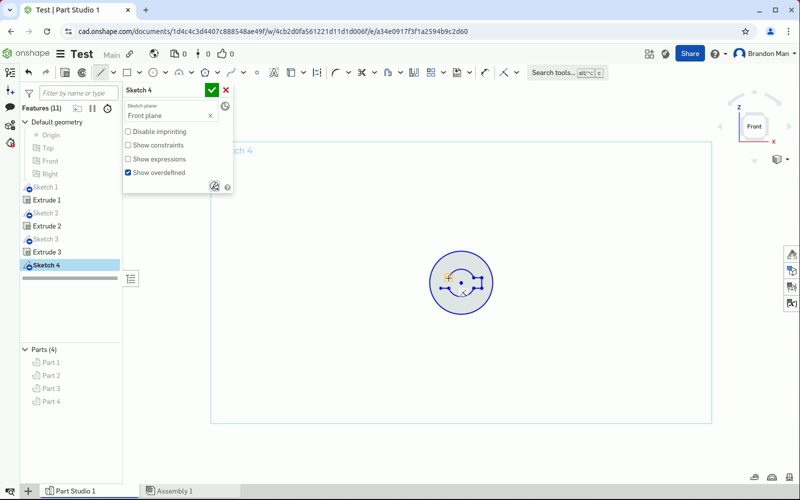
key_down(shift)
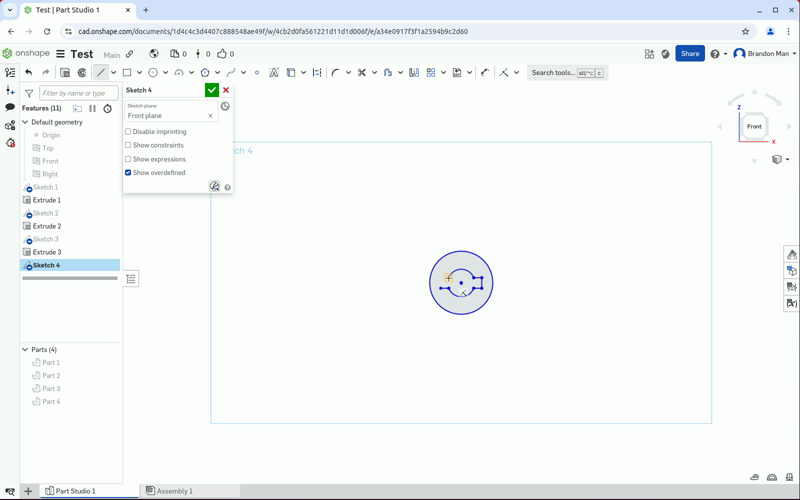
mouse_move(478, 277)
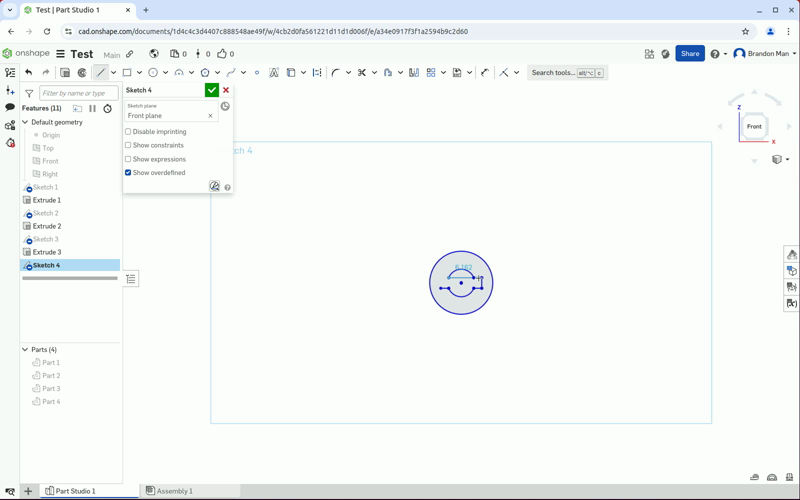
mouse_move(440, 277)
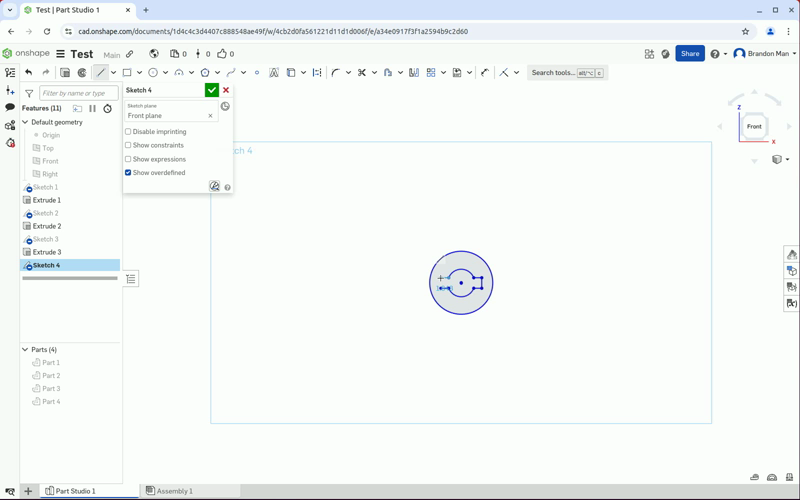
click(440, 277)
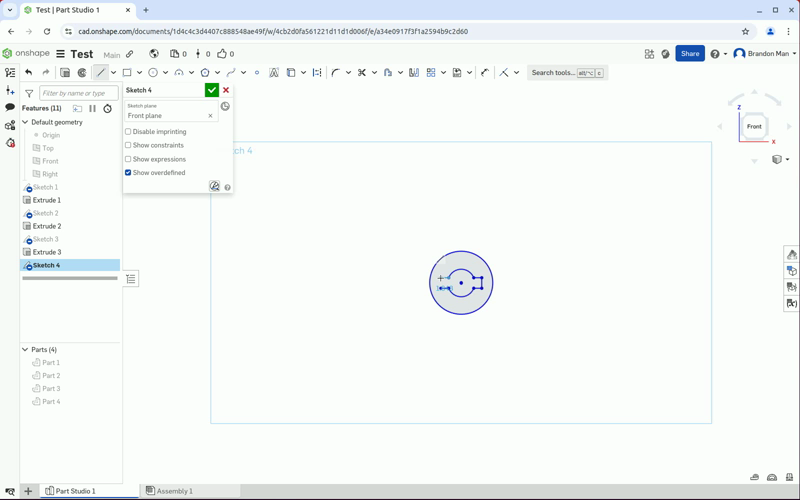
key_up(shift)
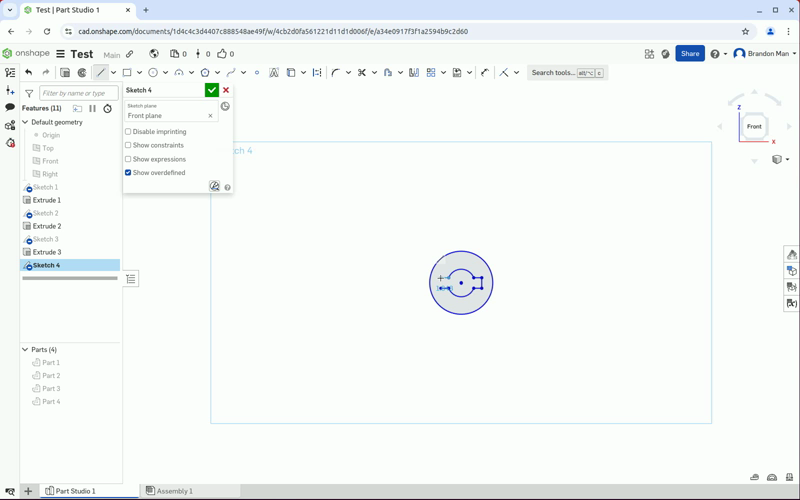
mouse_move(470, 277)
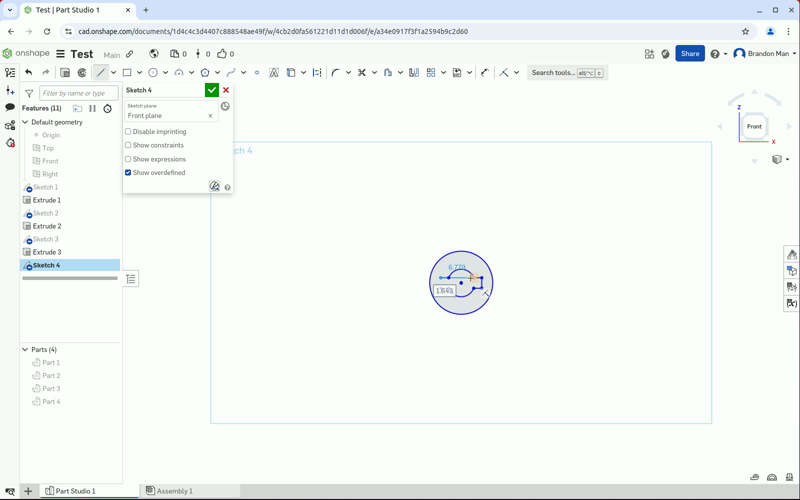
key_down(shift)
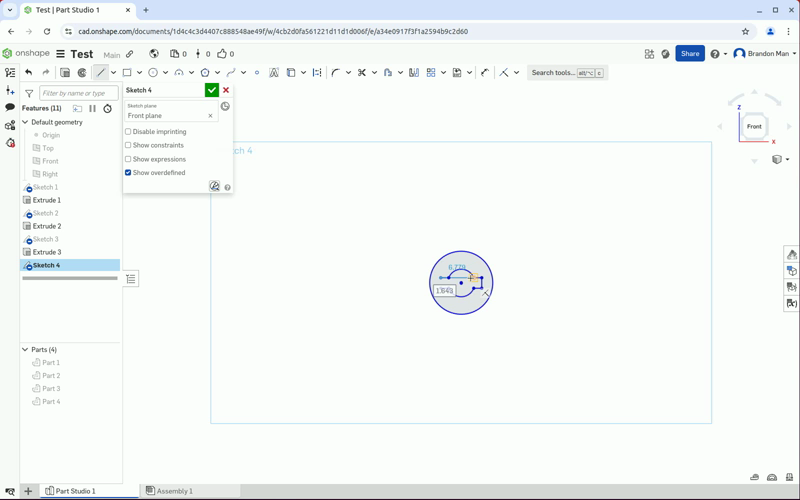
mouse_move(440, 288)
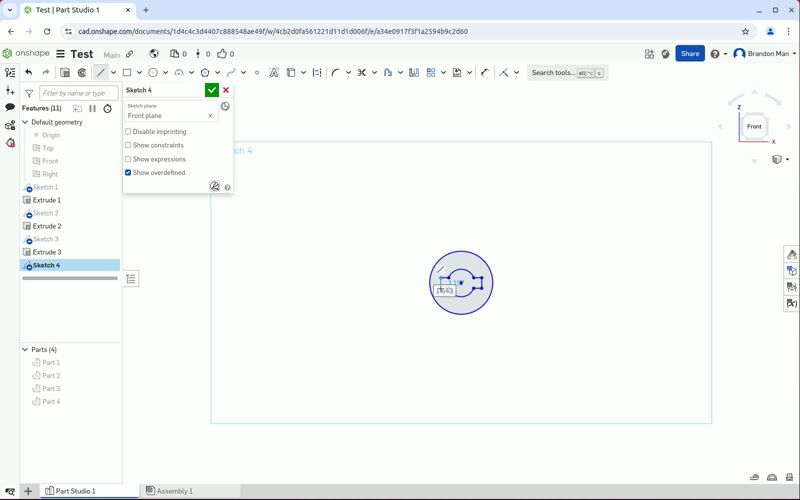
key_up(shift)
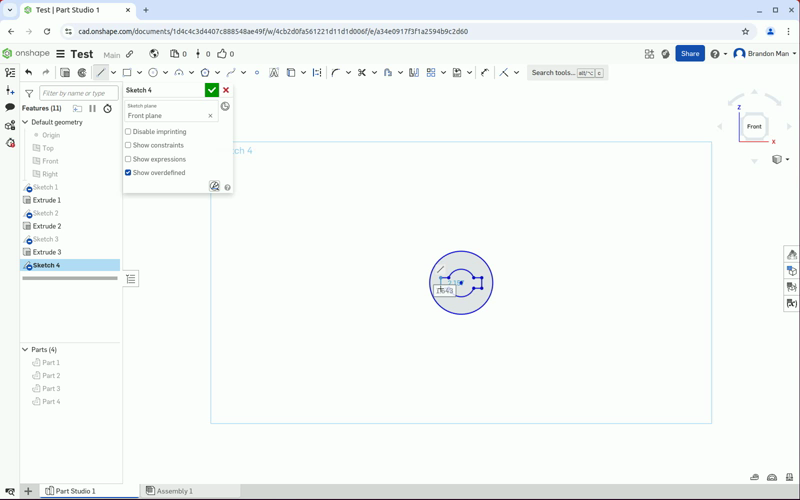
click(440, 288)
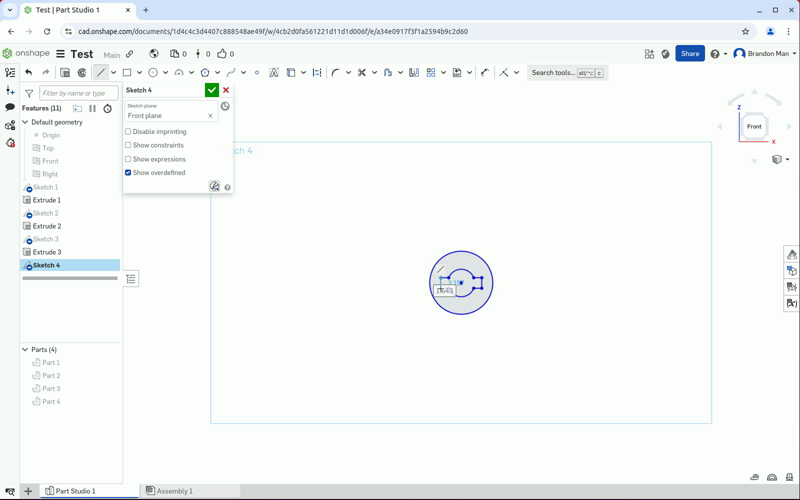
key(esc)
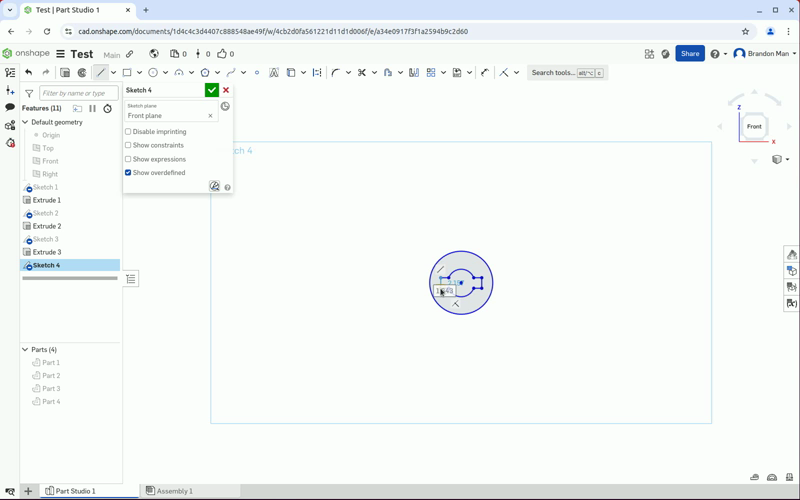
mouse_move(445, 272)
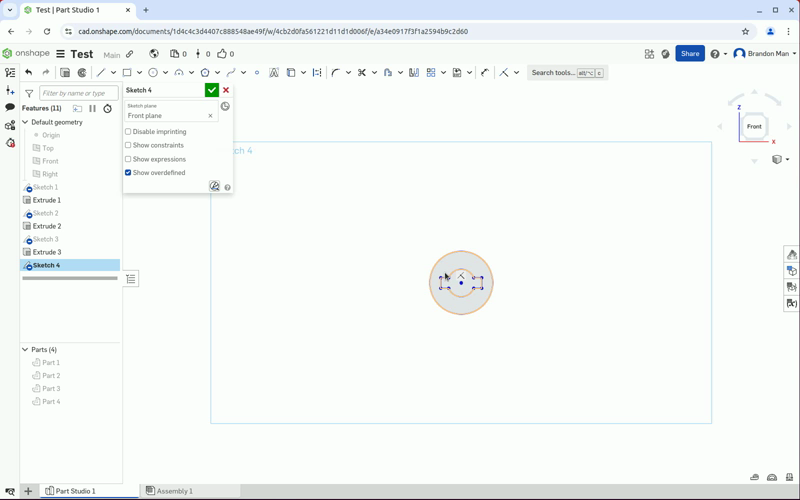
click(445, 272)
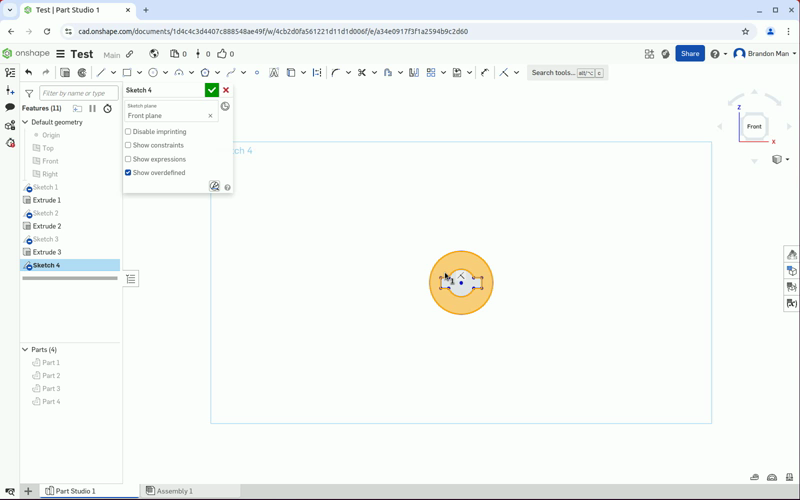
mouse_move(73, 352)
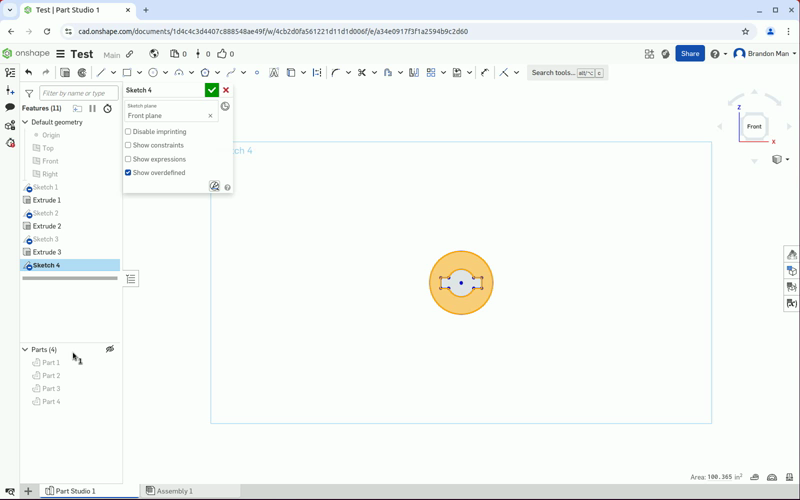
key(shift+y)
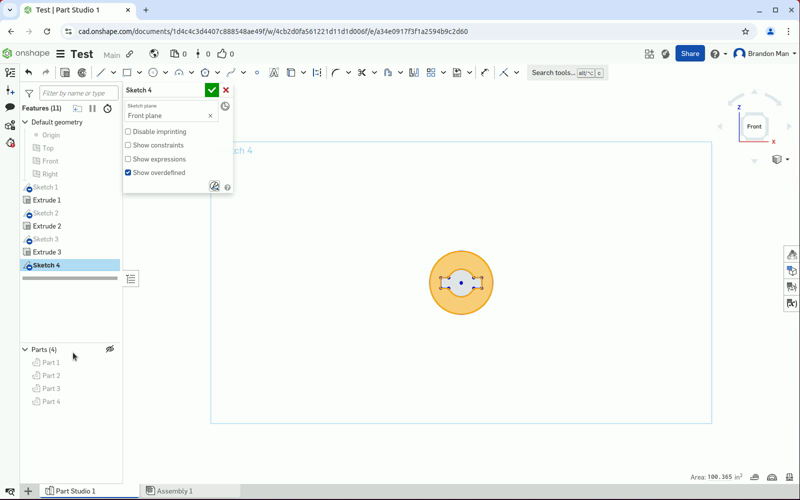
key(shift+e)
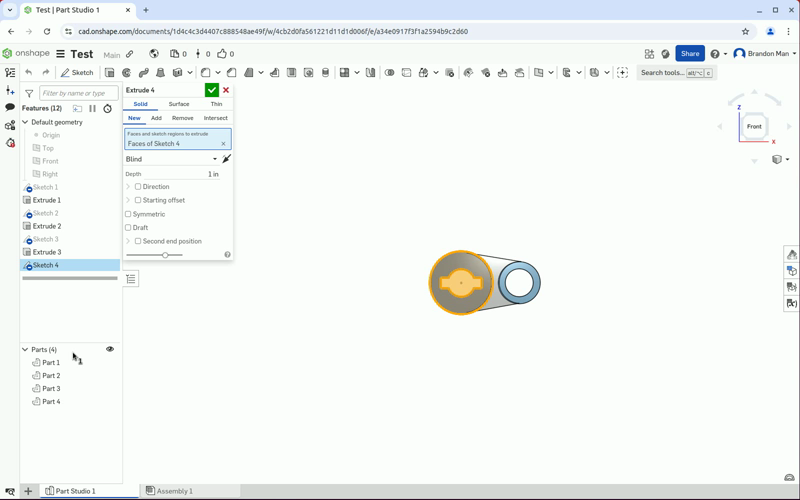
mouse_move(143, 106)
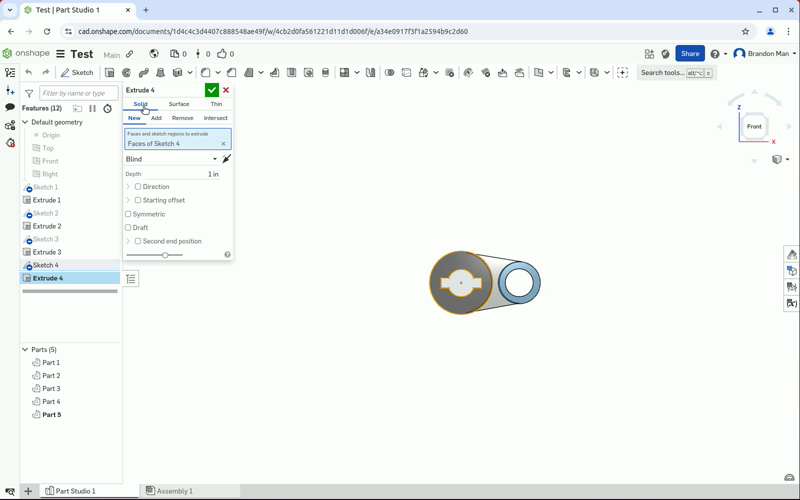
click(143, 106)
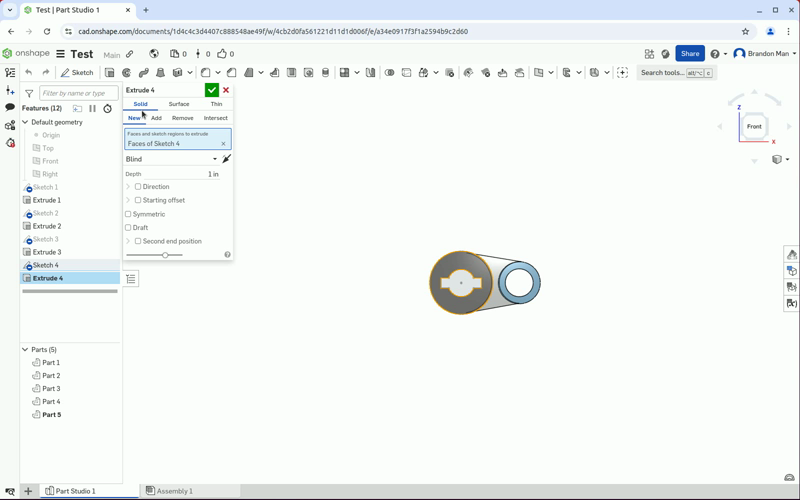
mouse_move(137, 120)
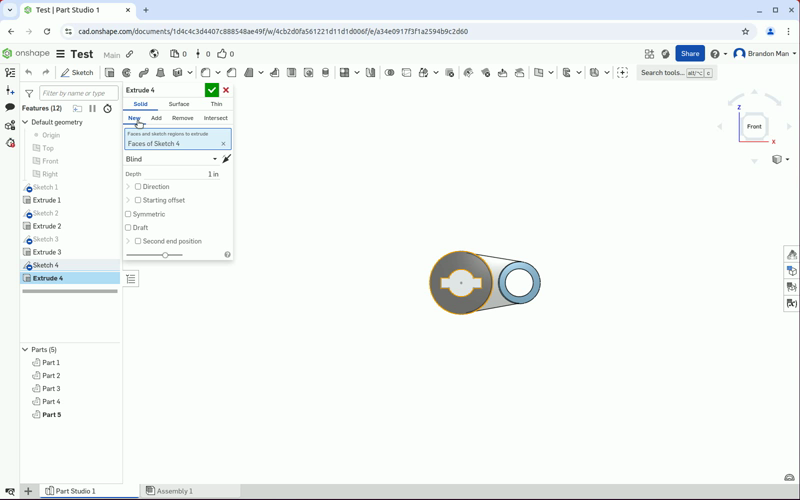
click(137, 120)
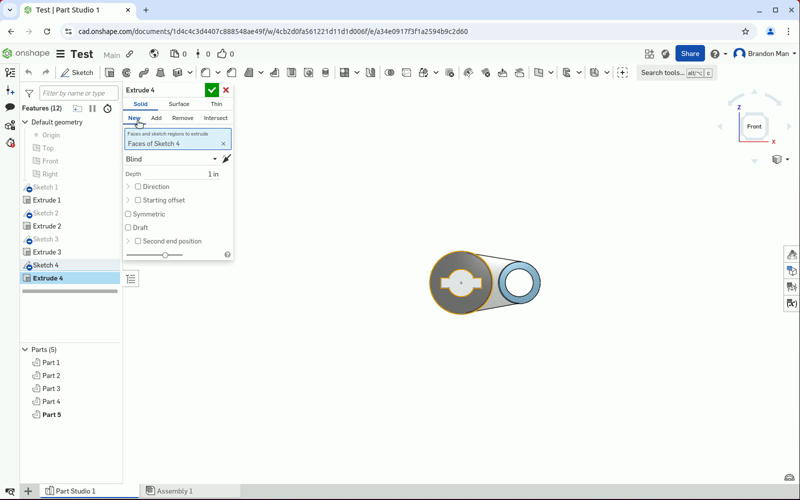
key(tab, 4)
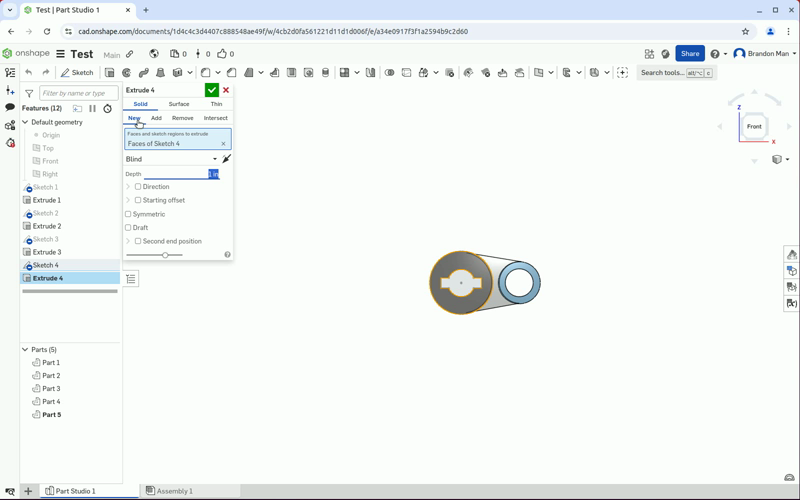
text(11.554)
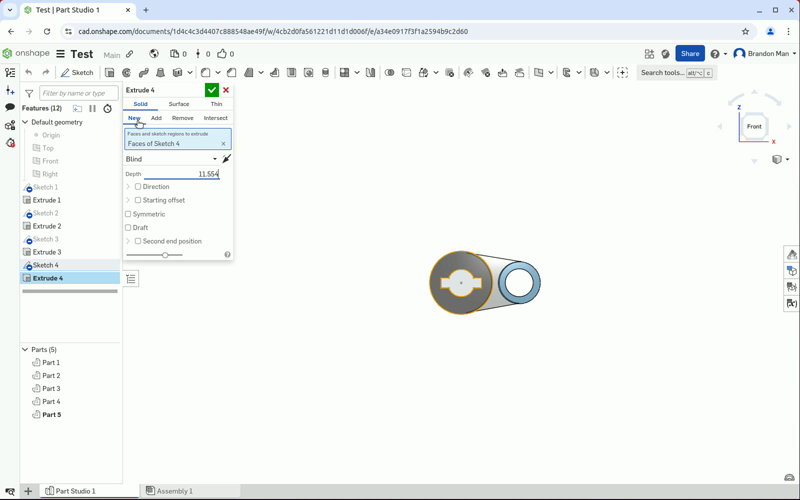
key(enter)
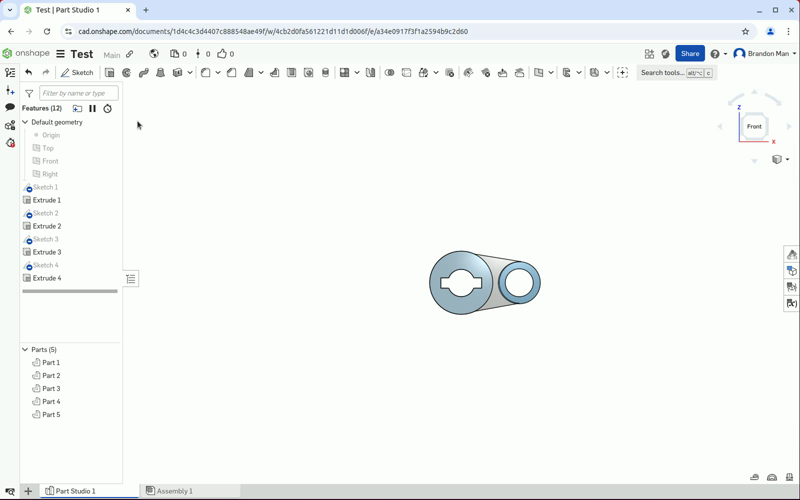
key(shift+h)
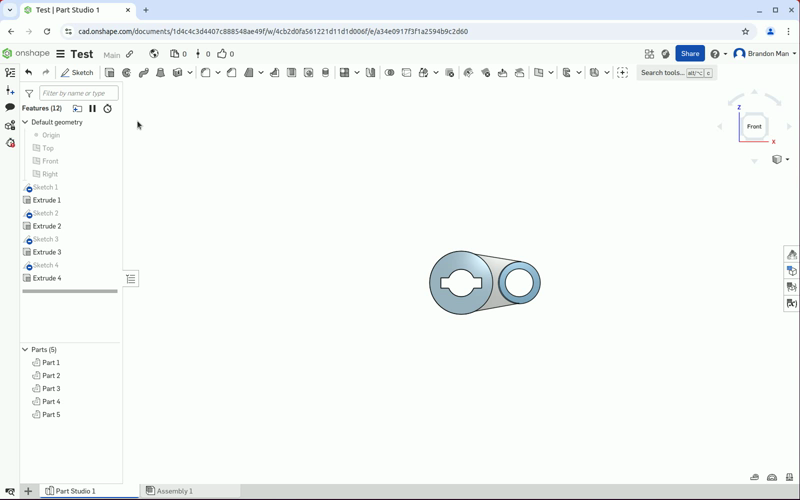
key(shift+h)
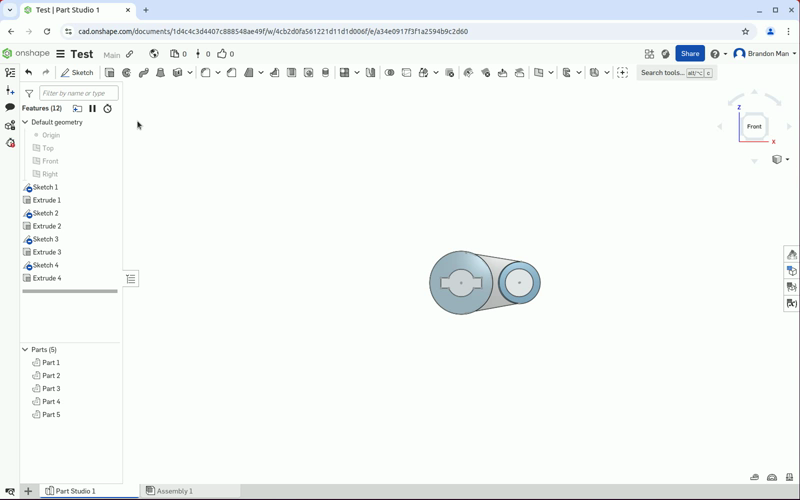
key(shift+7)
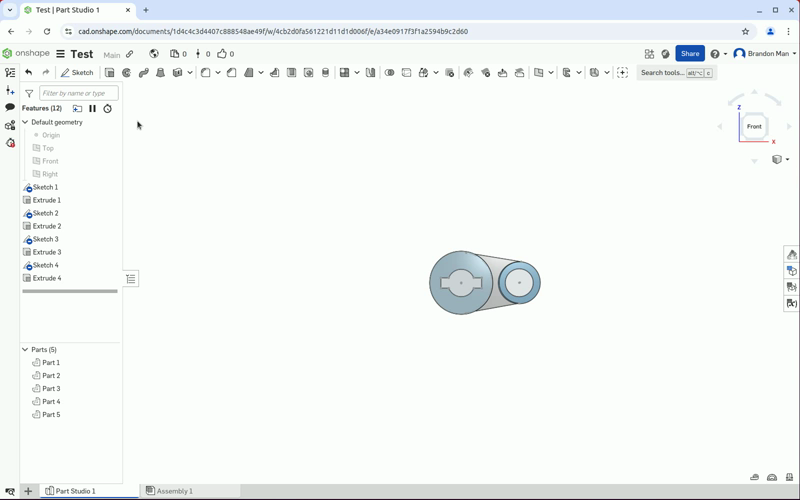
key(left, 2)
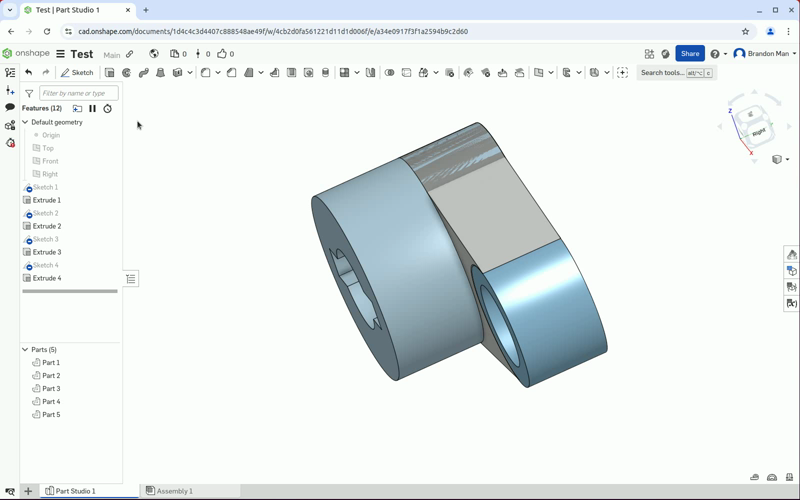
key(down, 2)
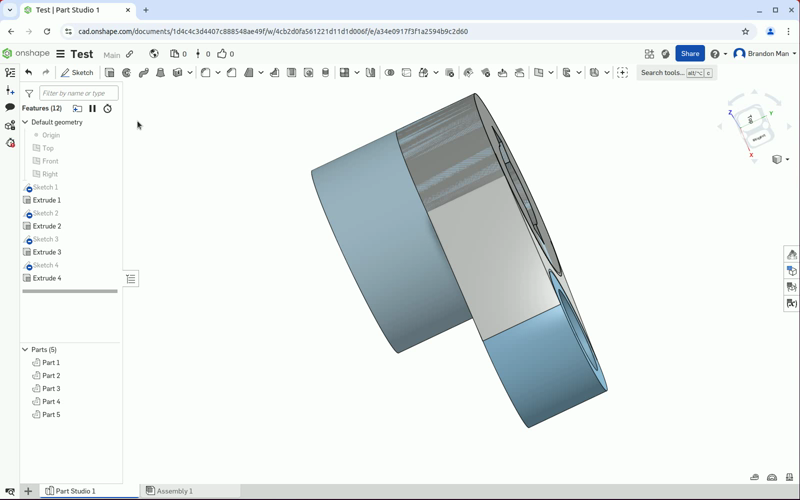
key(up, 2)
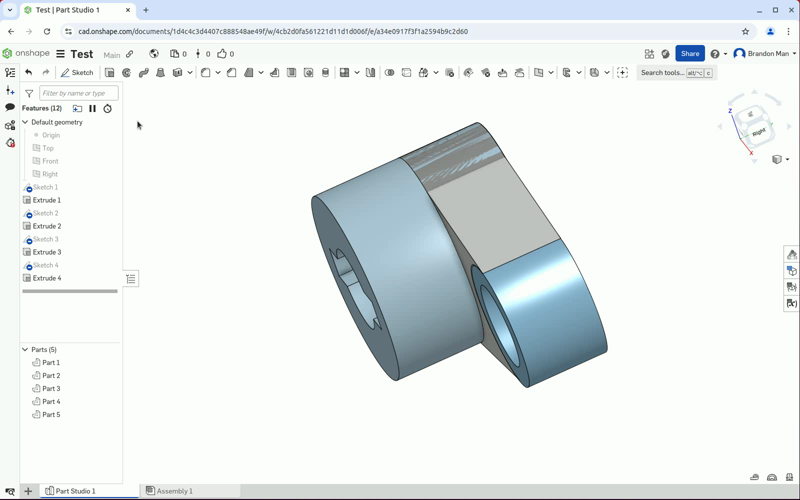
key(right, 2)
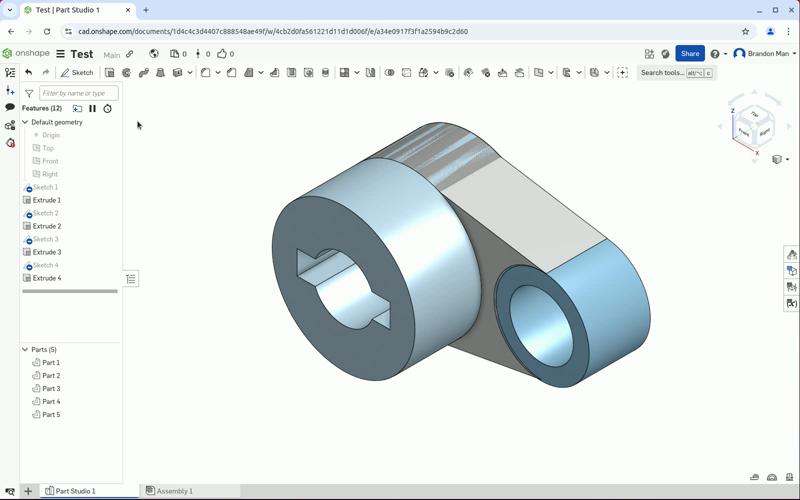
mouse_move(73, 189)
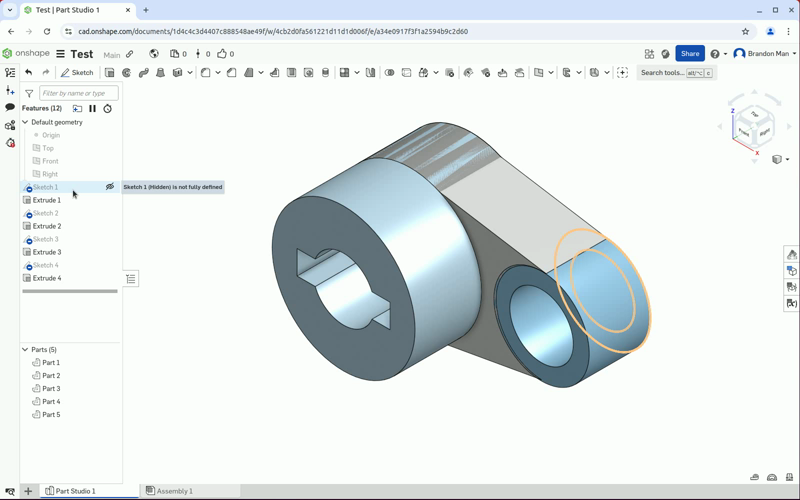
click(73, 189)